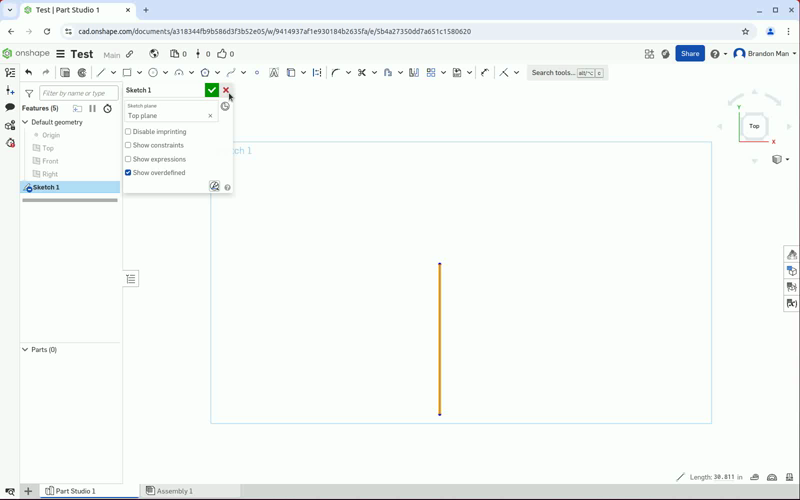
key(shift+h)
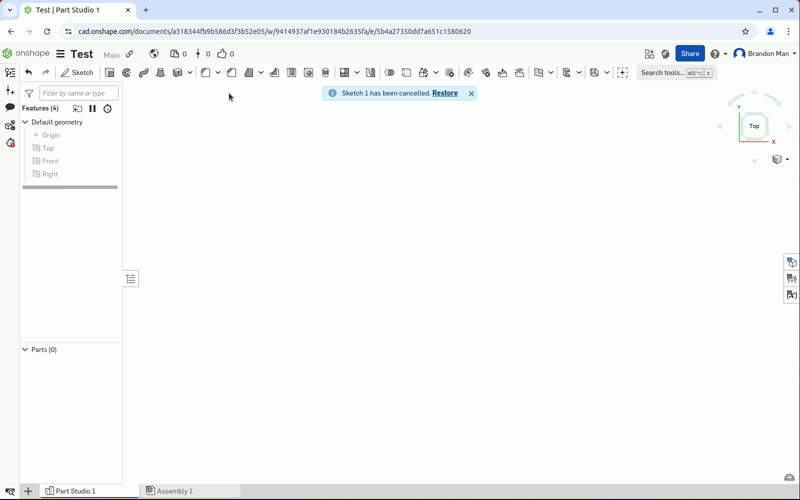
mouse_move(73, 352)
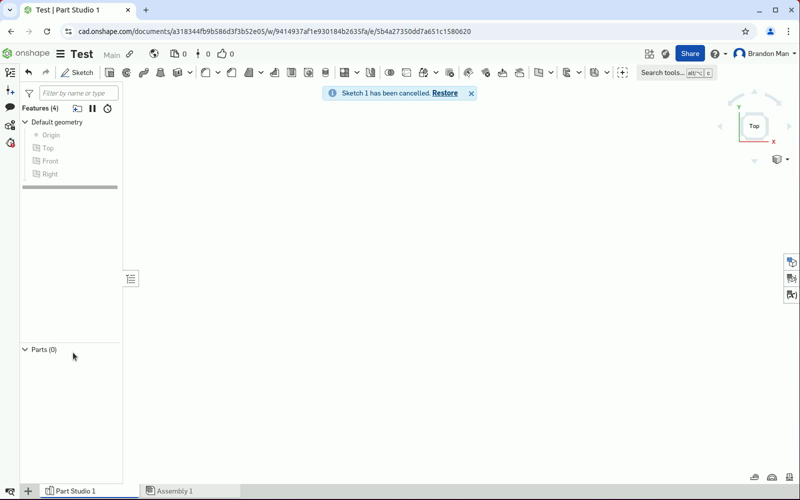
key(y)
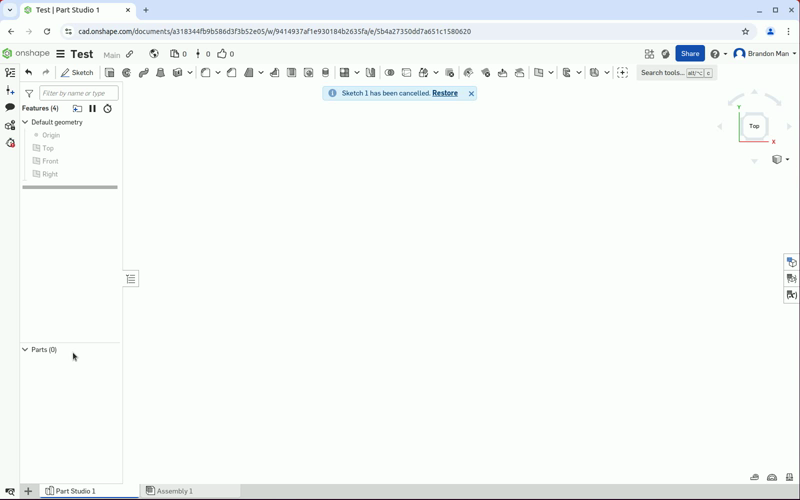
key(shift+p)
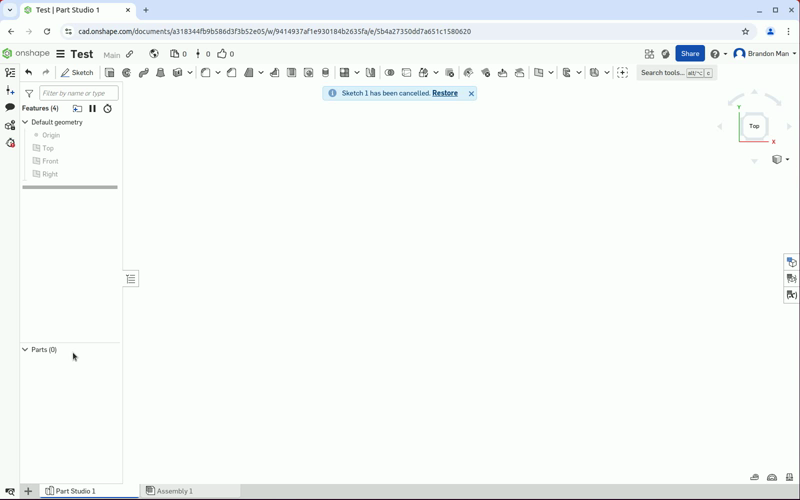
key(space)
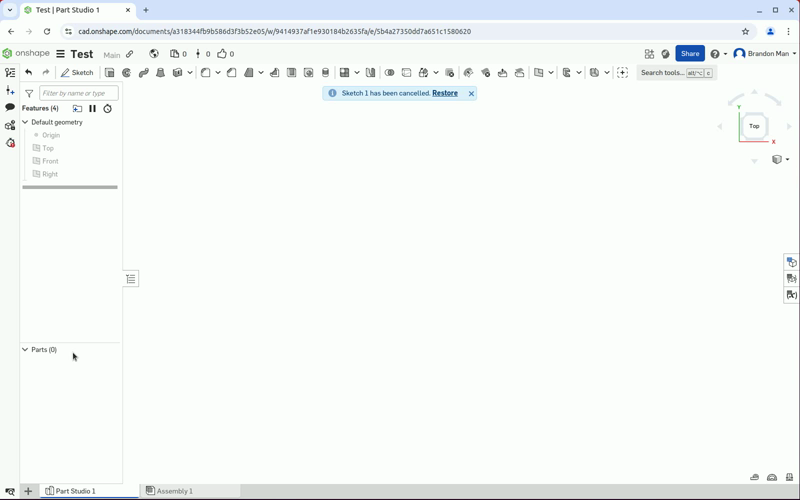
key_down(shift)
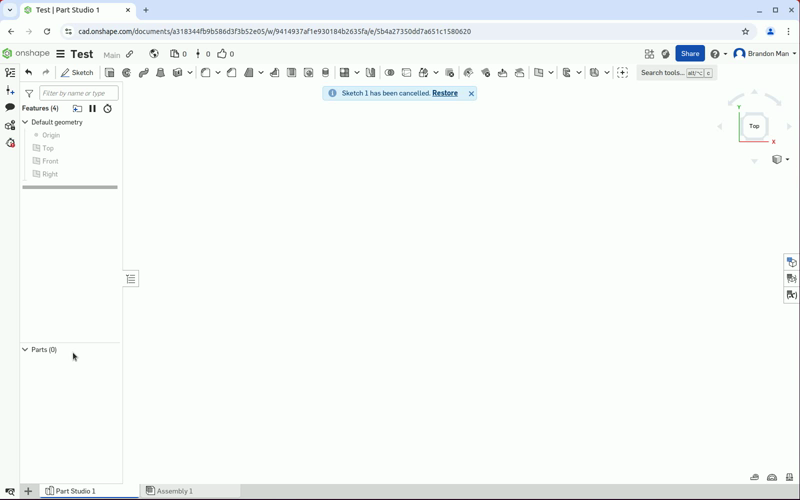
key(up)
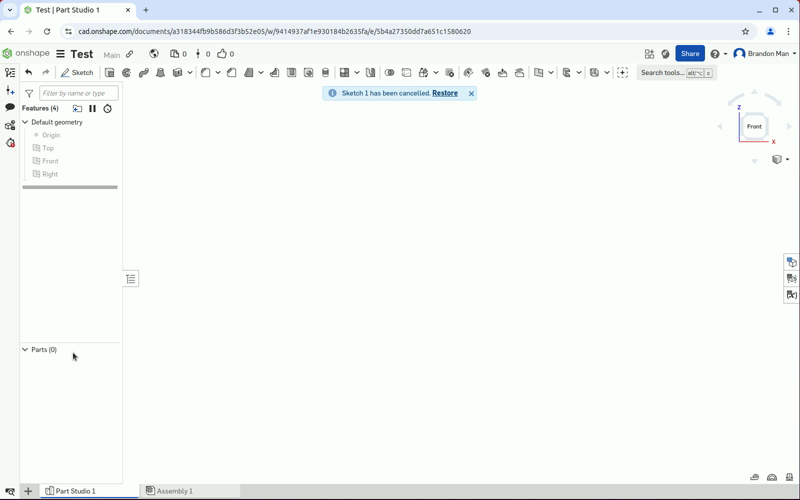
key_up(shift)
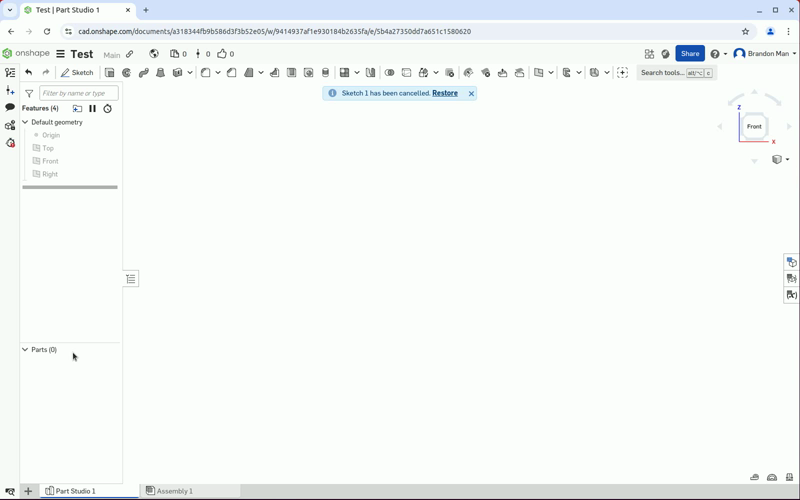
mouse_move(73, 352)
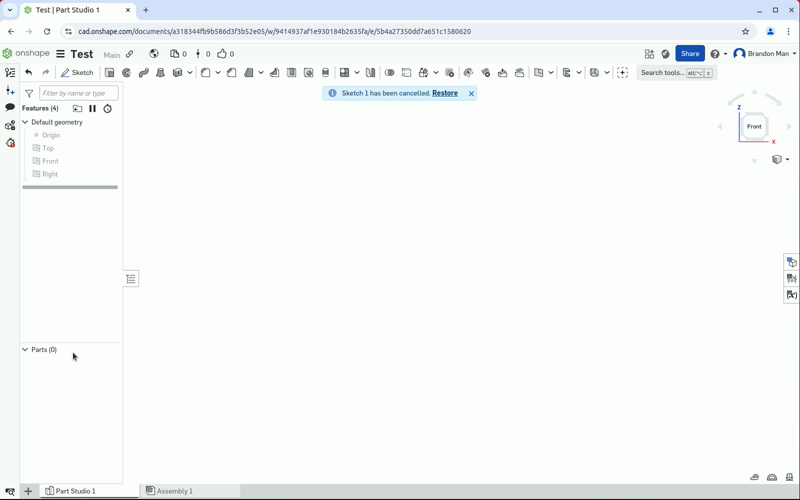
key(shift+y)
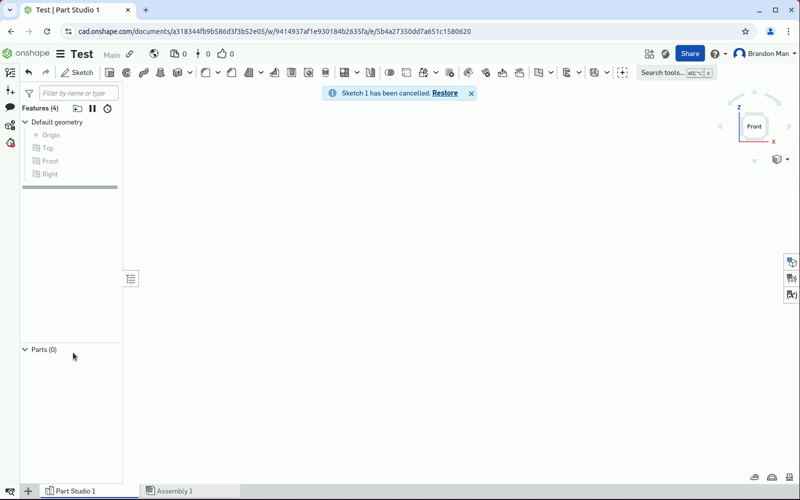
key(shift+s)
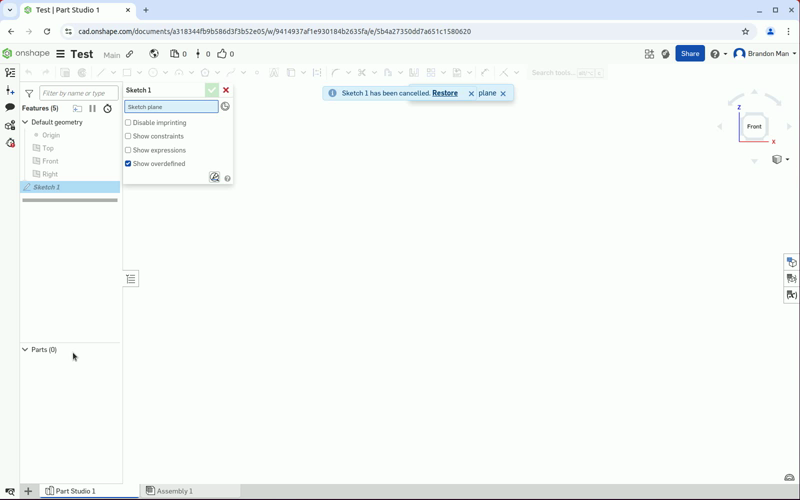
mouse_move(73, 163)
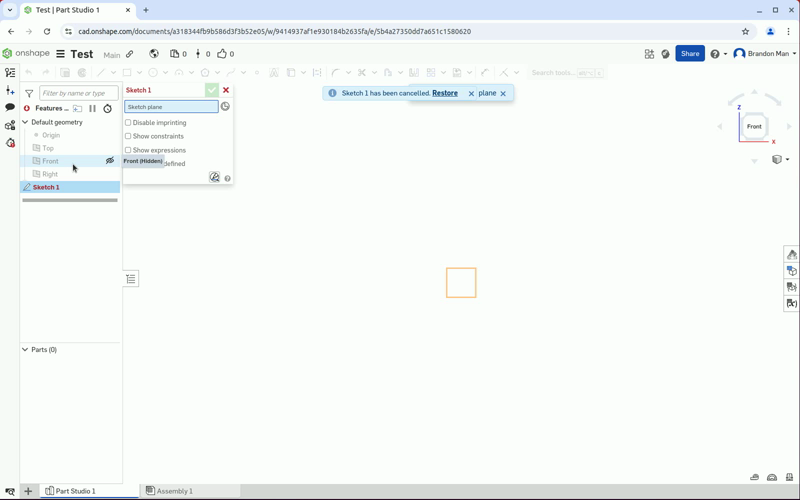
click(73, 163)
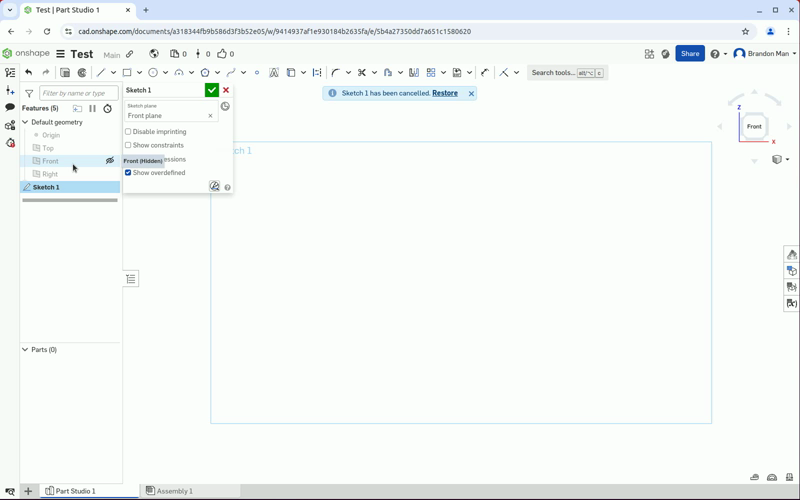
mouse_move(73, 352)
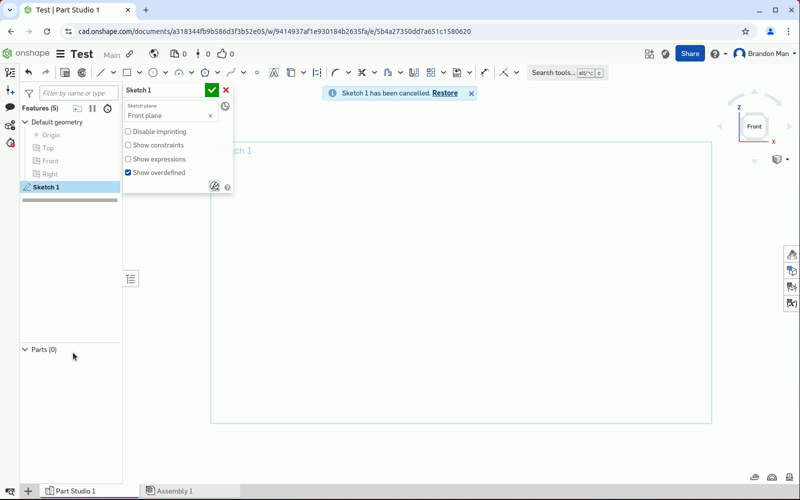
key(y)
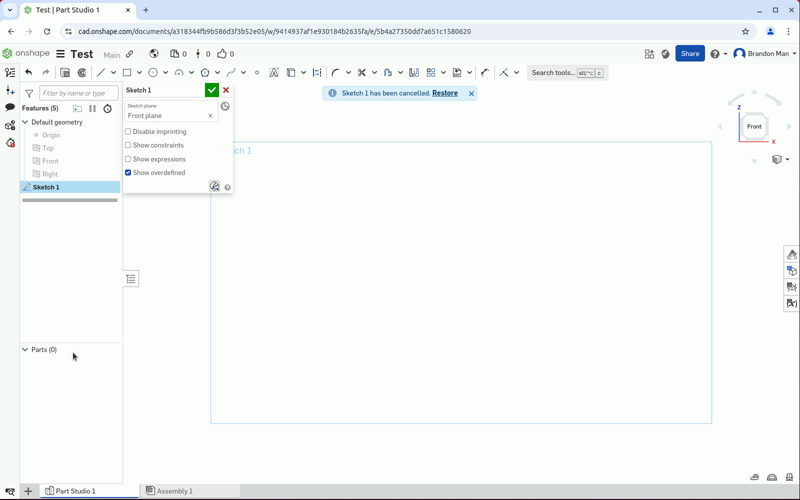
key(l)
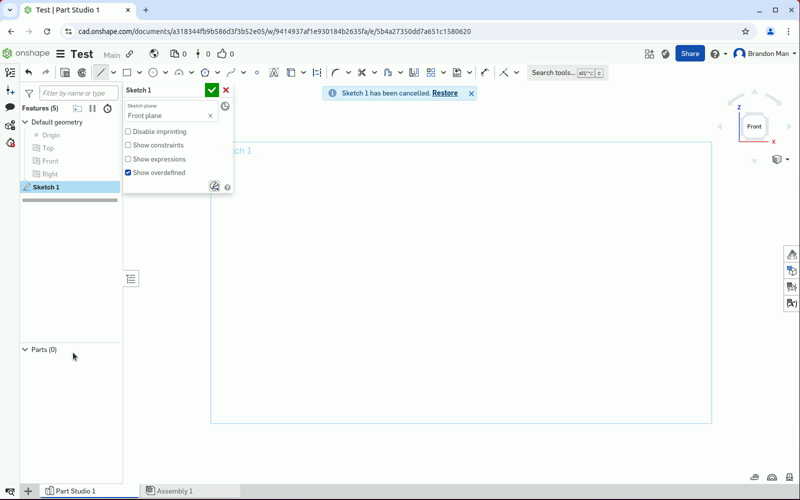
key_down(shift)
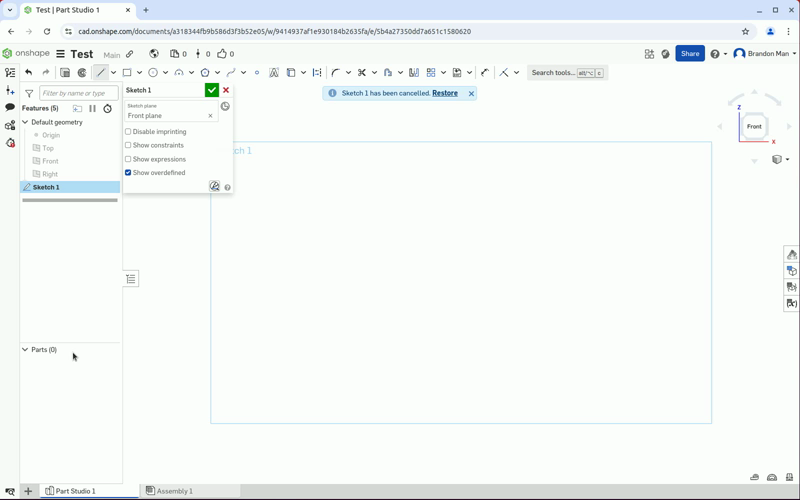
mouse_move(409, 240)
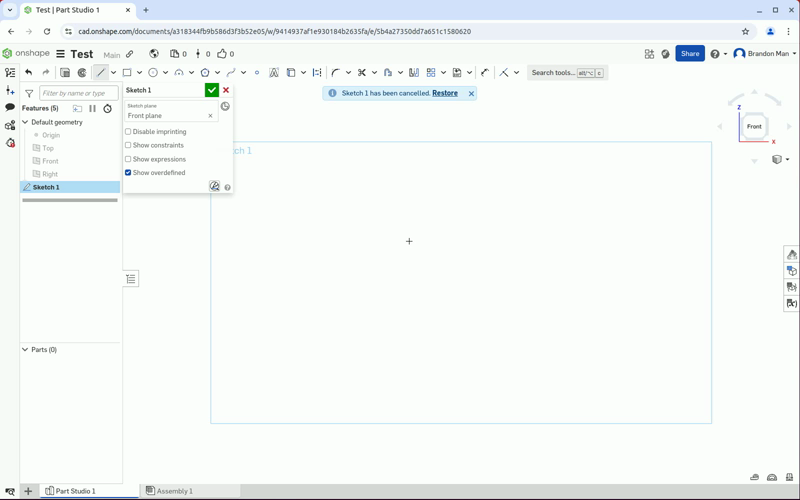
click(409, 240)
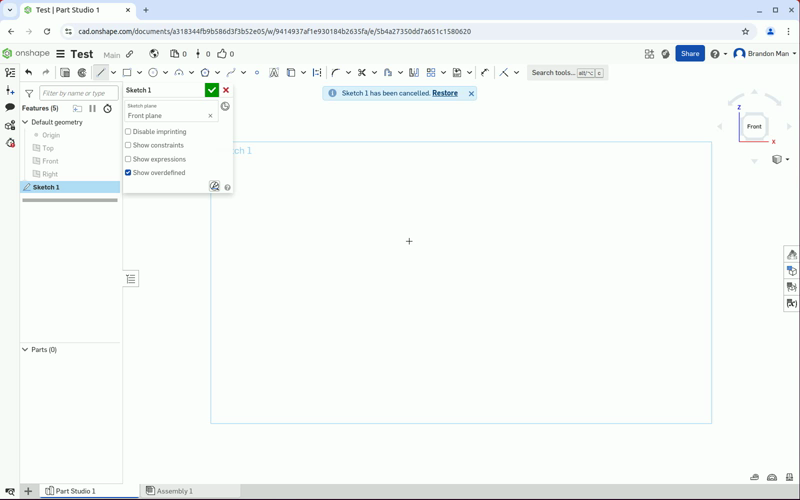
key_up(shift)
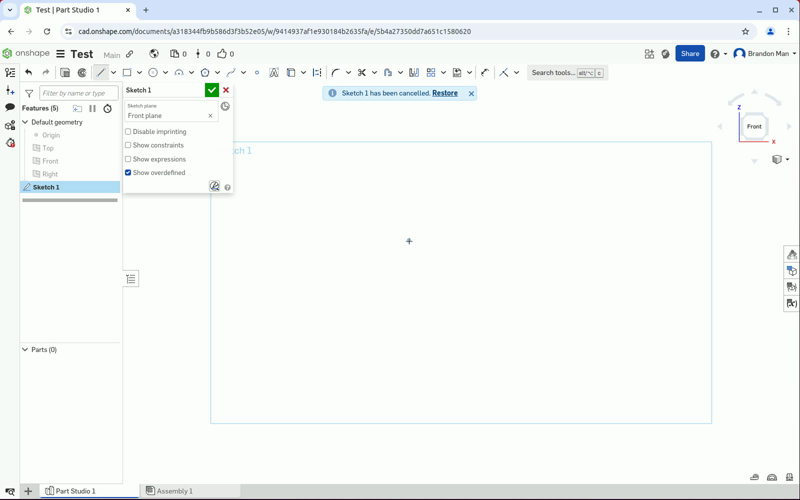
key_down(shift)
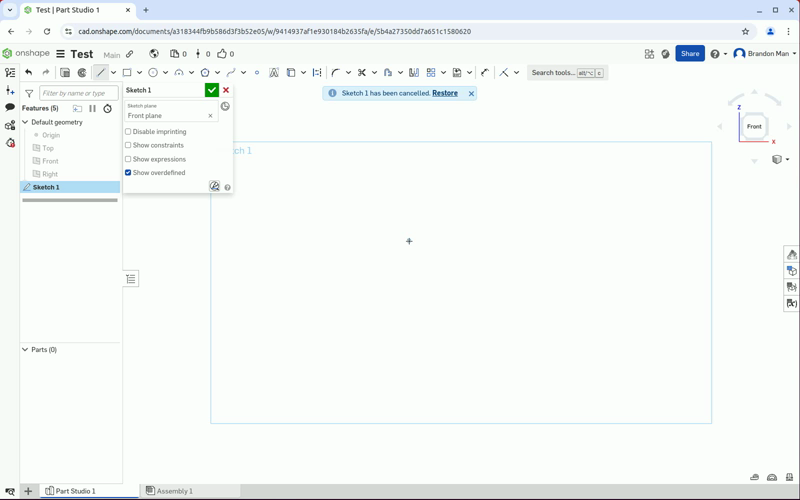
mouse_move(439, 240)
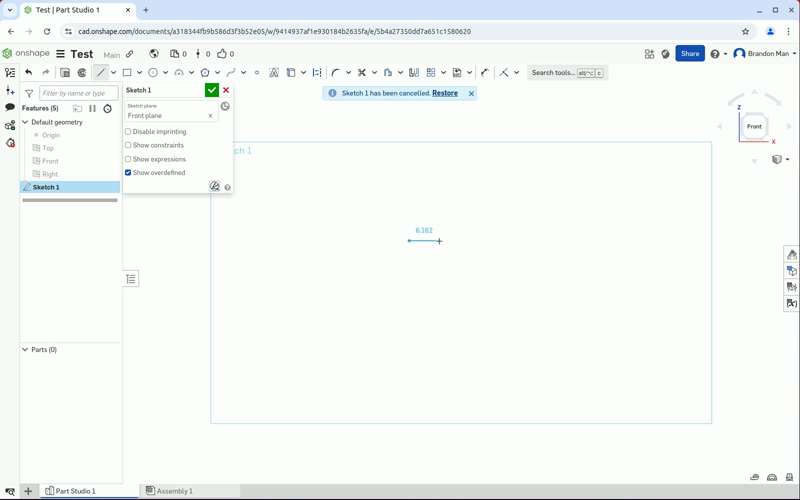
mouse_move(414, 244)
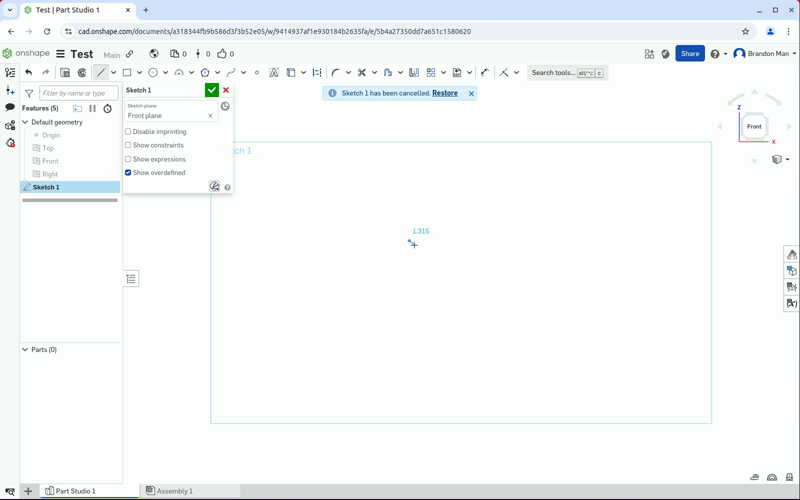
scroll(6)
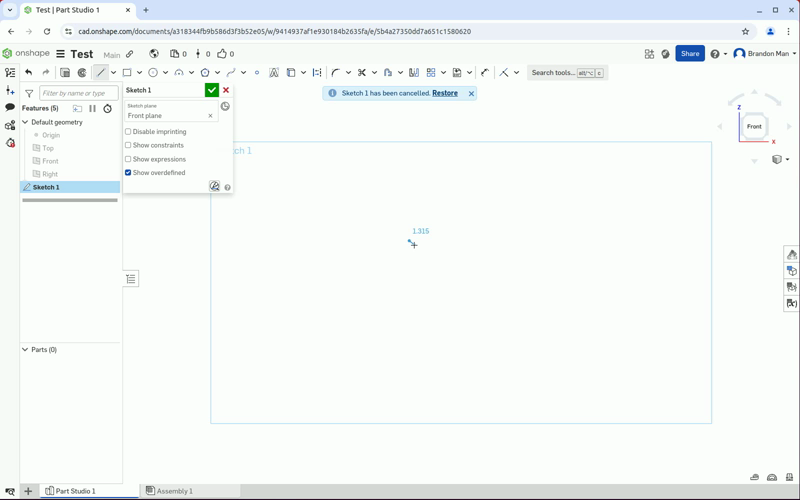
scroll(6)
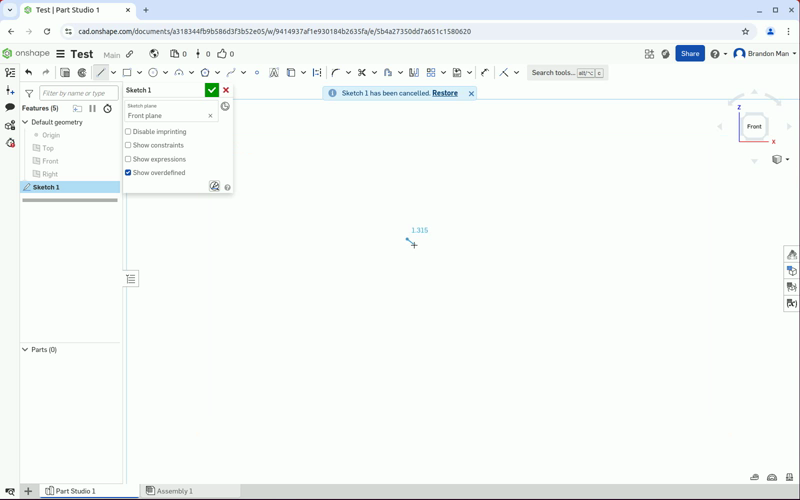
scroll(6)
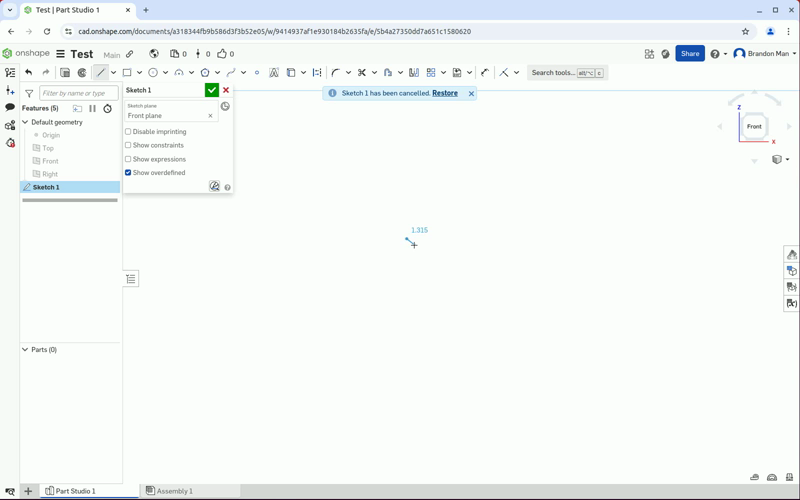
scroll(6)
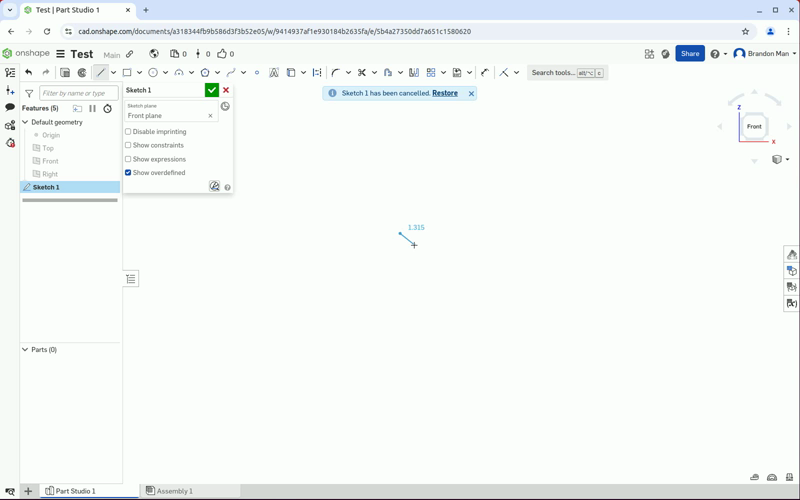
scroll(6)
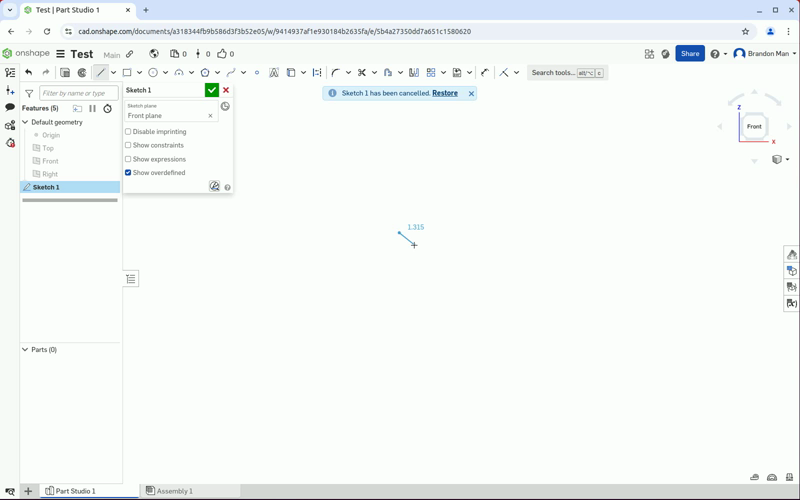
scroll(6)
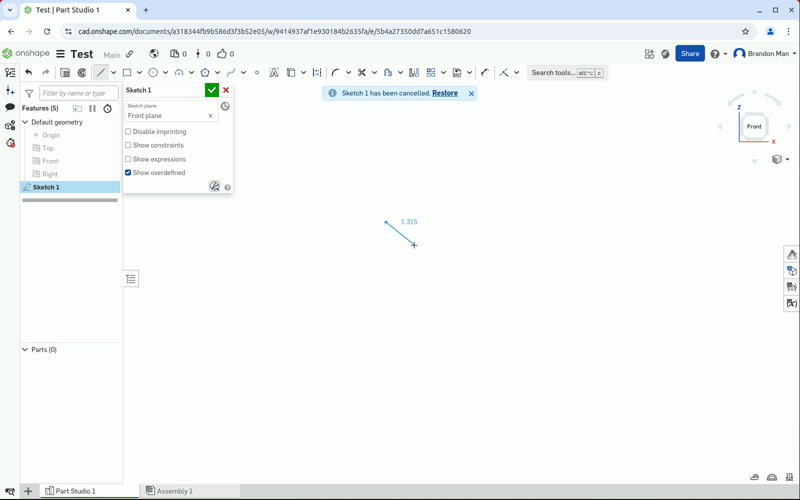
scroll(6)
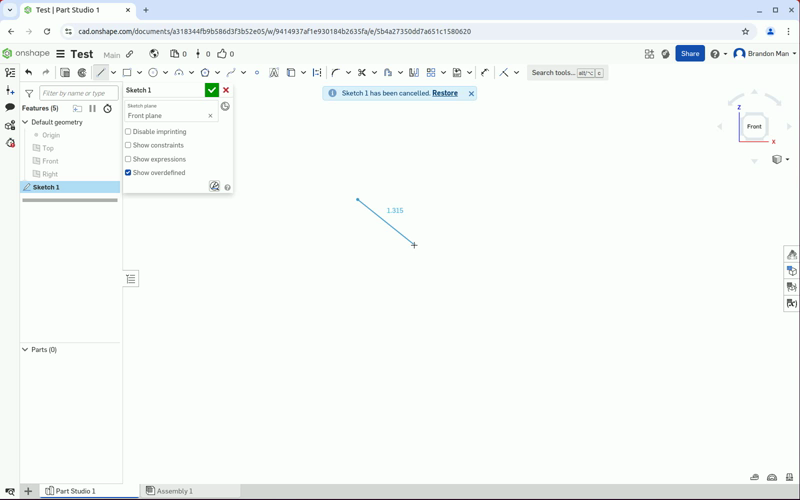
click(414, 244)
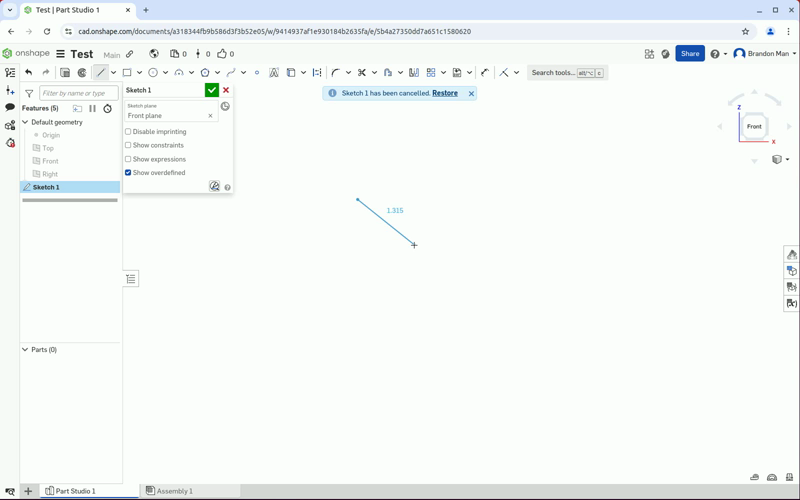
scroll(-6)
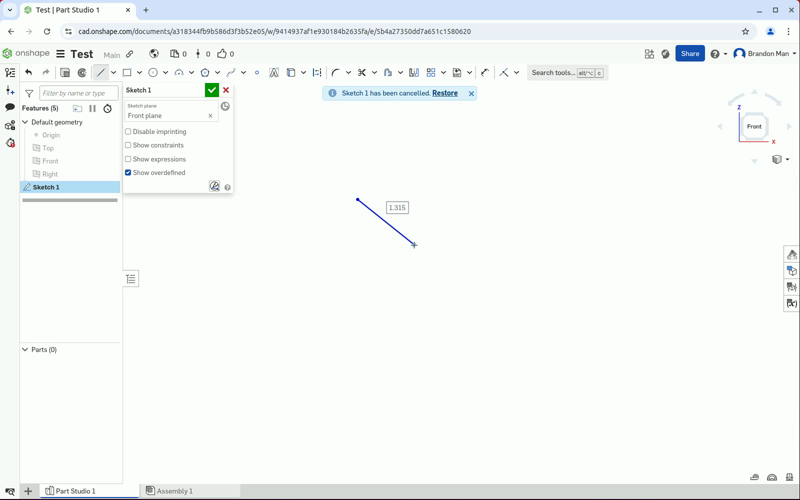
scroll(-6)
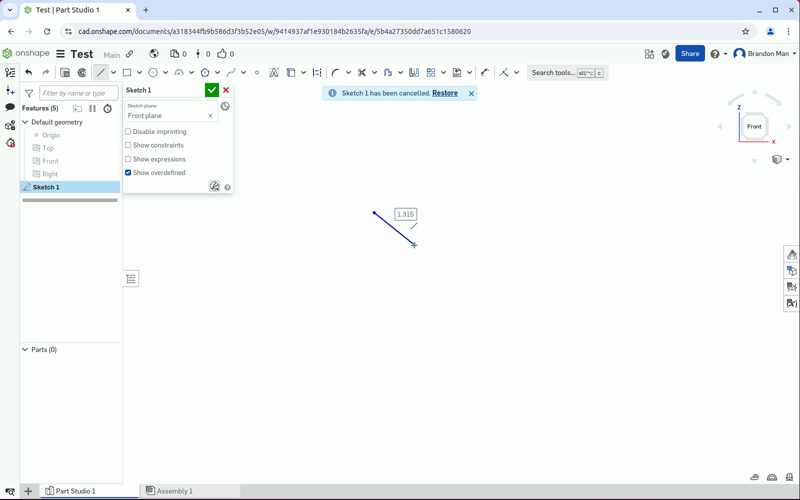
scroll(-6)
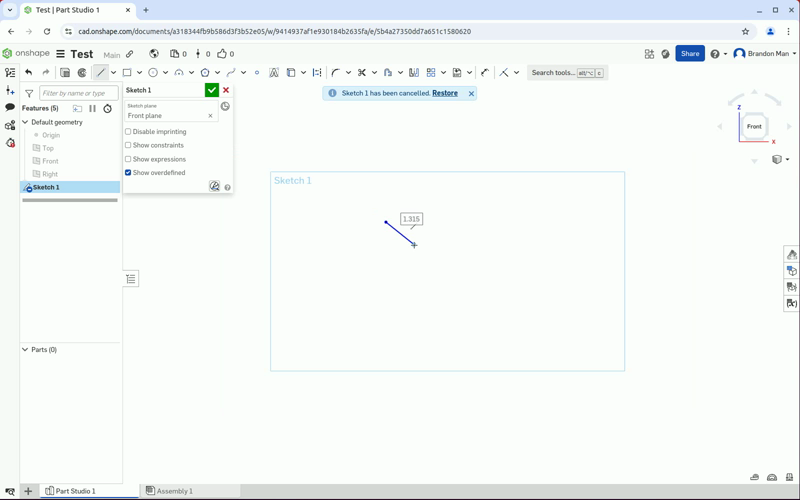
scroll(-6)
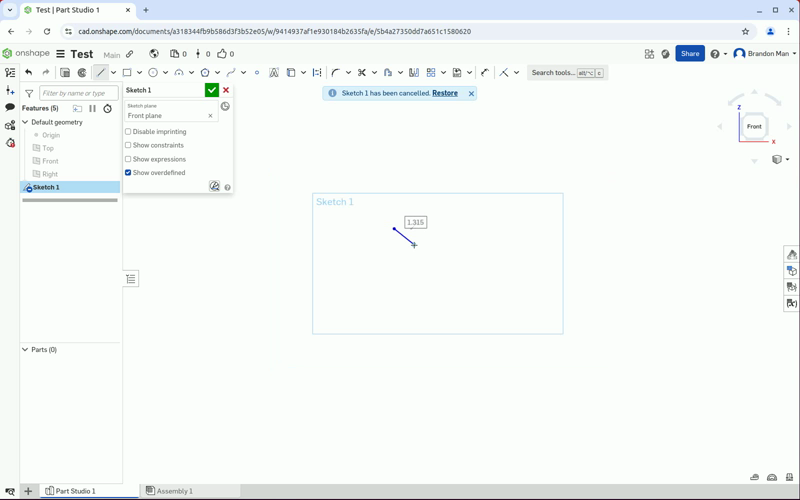
scroll(-6)
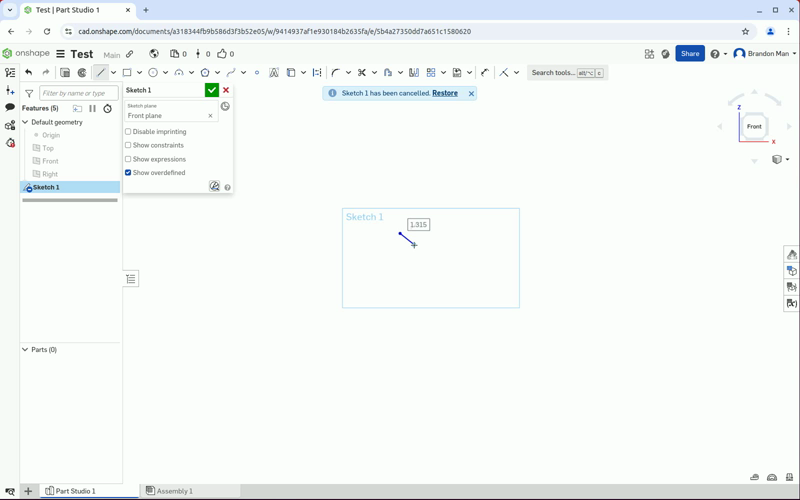
scroll(-6)
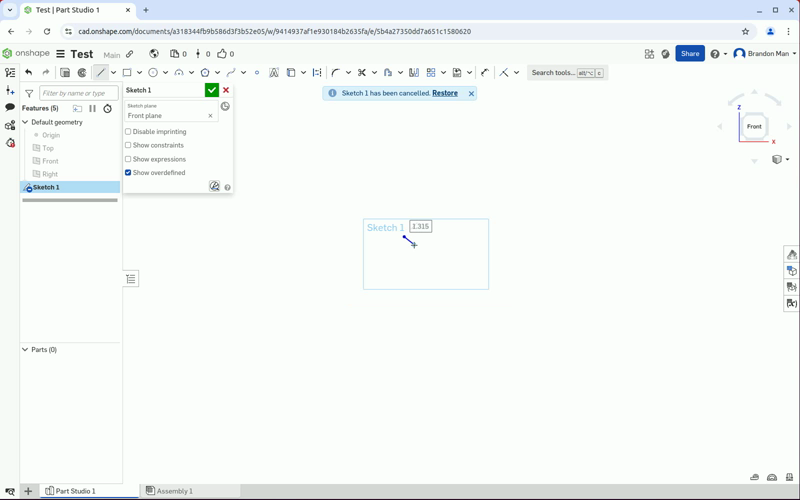
scroll(-6)
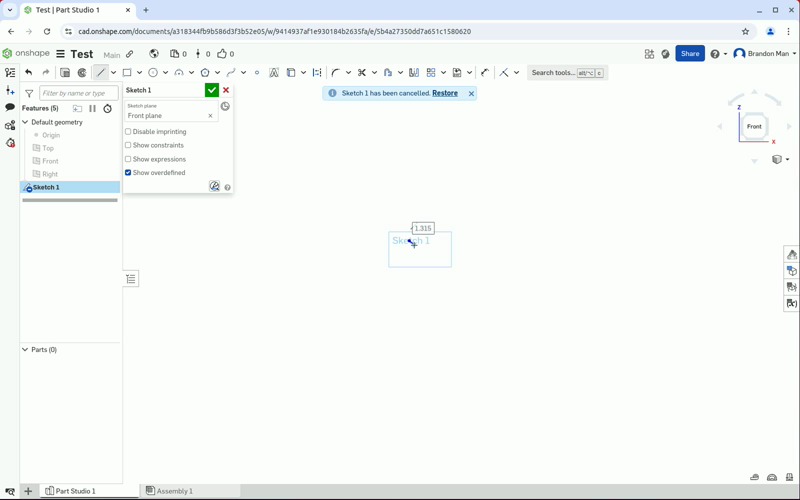
key_up(shift)
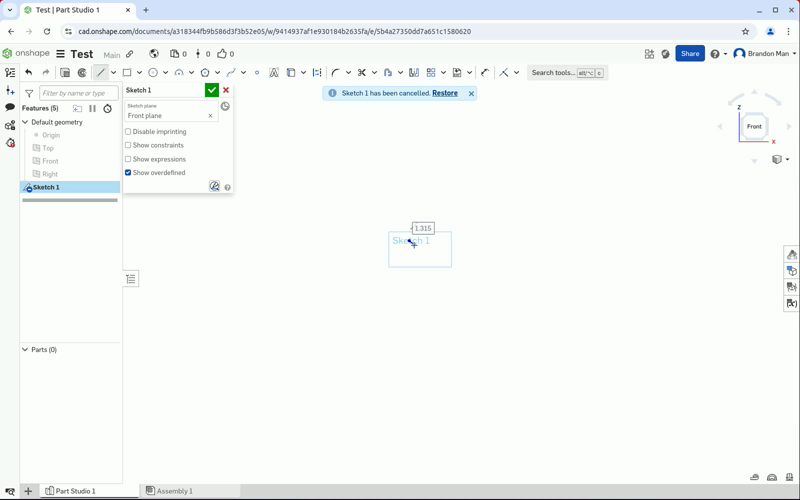
key(esc)
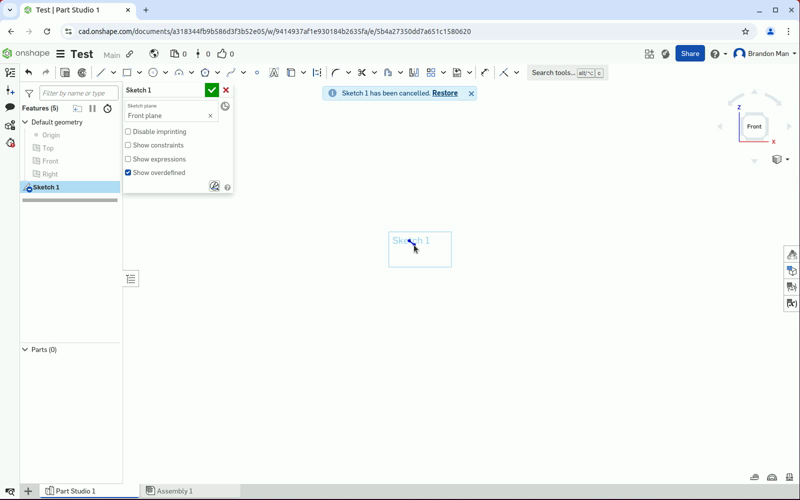
key(a)
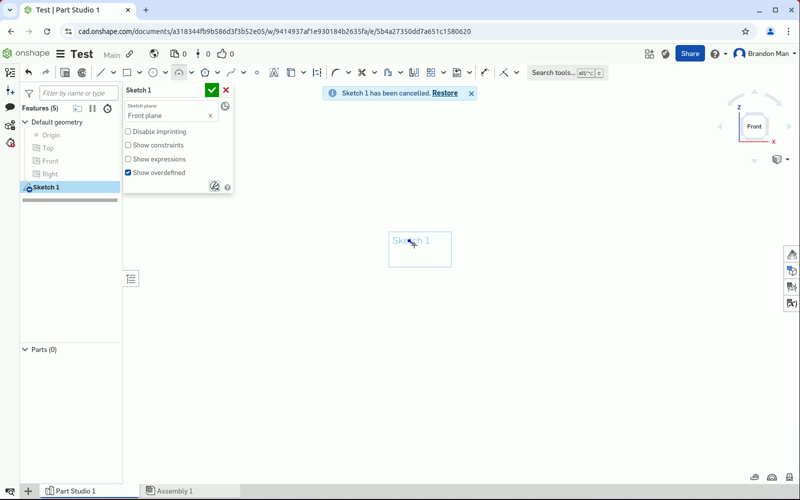
mouse_move(414, 244)
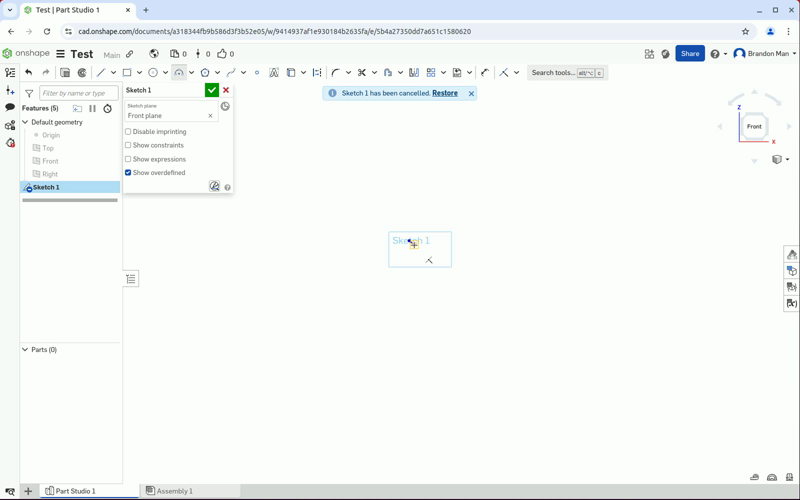
click(414, 244)
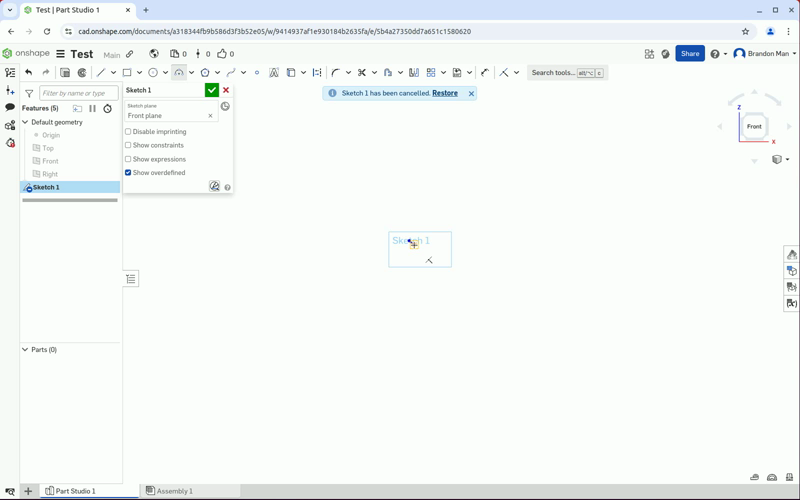
key_down(shift)
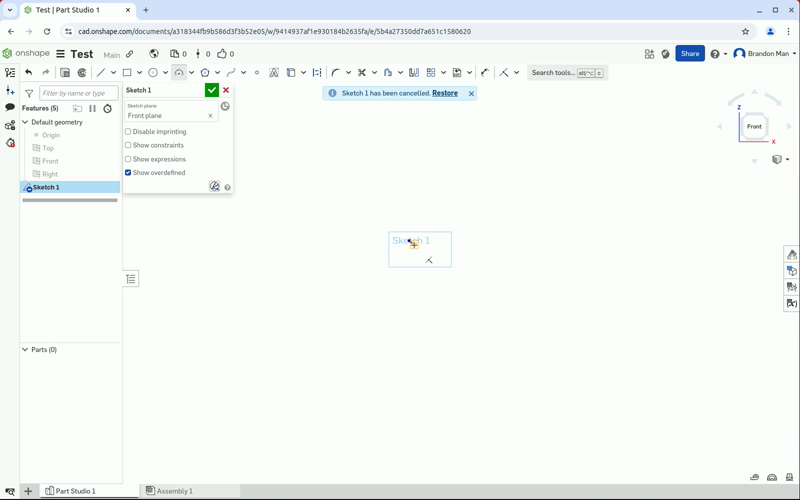
mouse_move(460, 345)
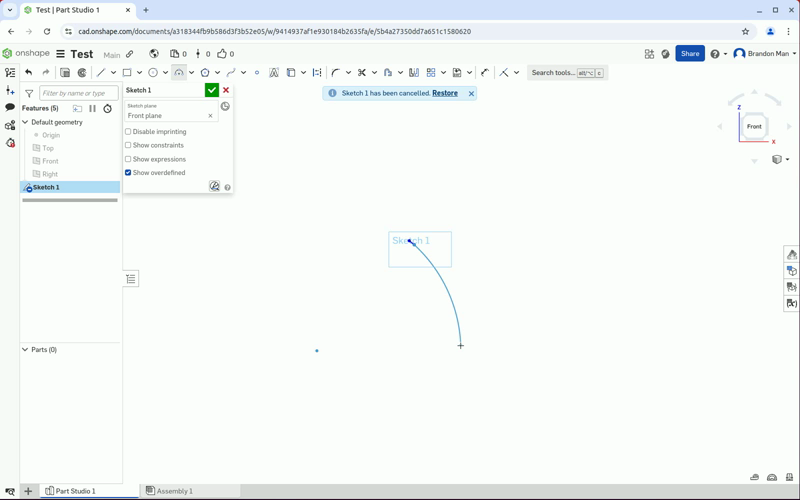
click(460, 345)
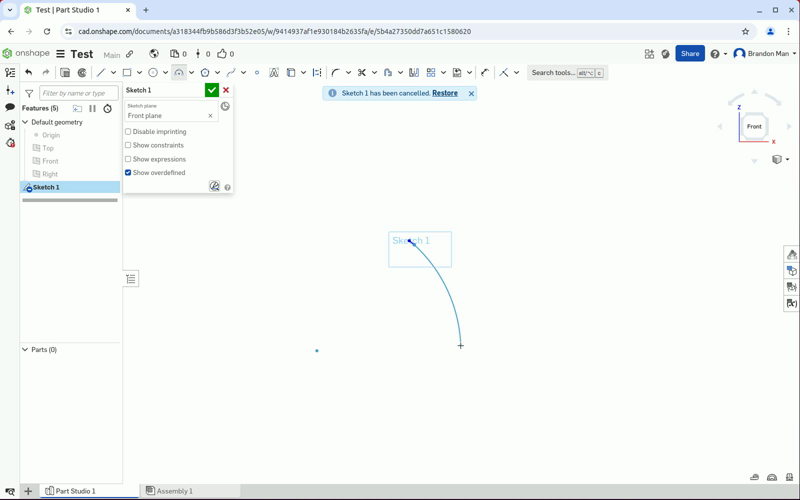
mouse_move(516, 258)
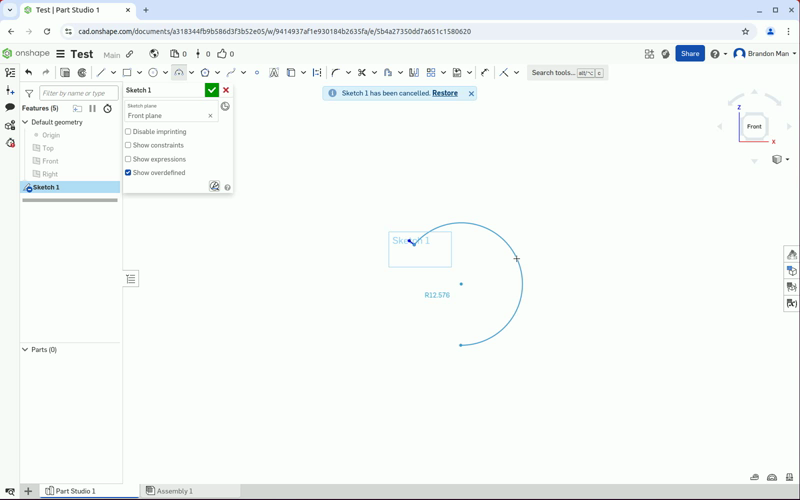
click(516, 258)
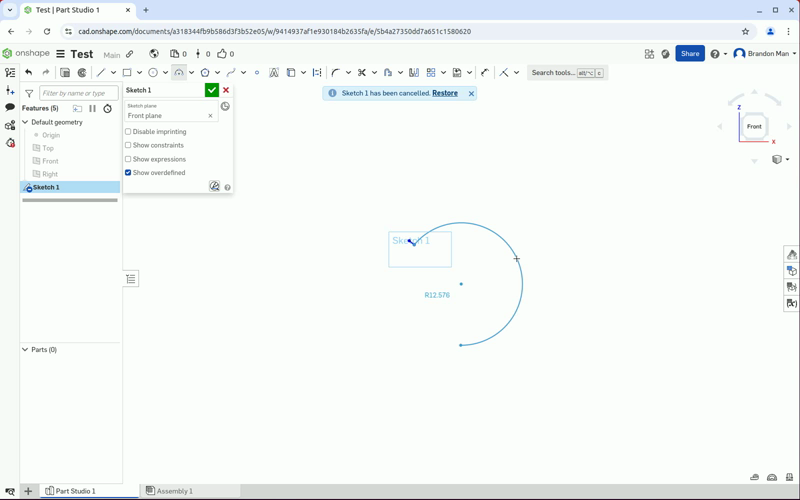
key_up(shift)
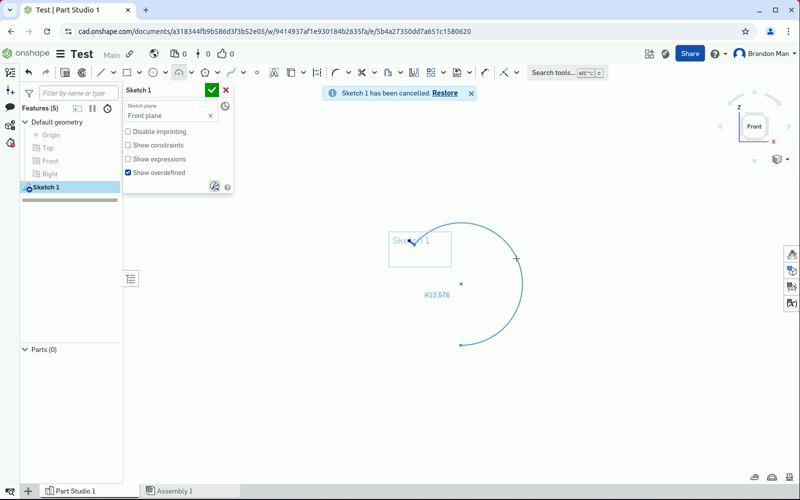
mouse_move(460, 345)
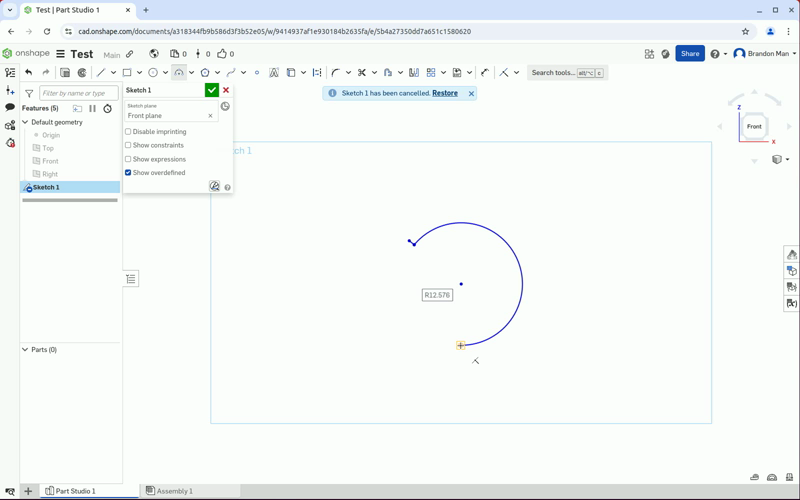
click(460, 345)
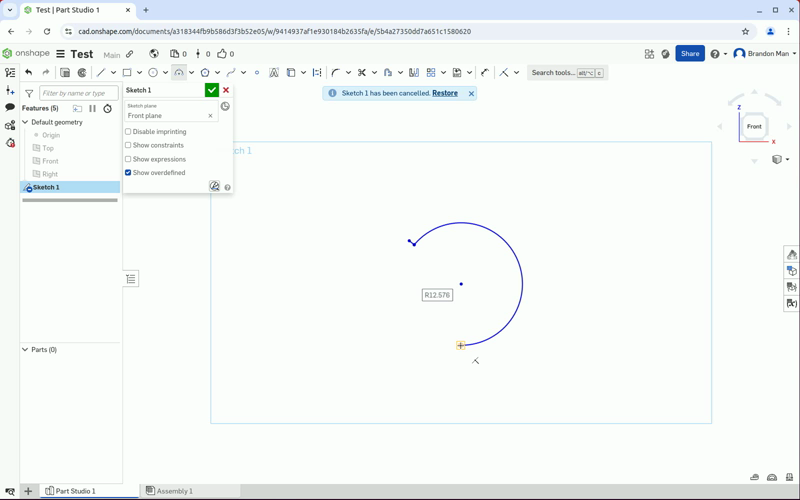
key_down(shift)
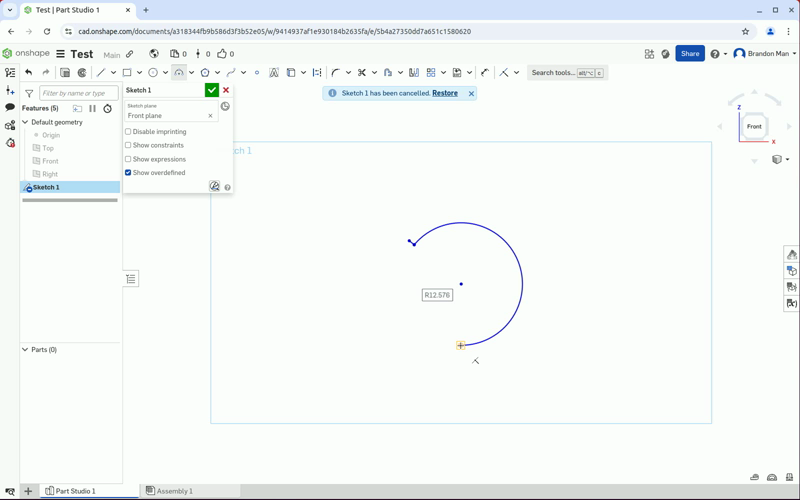
mouse_move(475, 348)
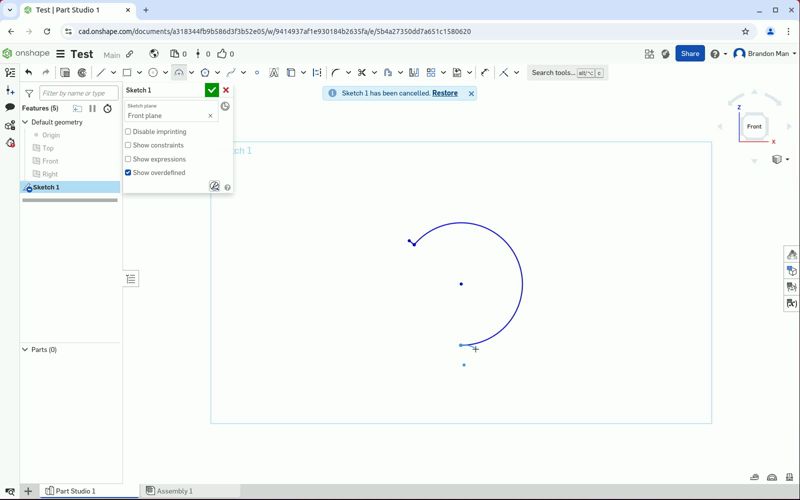
click(475, 348)
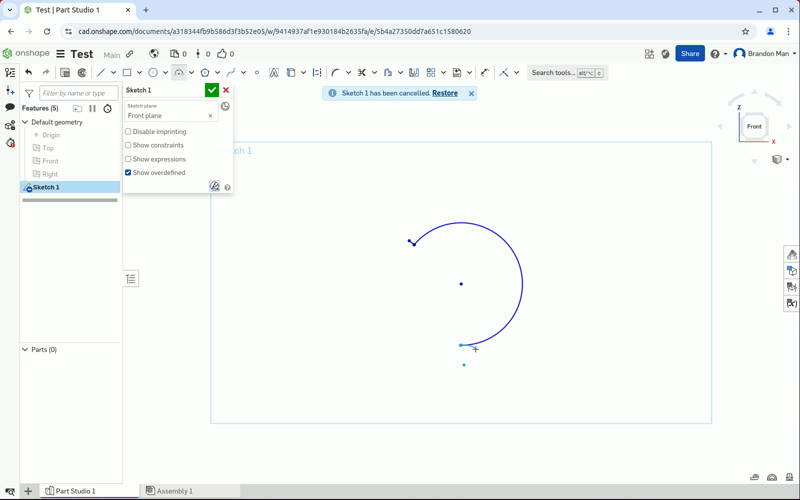
mouse_move(468, 345)
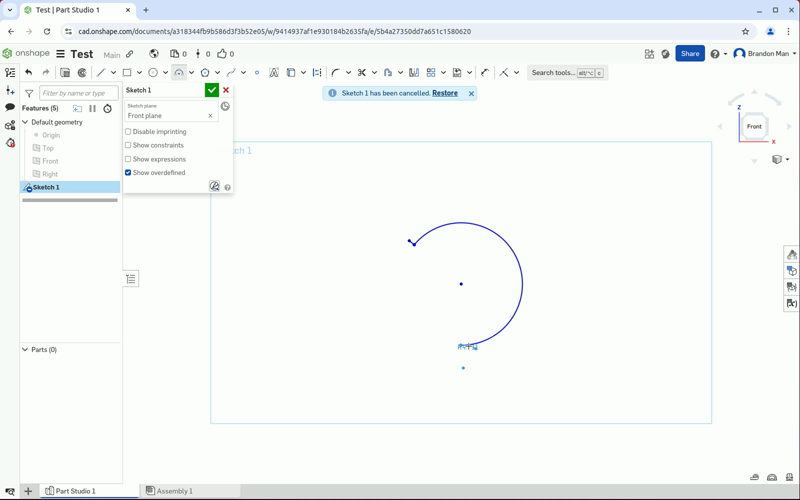
click(468, 345)
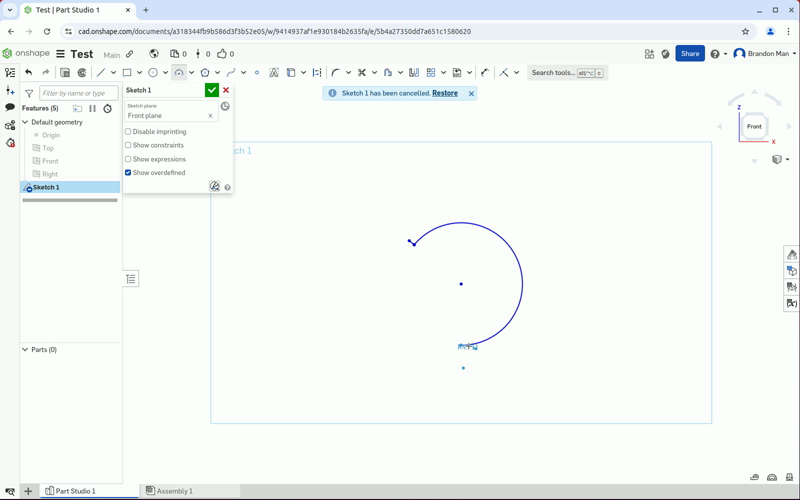
key_up(shift)
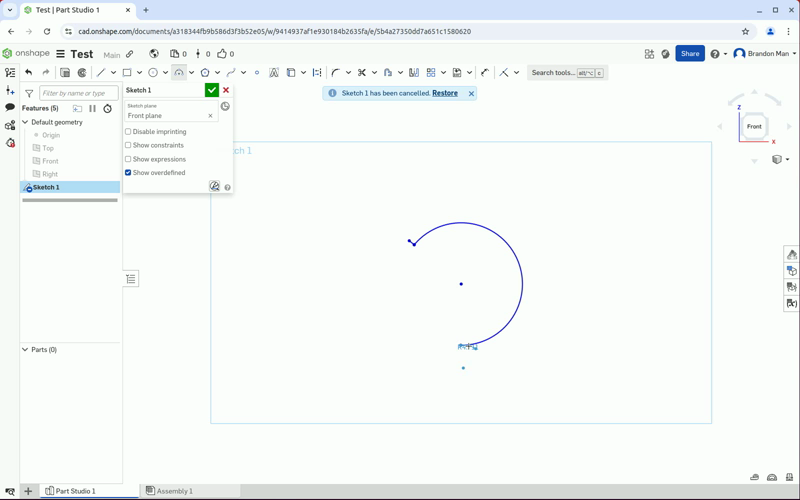
mouse_move(475, 348)
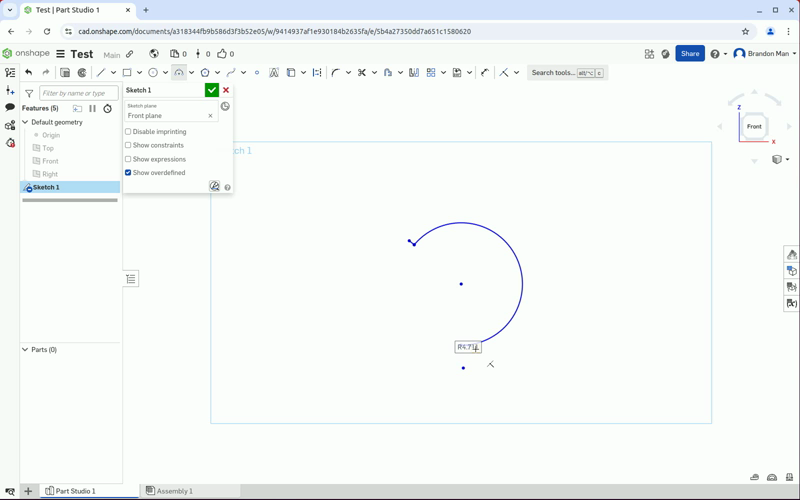
click(475, 348)
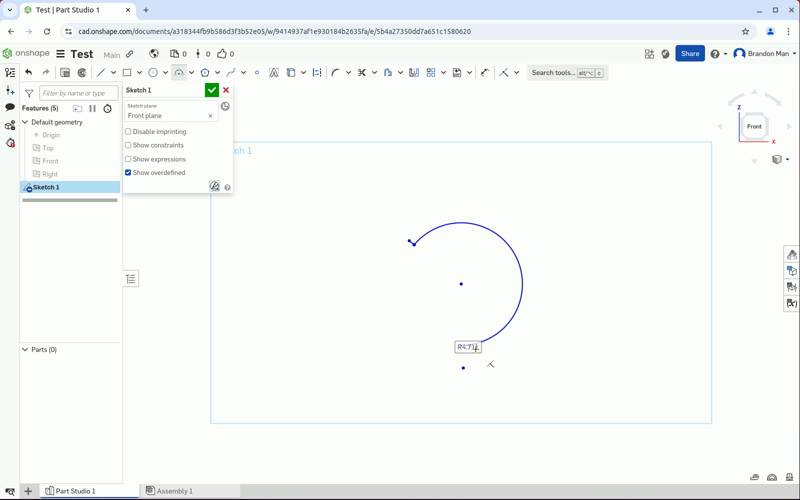
mouse_move(409, 240)
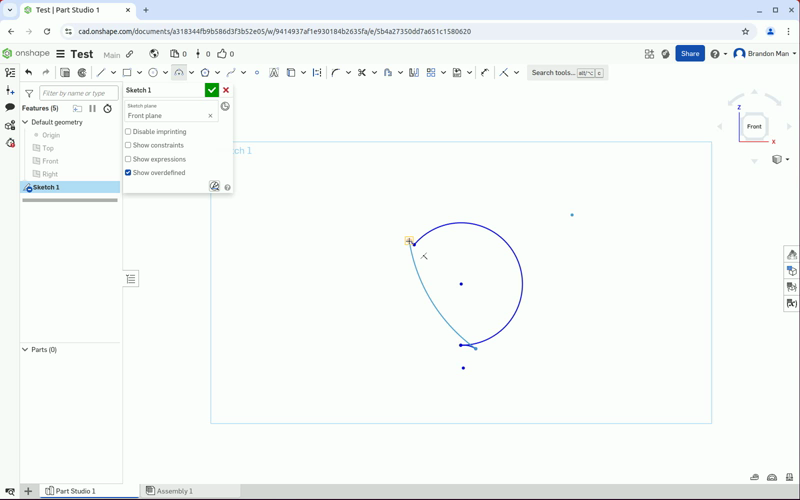
click(409, 240)
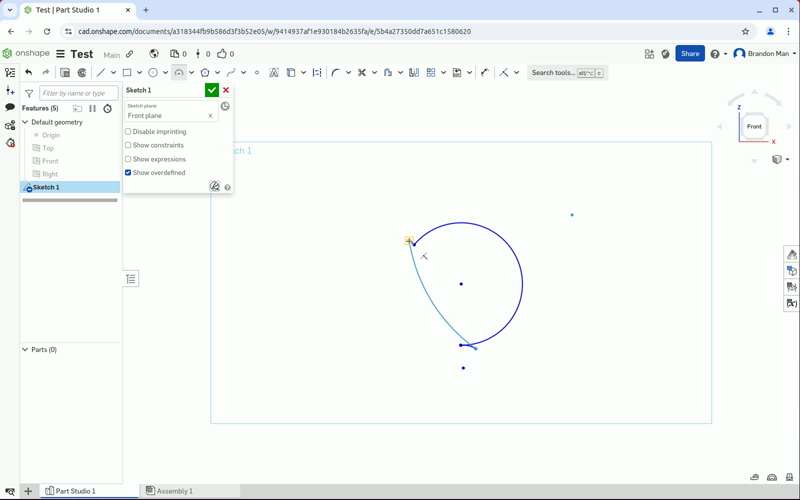
key_down(shift)
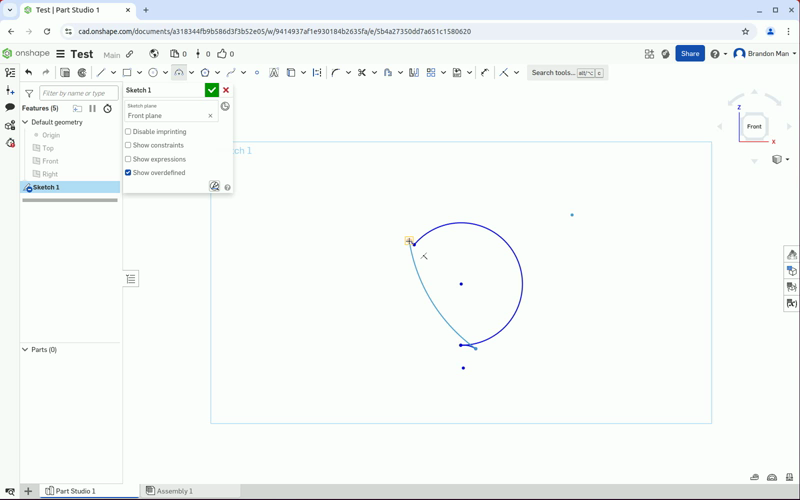
mouse_move(518, 248)
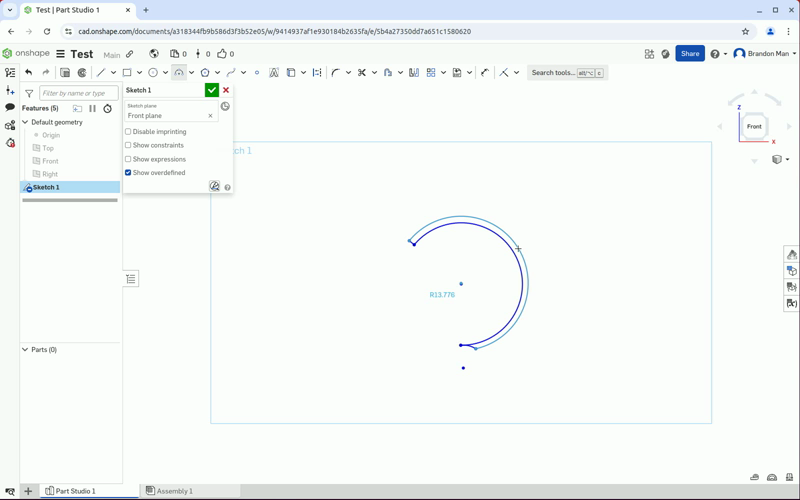
click(518, 248)
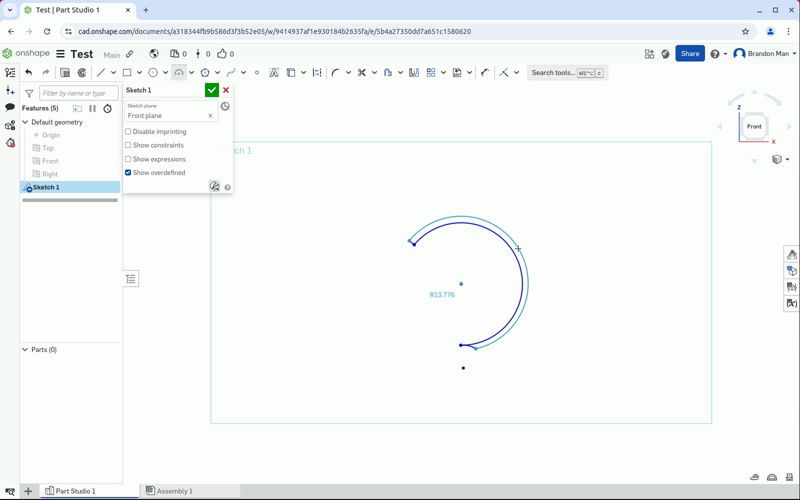
key_up(shift)
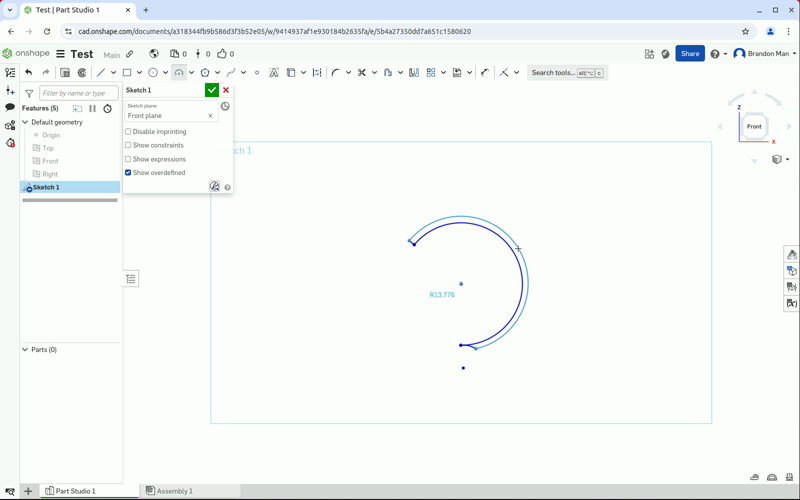
key(esc)
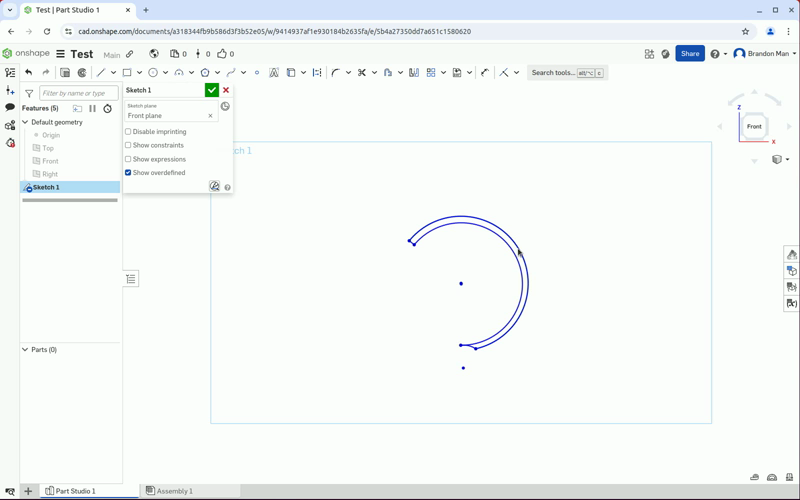
mouse_move(525, 296)
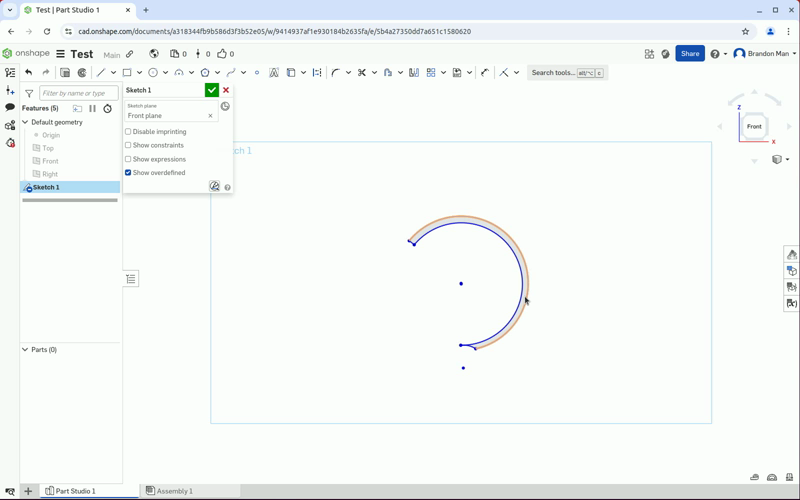
click(525, 296)
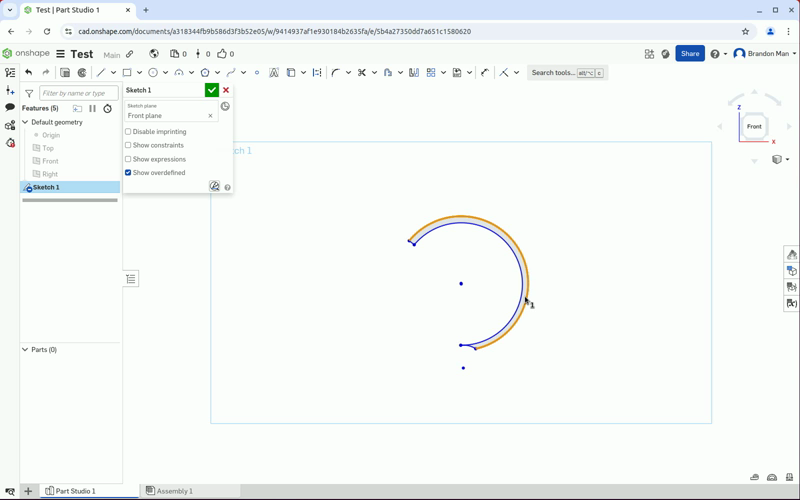
mouse_move(73, 352)
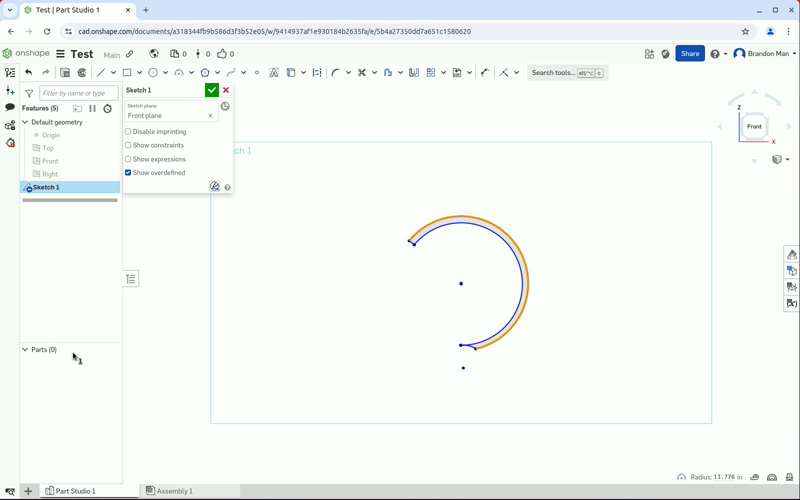
key(shift+y)
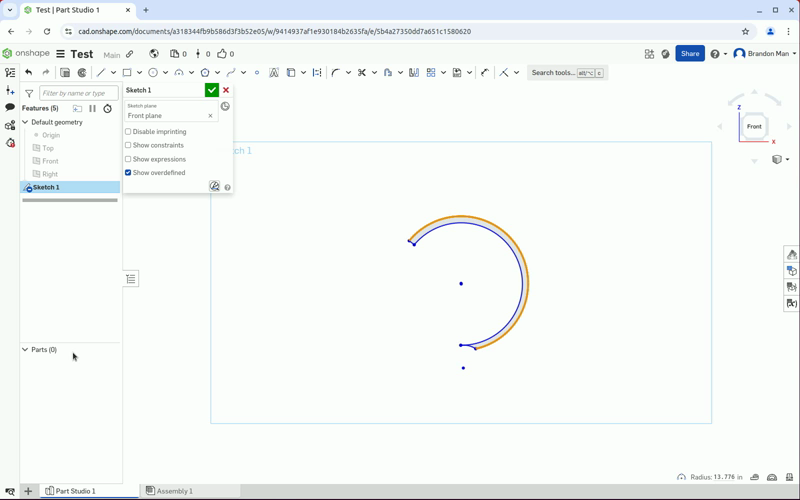
key(shift+e)
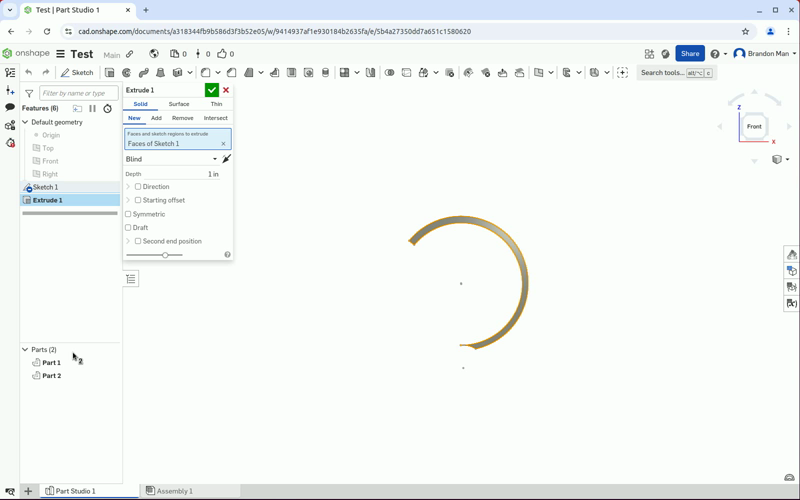
mouse_move(143, 106)
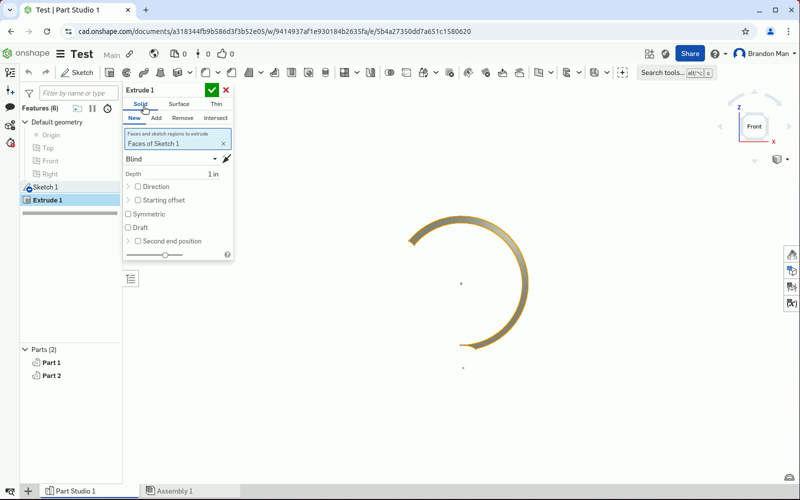
click(143, 106)
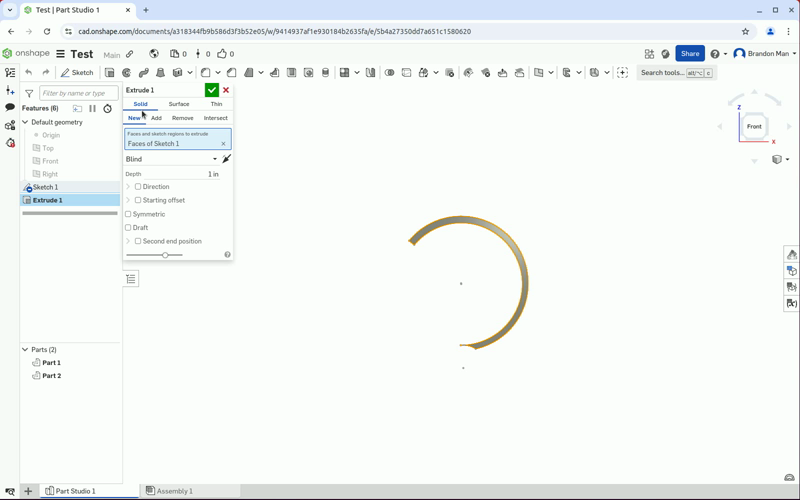
mouse_move(137, 120)
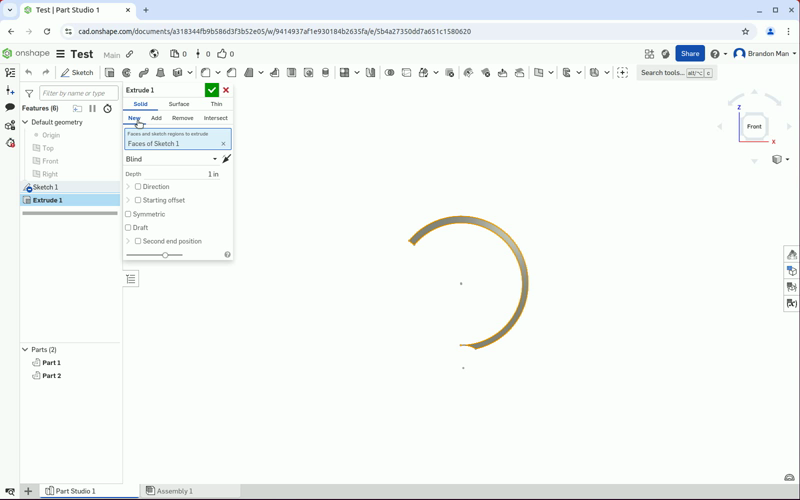
click(137, 120)
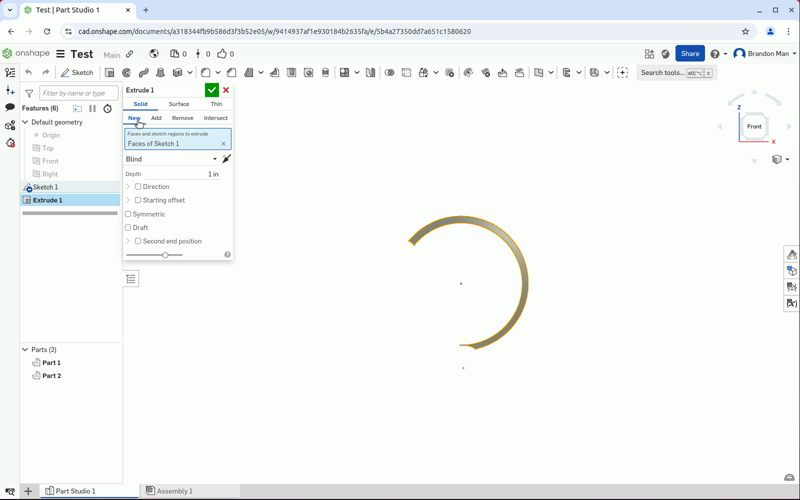
key(tab, 4)
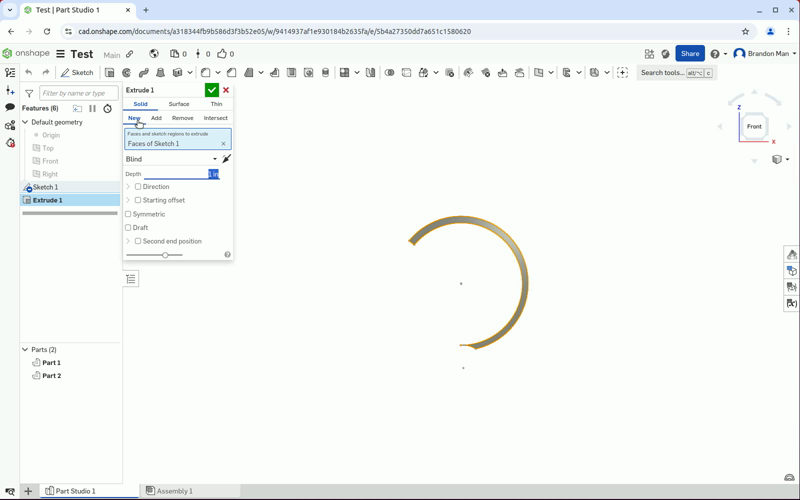
text(1.204)
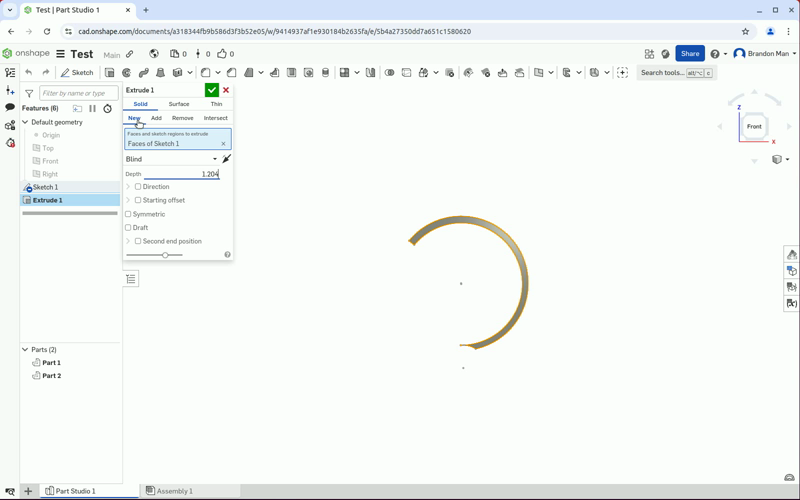
key(enter)
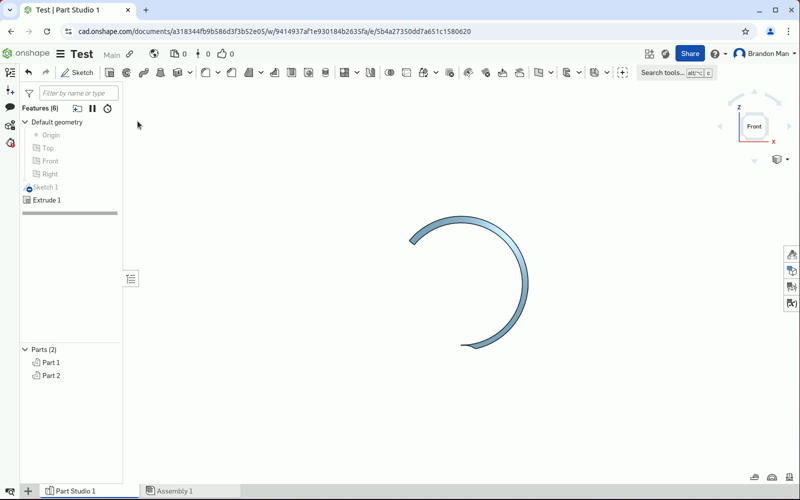
key(shift+h)
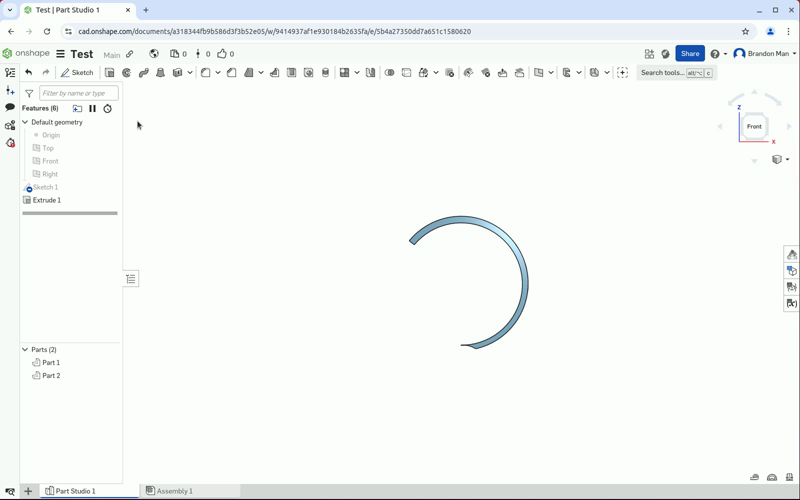
key(shift+h)
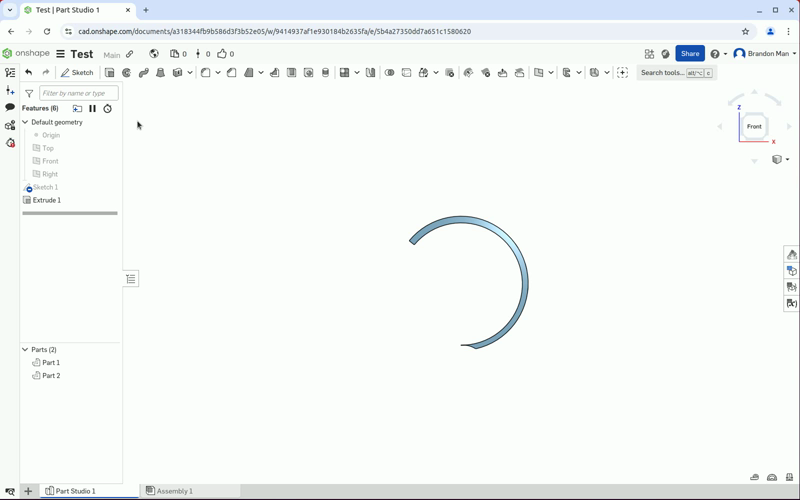
mouse_move(73, 189)
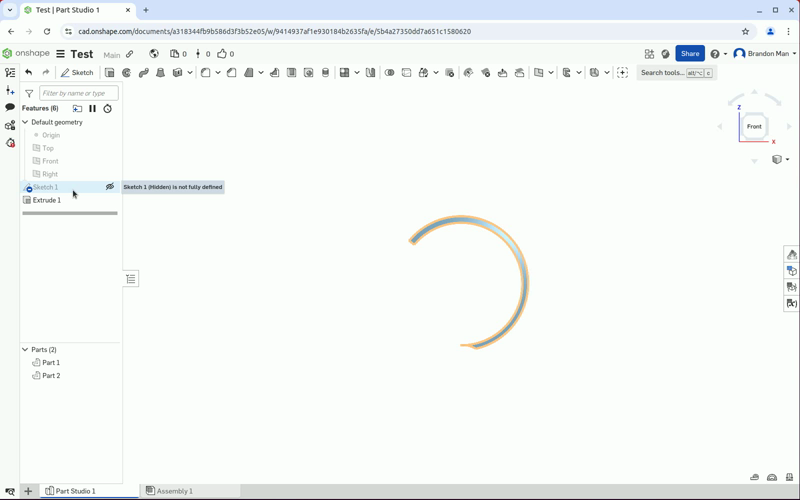
click(73, 189)
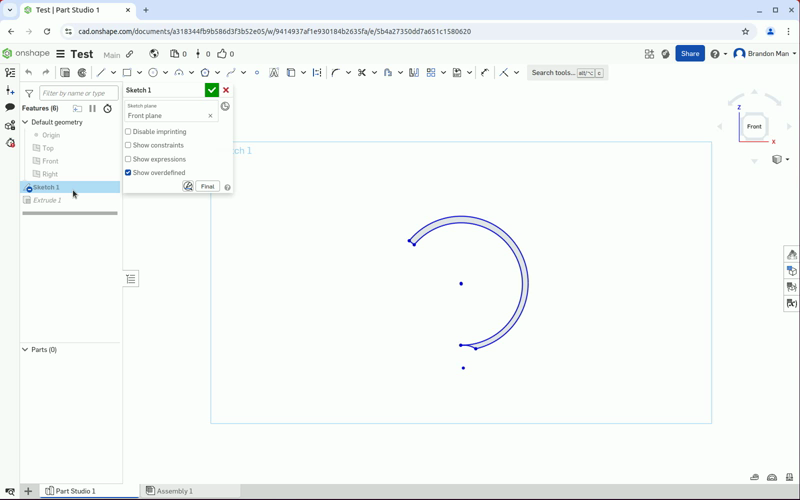
mouse_move(229, 92)
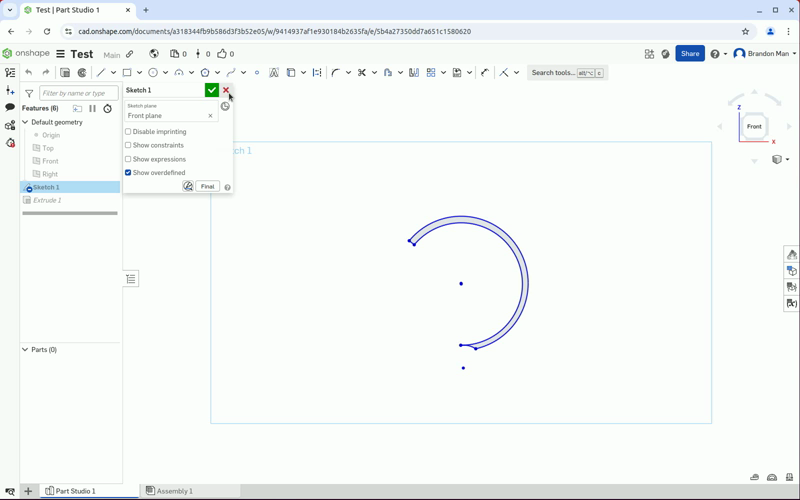
click(229, 92)
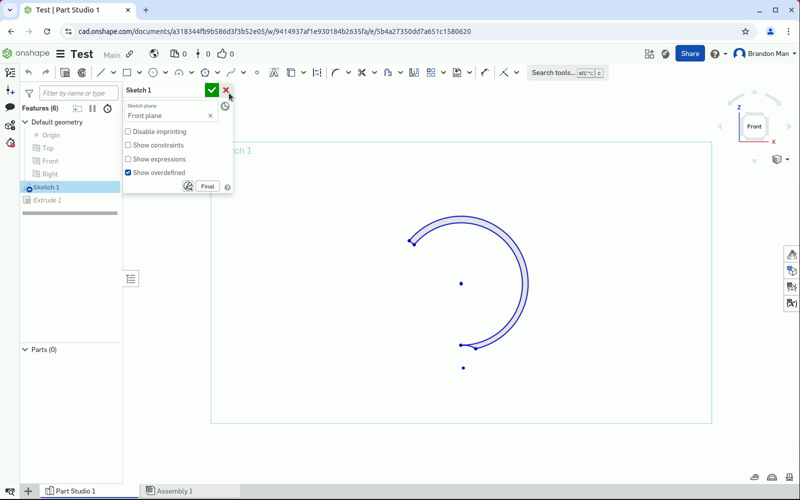
key(shift+s)
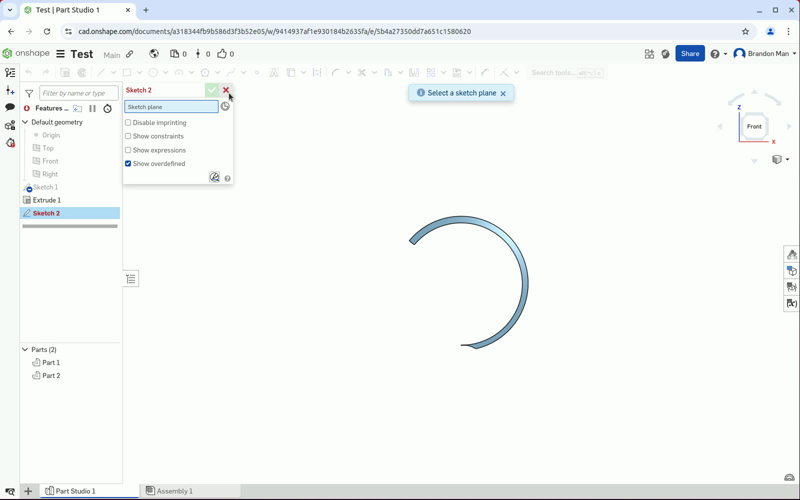
mouse_move(73, 163)
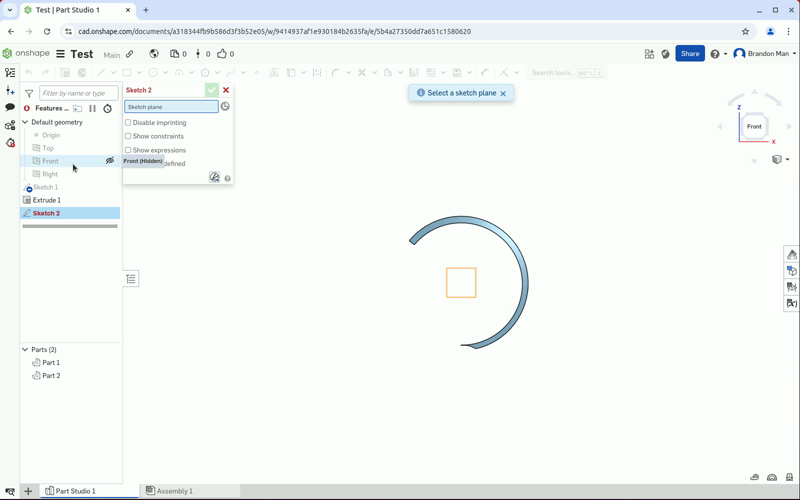
click(73, 163)
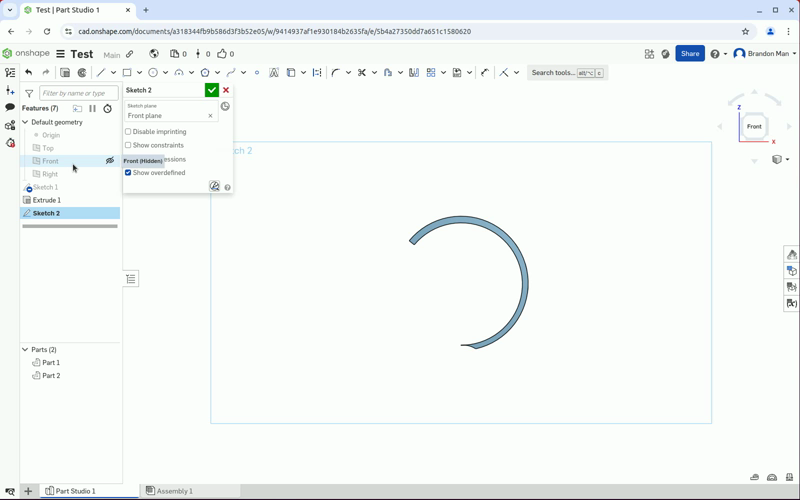
mouse_move(73, 352)
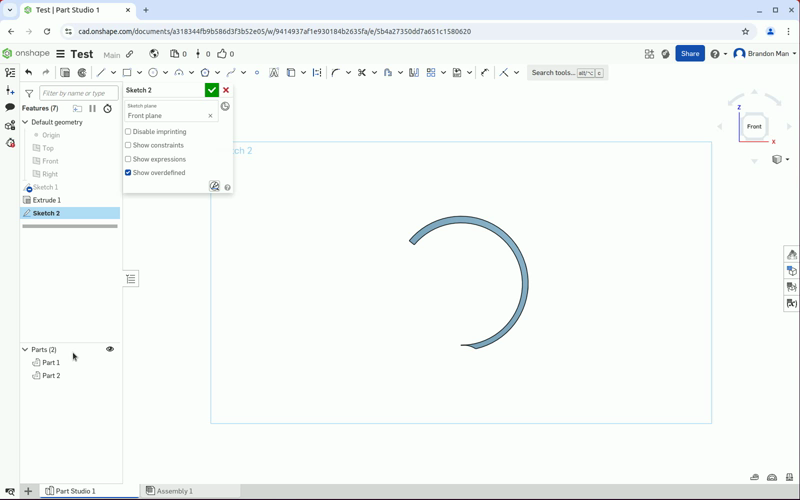
key(y)
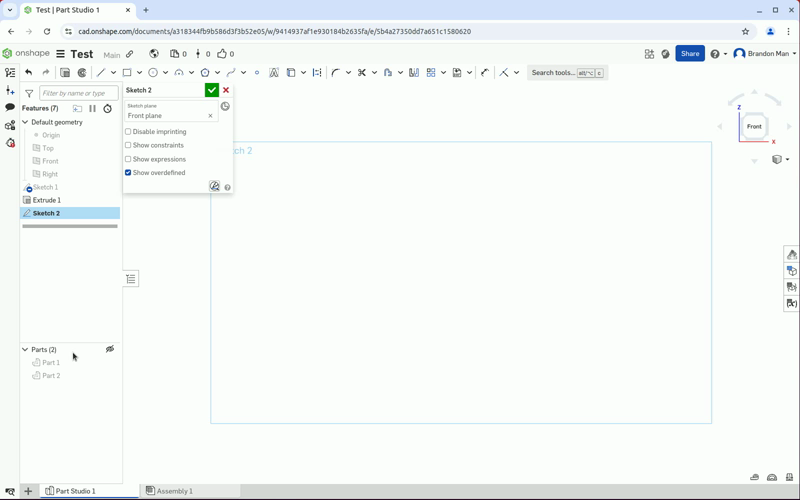
key(a)
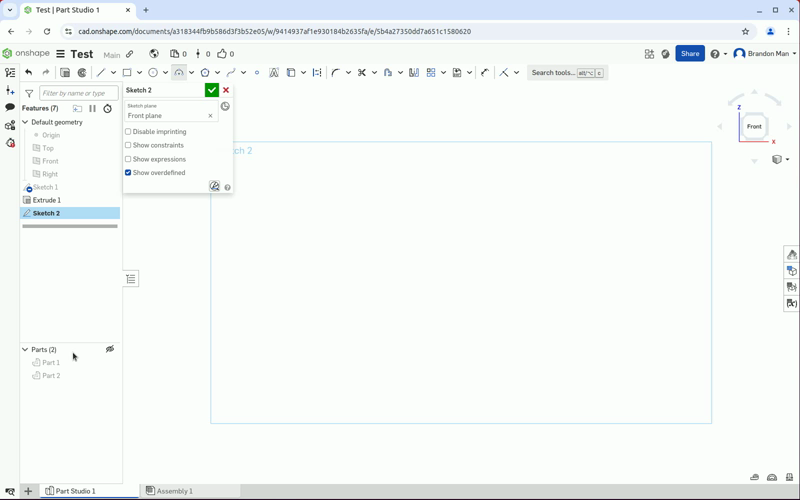
key_down(shift)
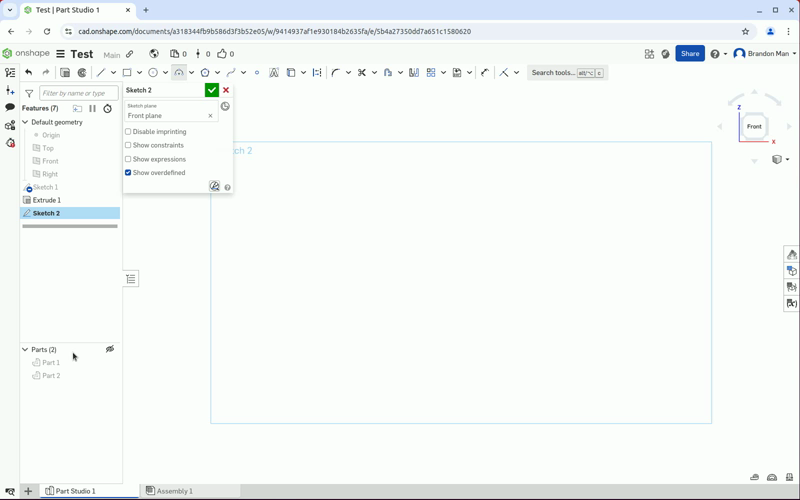
mouse_move(446, 348)
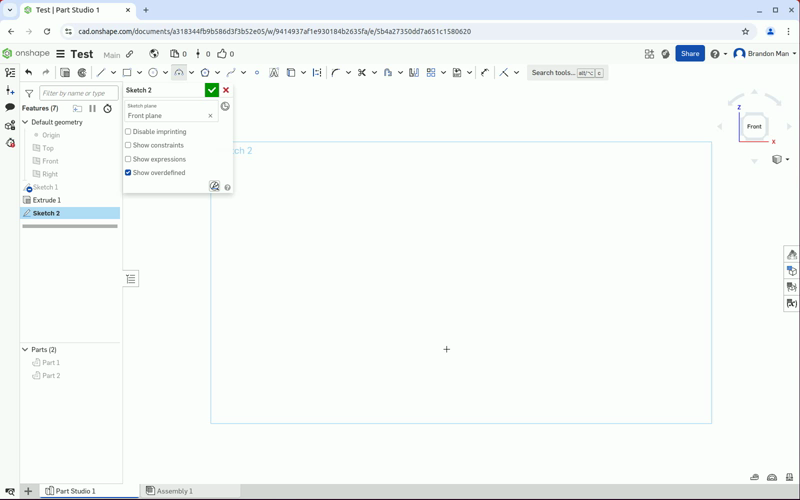
click(446, 348)
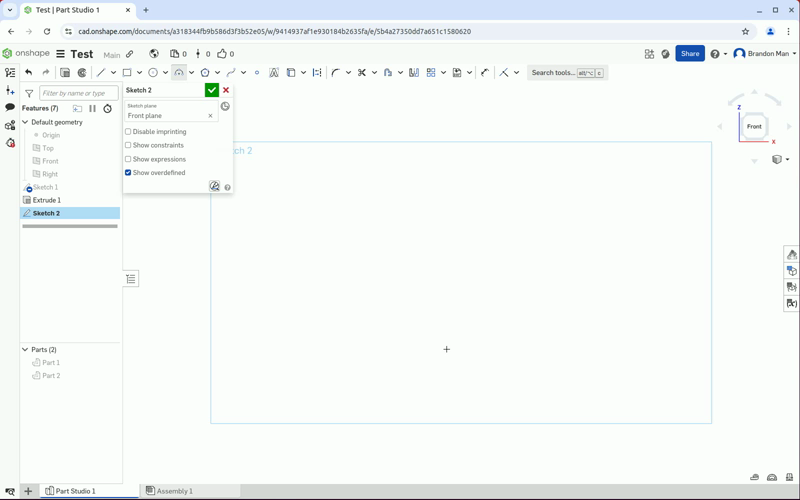
key_up(shift)
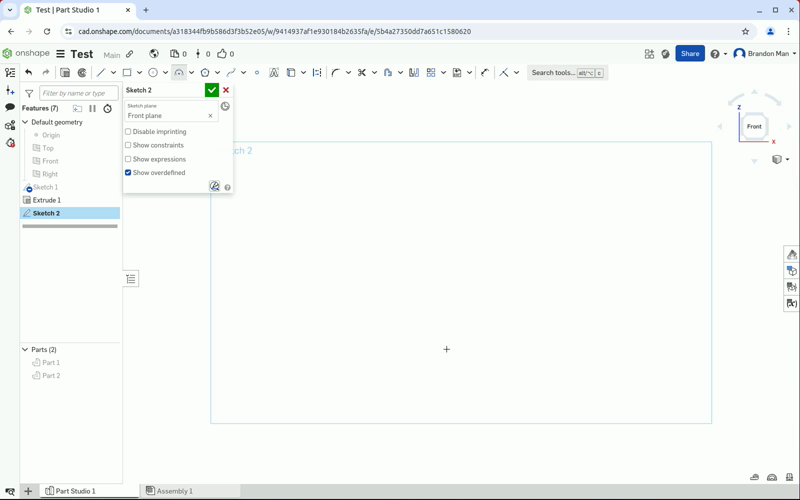
key_down(shift)
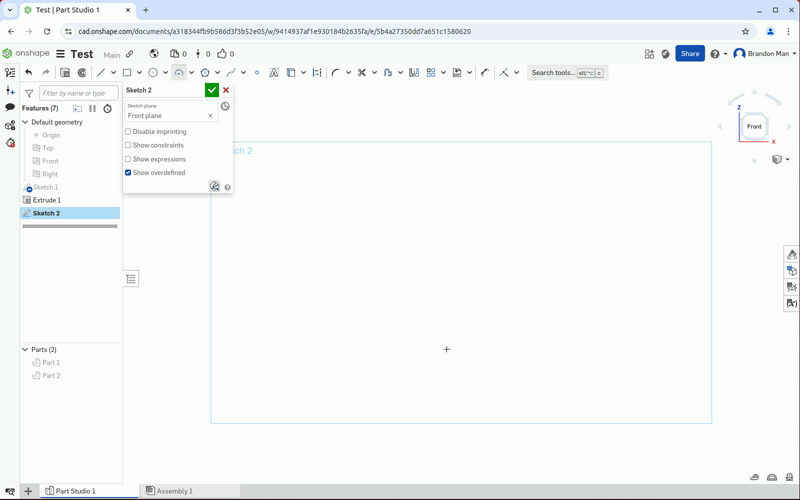
mouse_move(475, 348)
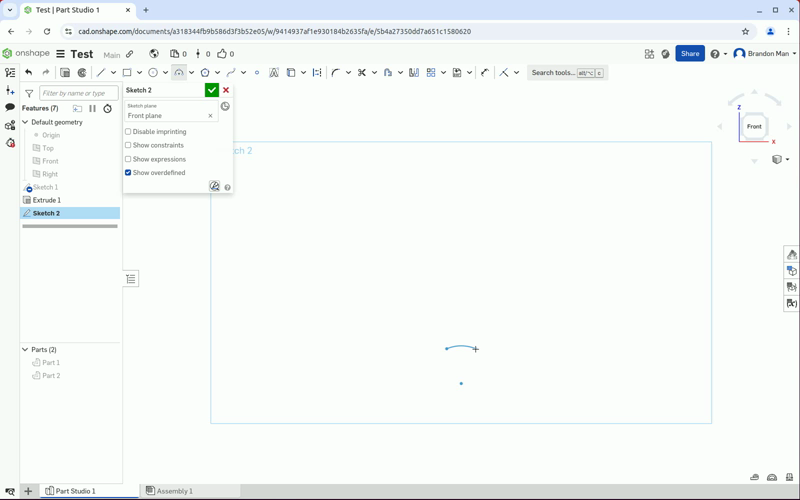
click(475, 348)
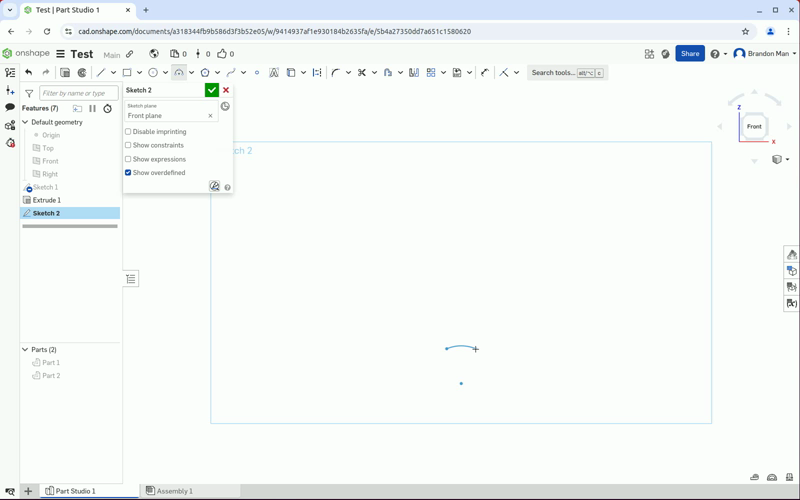
mouse_move(461, 350)
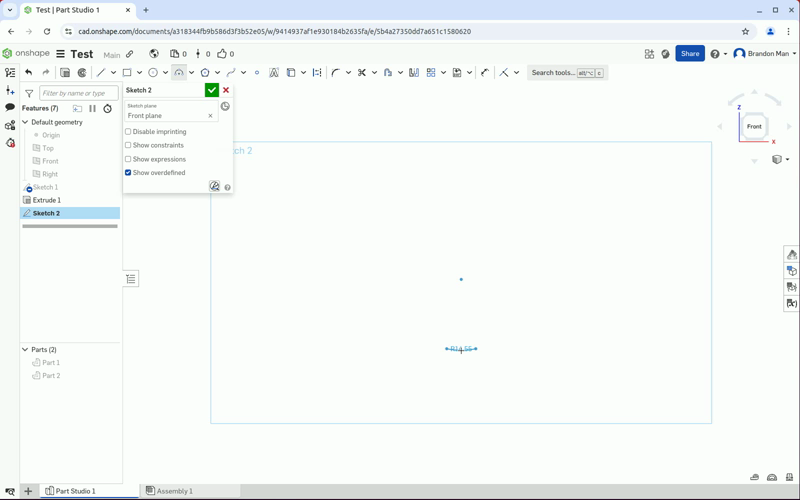
click(461, 350)
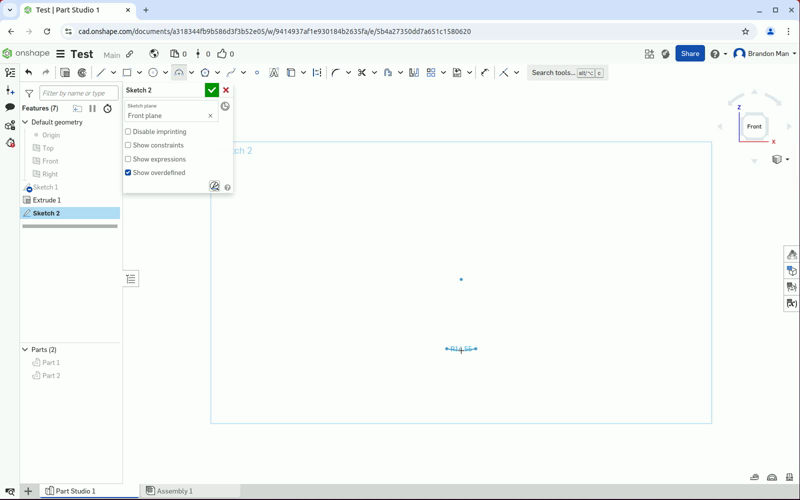
key_up(shift)
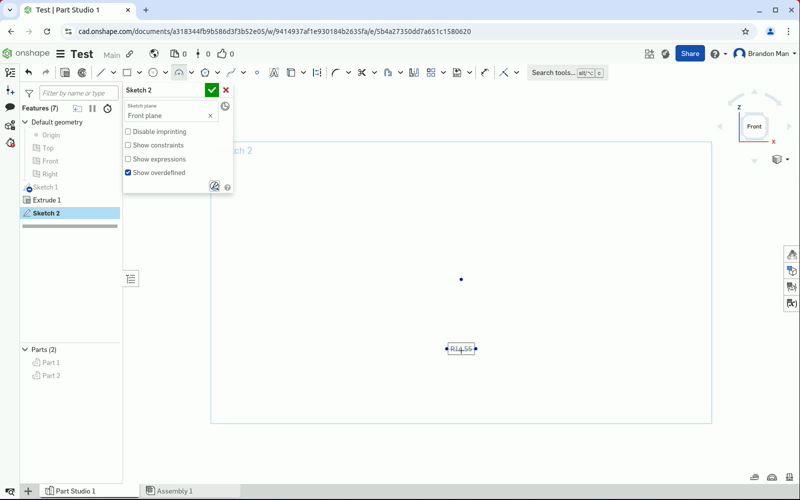
mouse_move(475, 348)
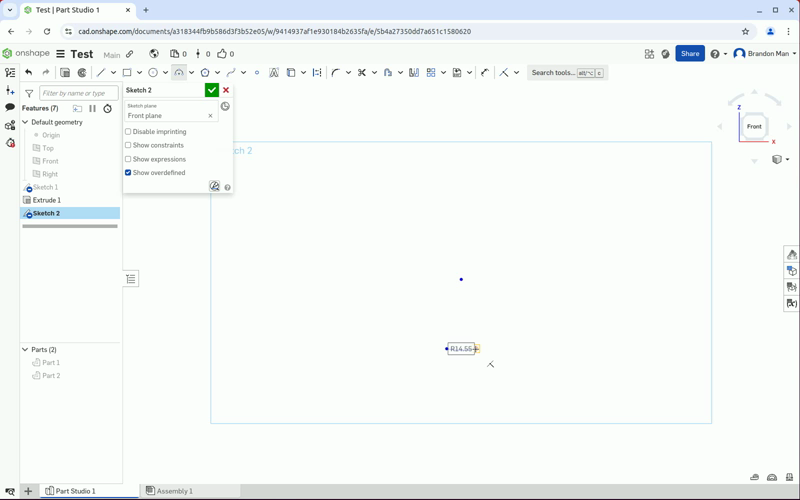
click(475, 348)
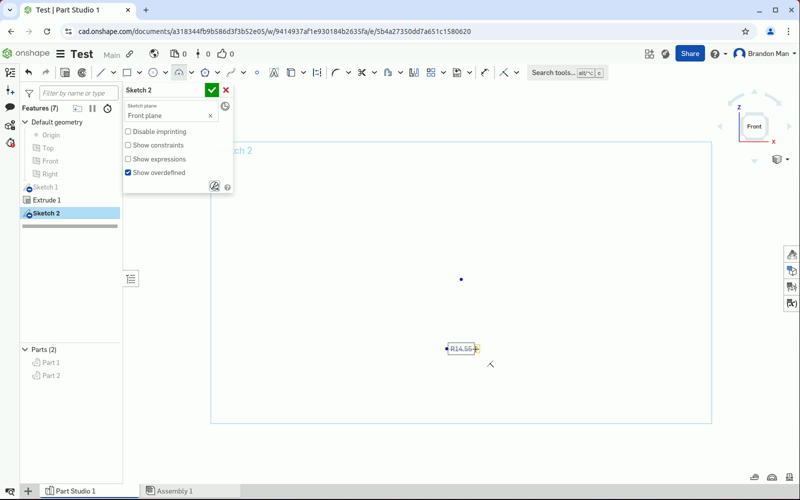
mouse_move(446, 348)
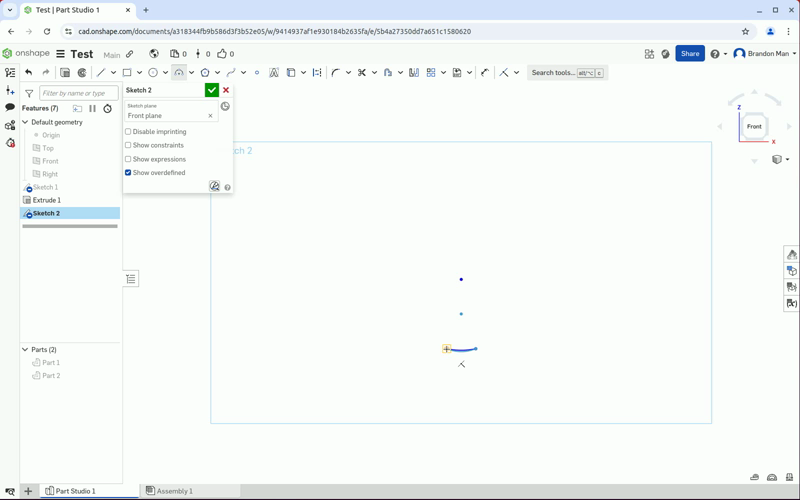
click(446, 348)
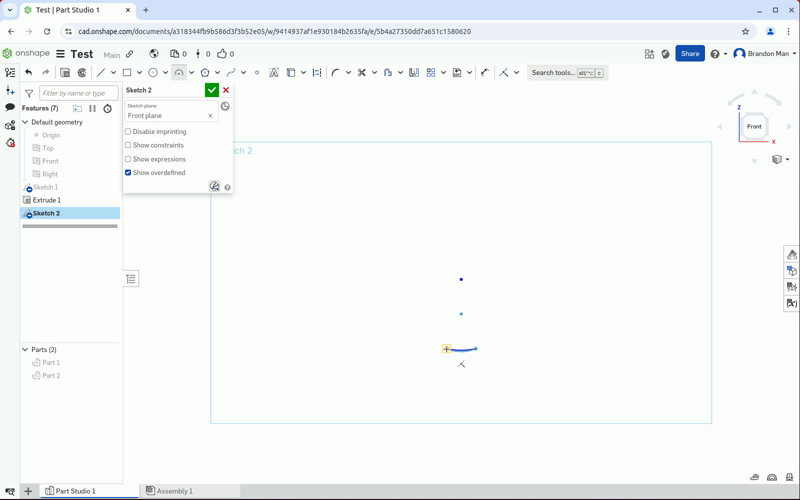
key_down(shift)
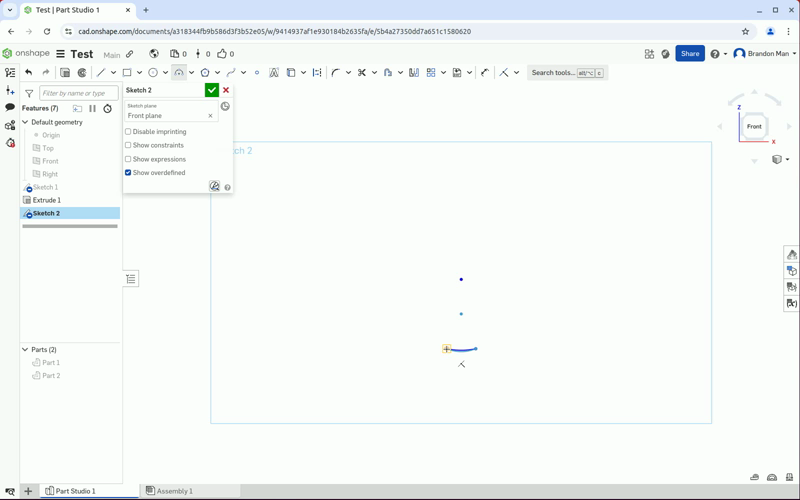
mouse_move(461, 344)
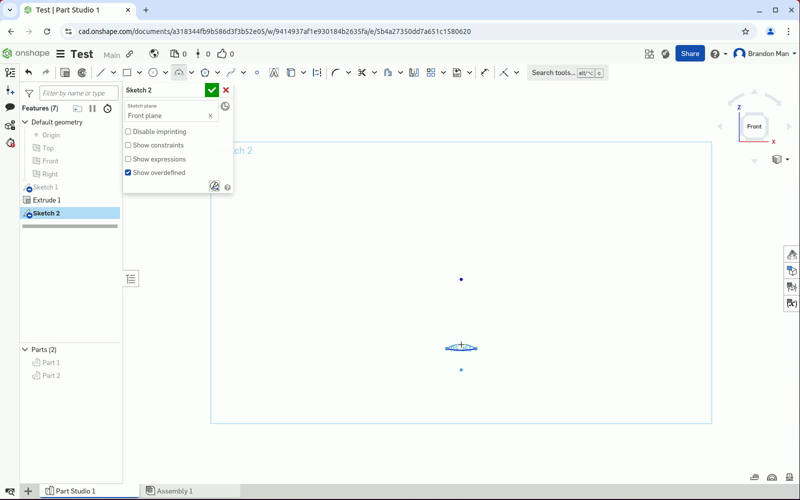
click(461, 344)
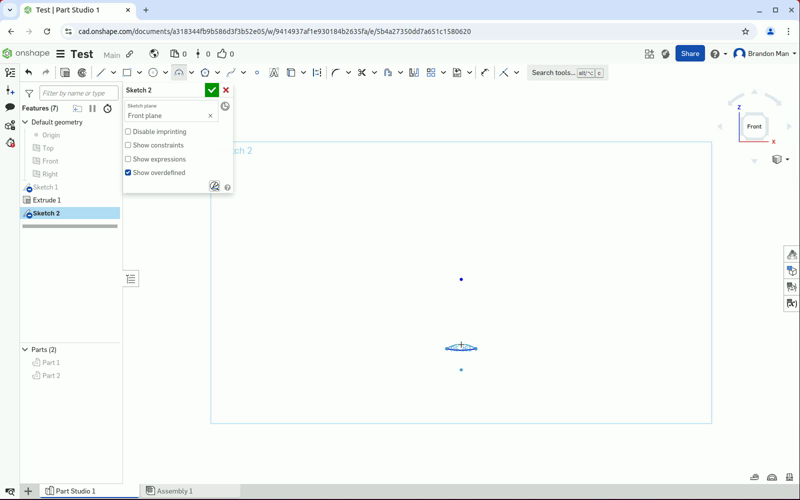
key_up(shift)
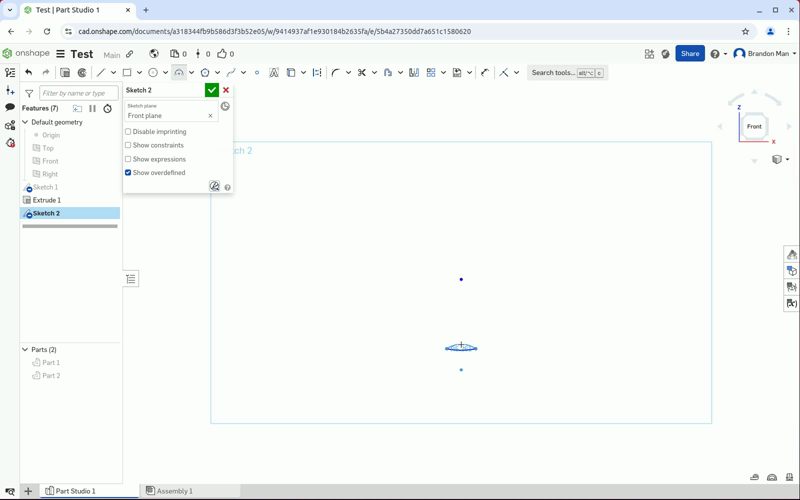
key(esc)
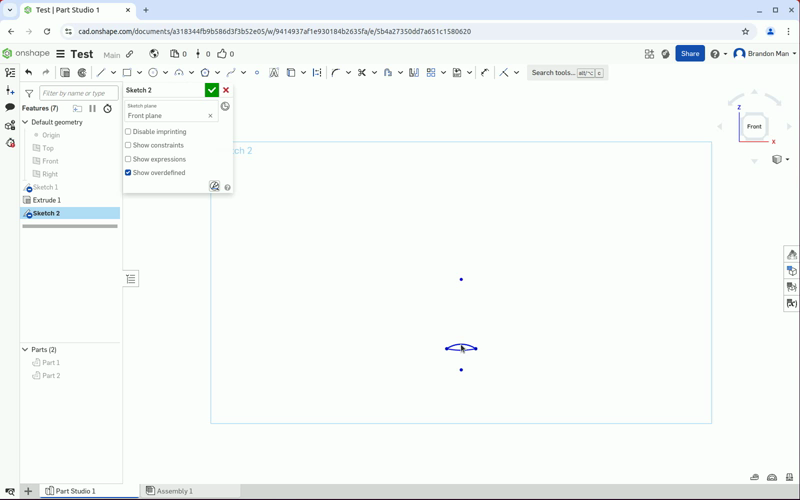
mouse_move(467, 349)
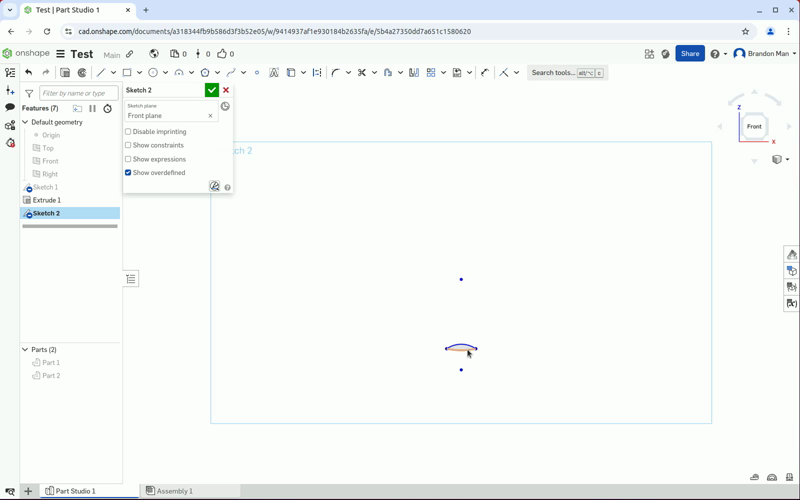
scroll(6)
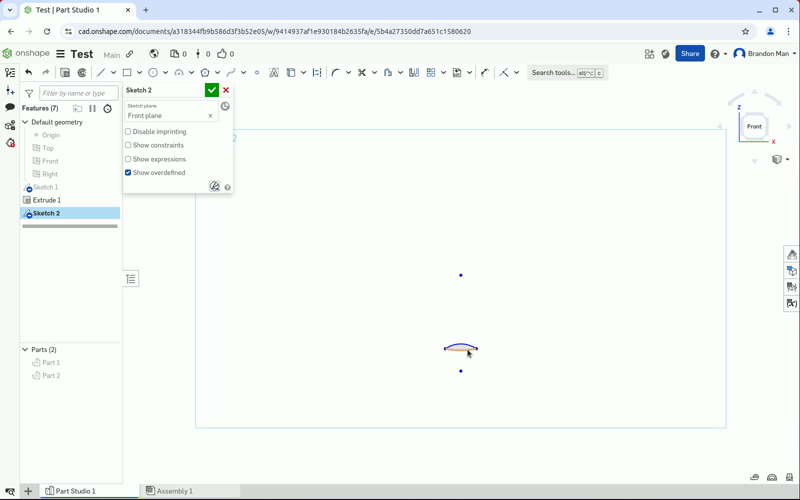
scroll(6)
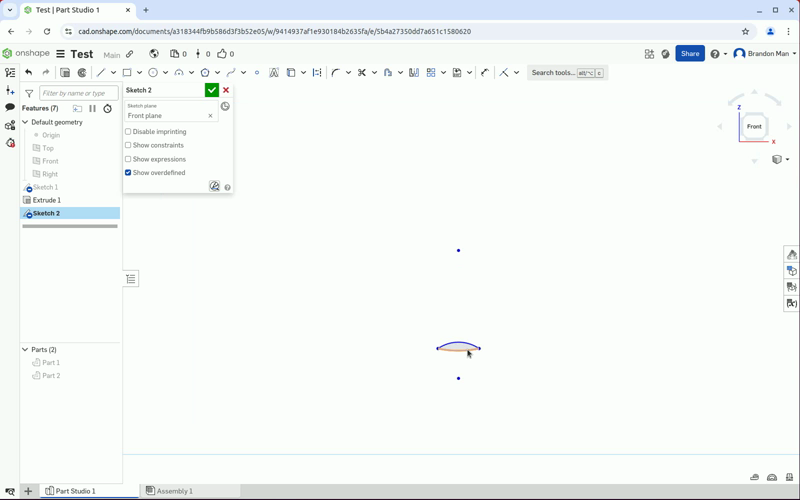
scroll(6)
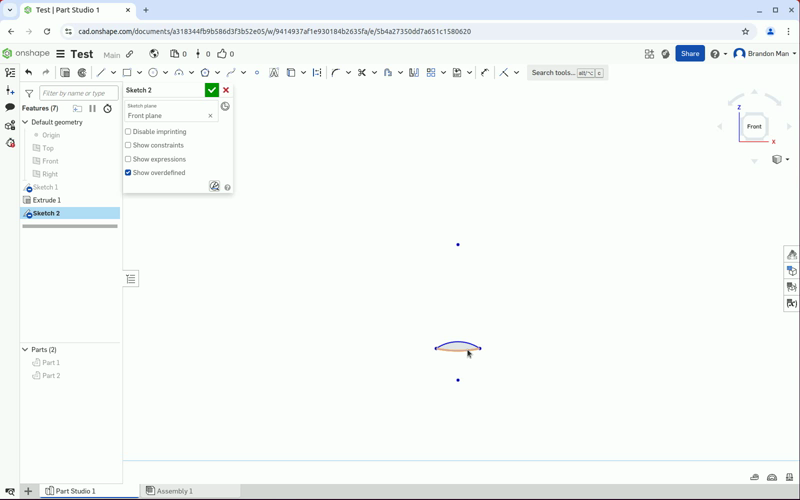
scroll(6)
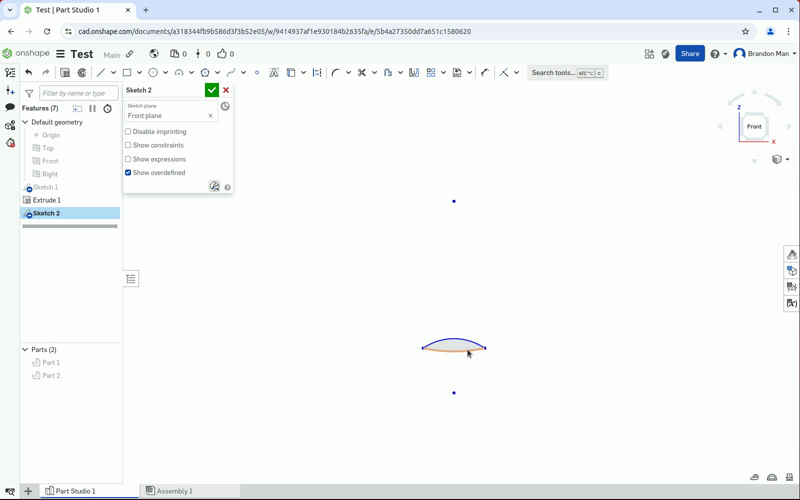
scroll(6)
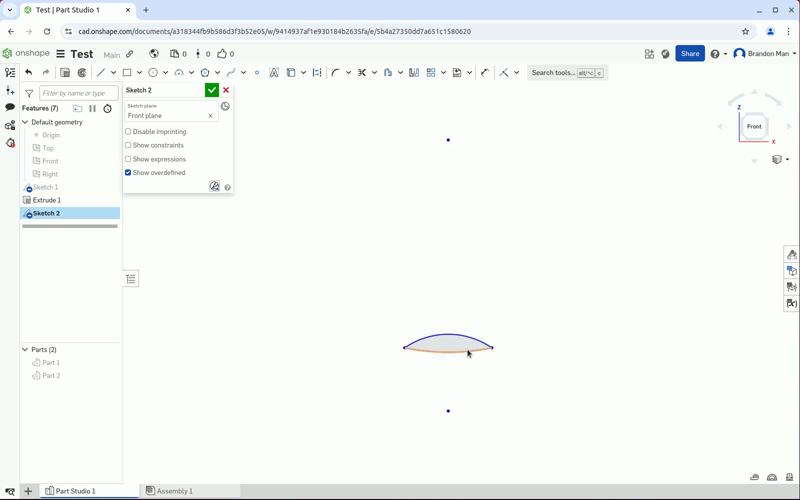
scroll(6)
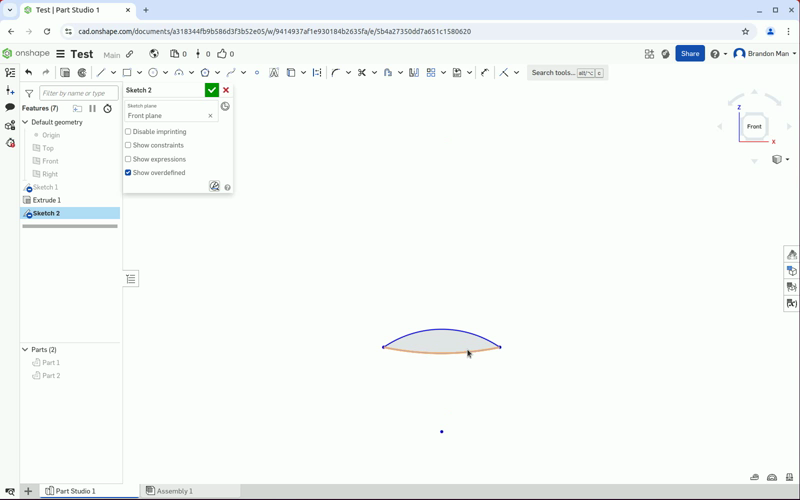
scroll(6)
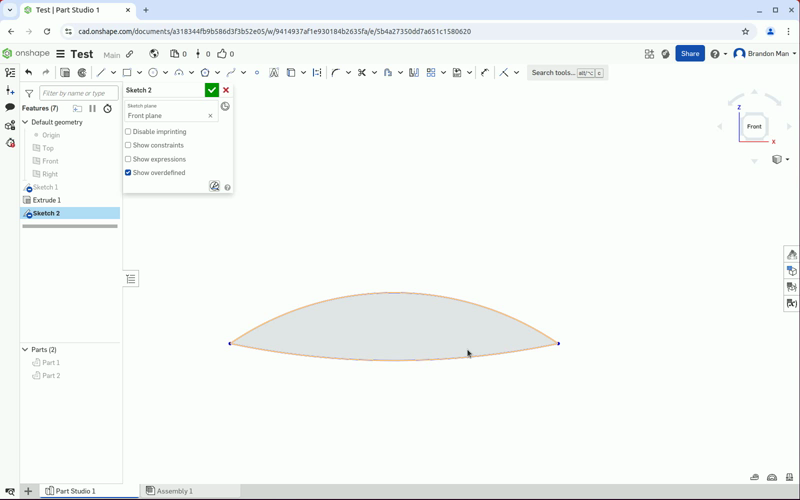
click(467, 349)
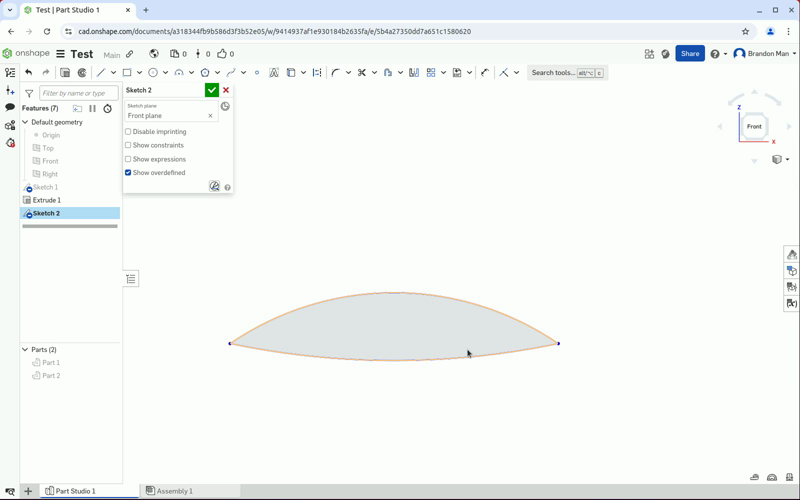
scroll(-6)
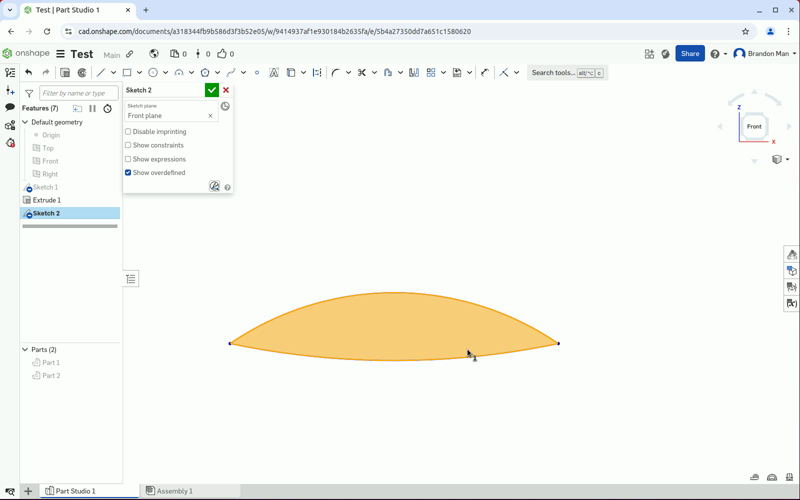
scroll(-6)
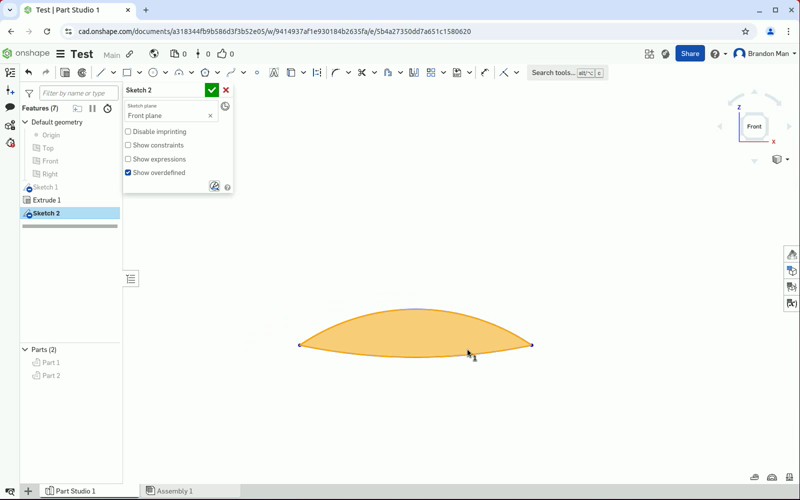
scroll(-6)
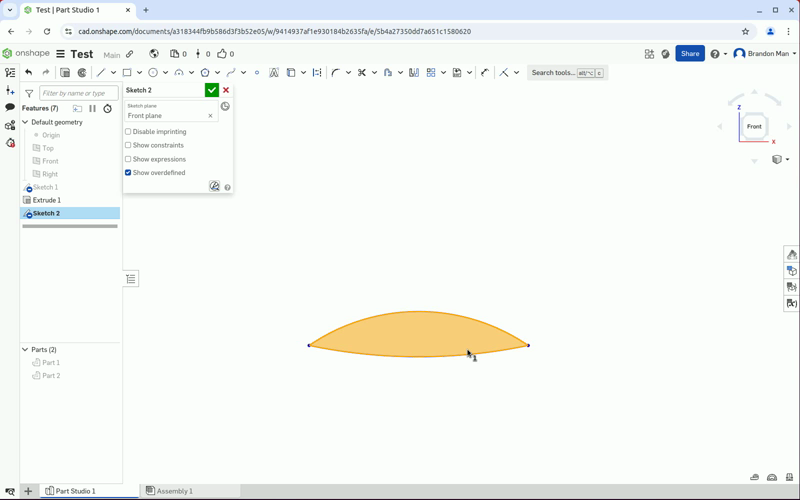
scroll(-6)
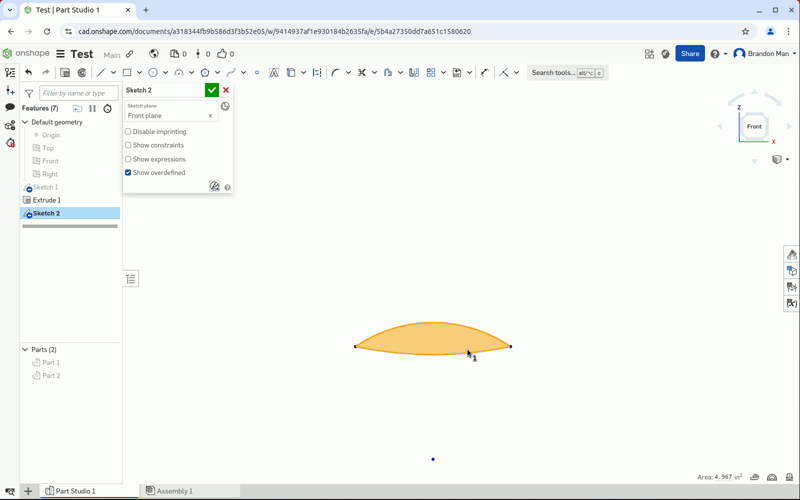
scroll(-6)
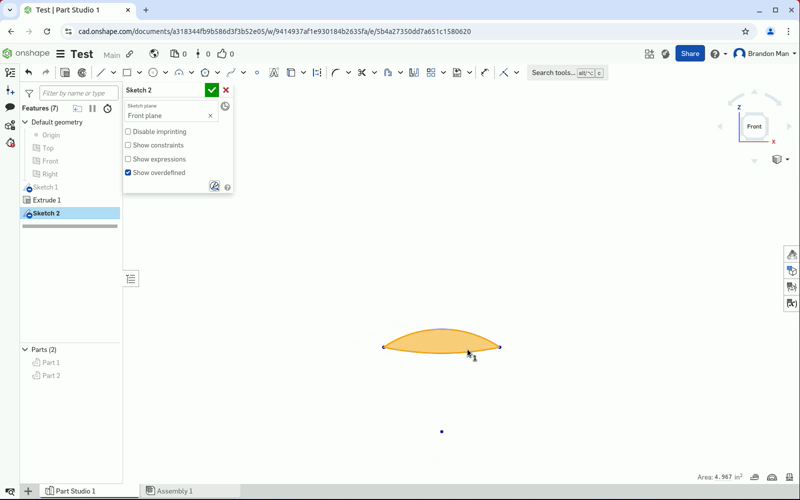
scroll(-6)
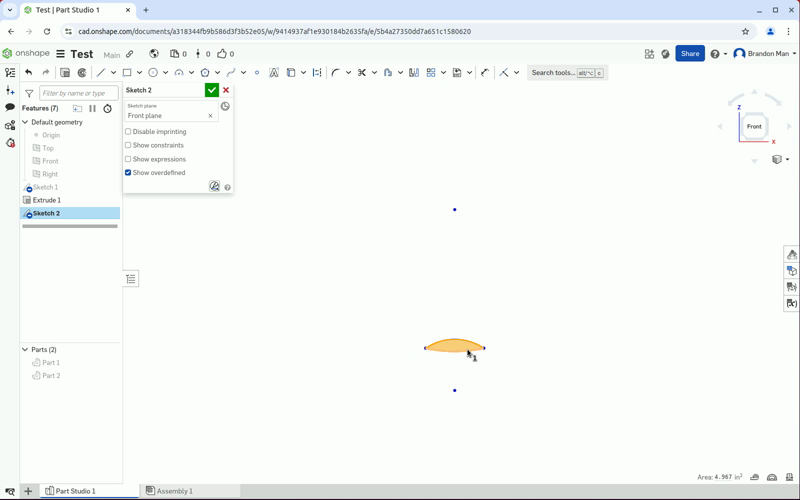
scroll(-6)
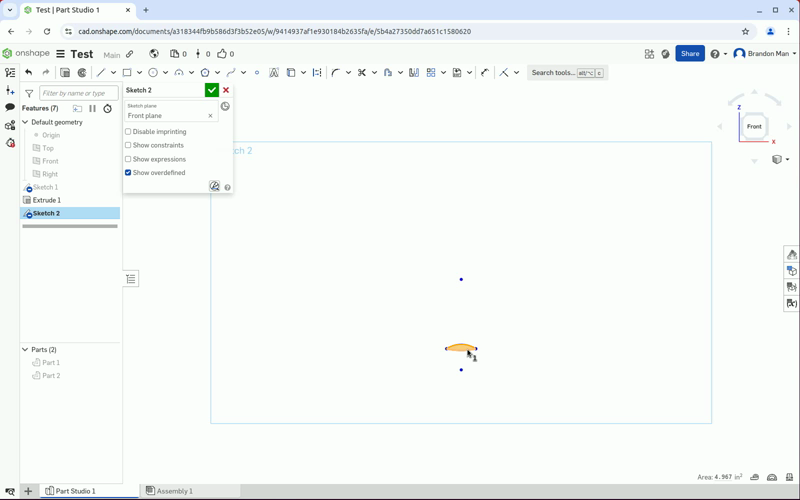
mouse_move(73, 352)
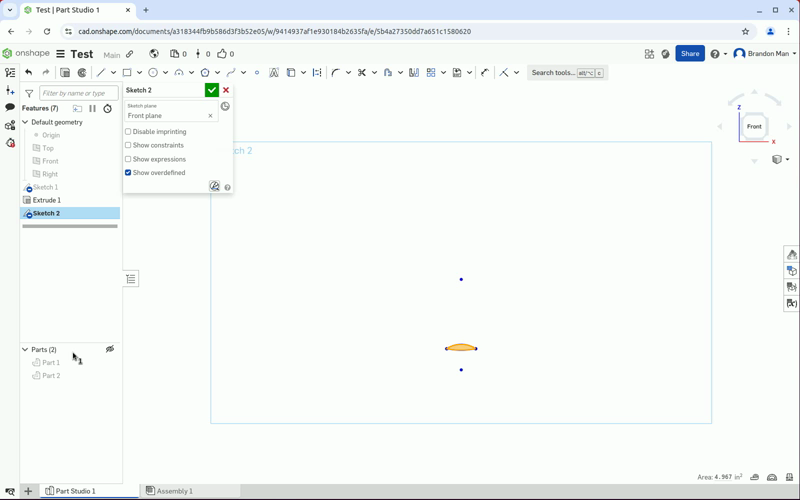
key(shift+y)
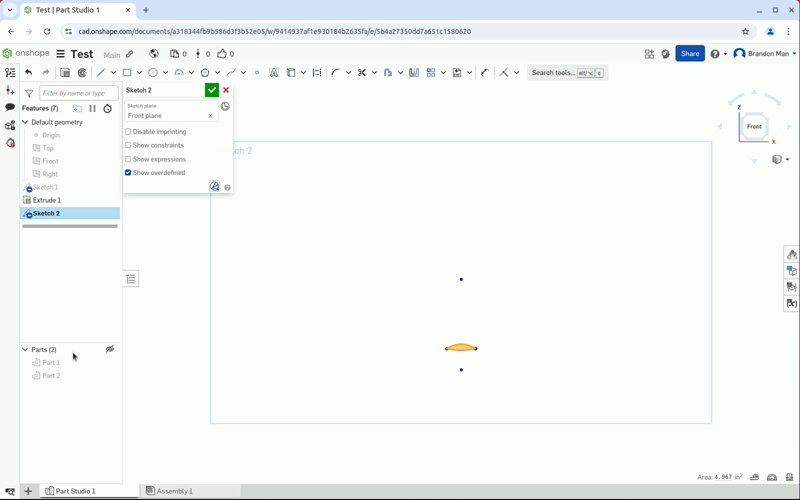
key(shift+e)
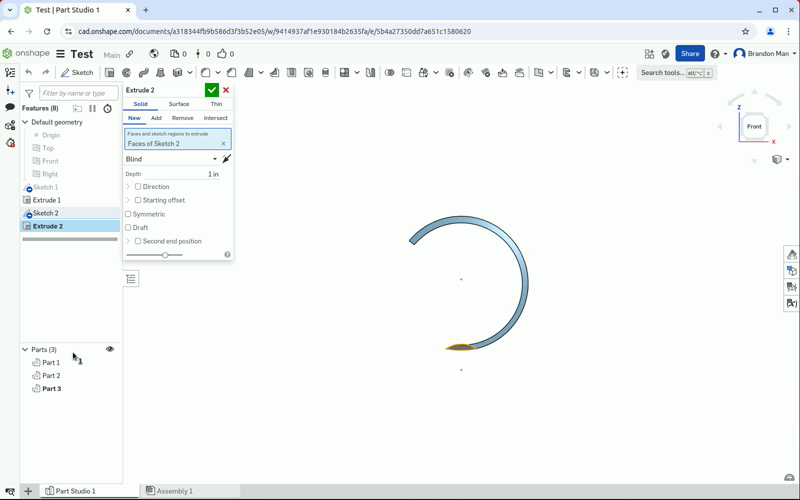
mouse_move(143, 106)
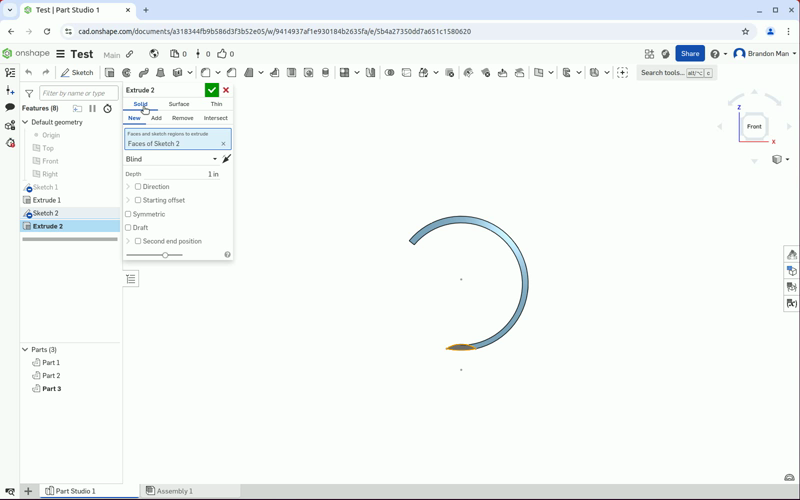
click(143, 106)
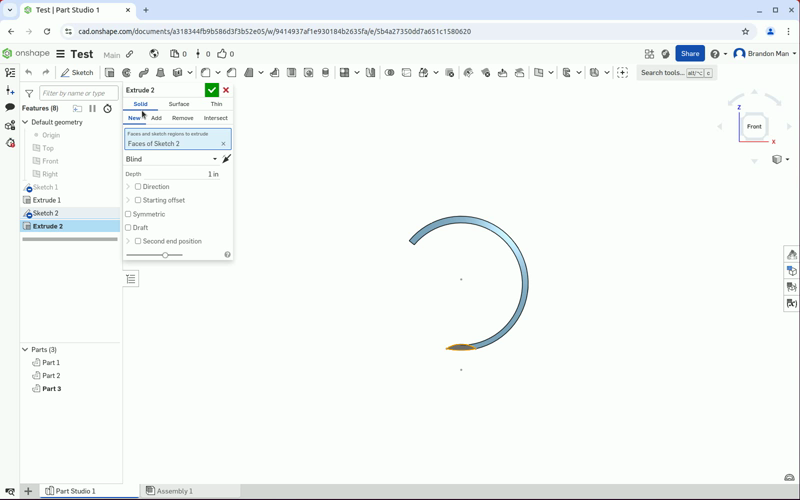
mouse_move(137, 120)
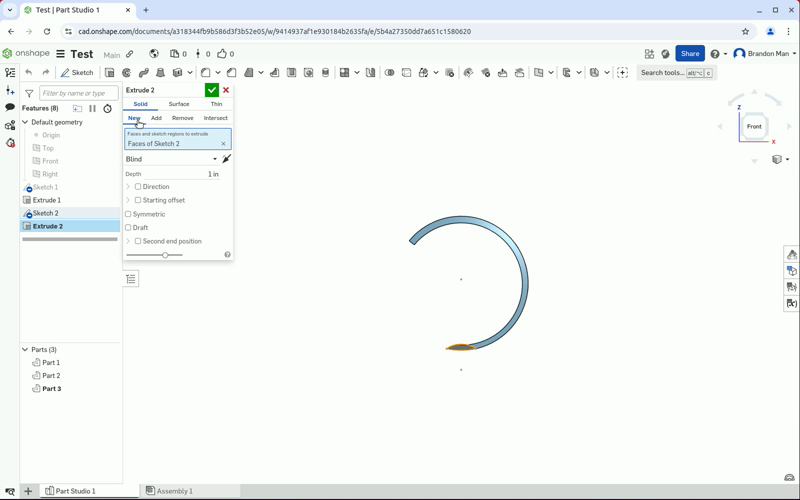
click(137, 120)
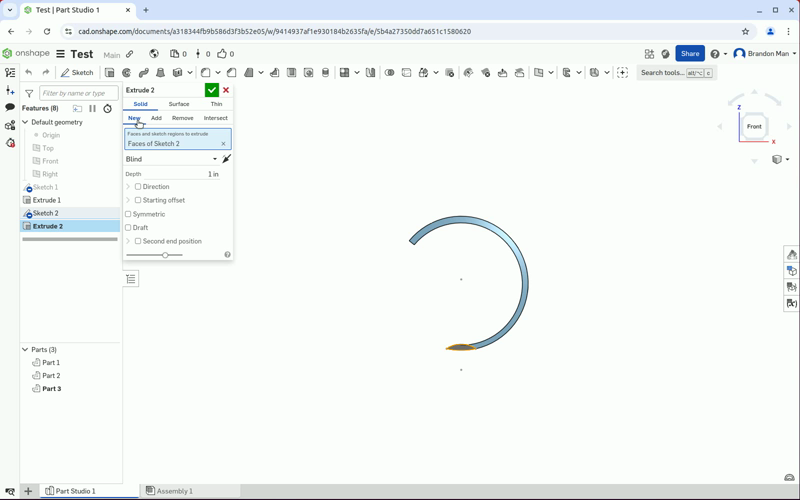
key(tab, 4)
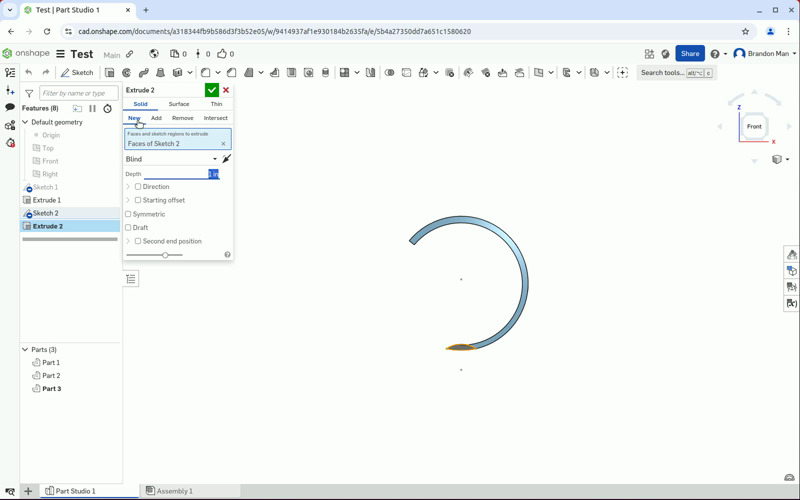
text(1.204)
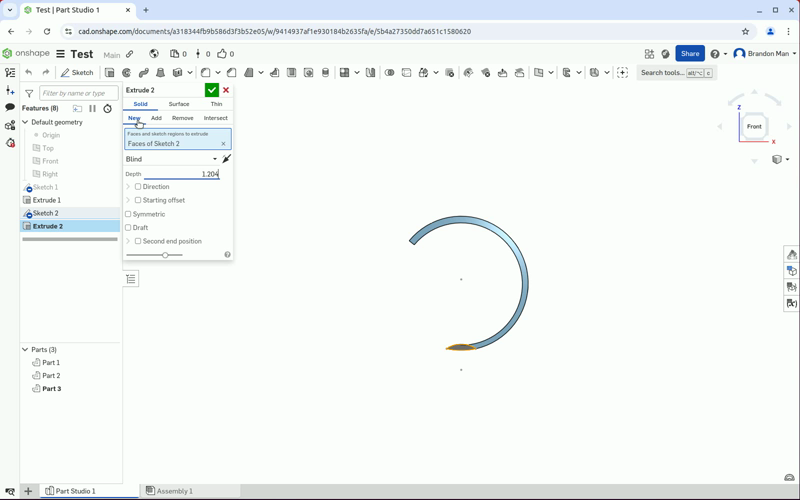
key(enter)
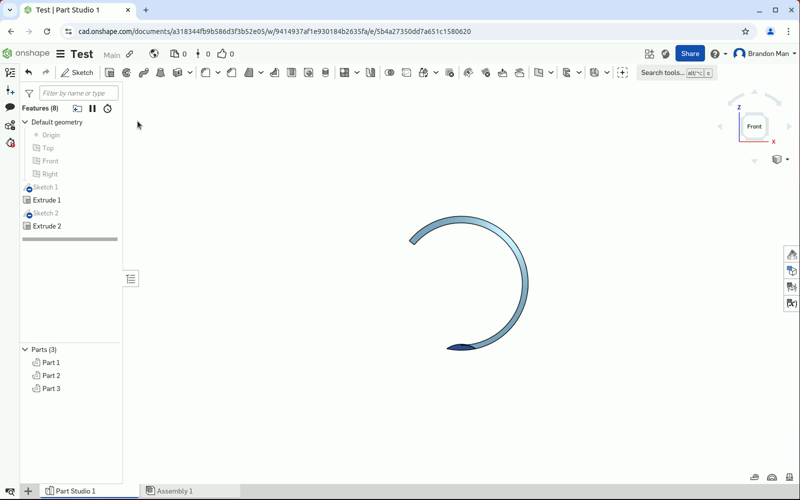
key(shift+h)
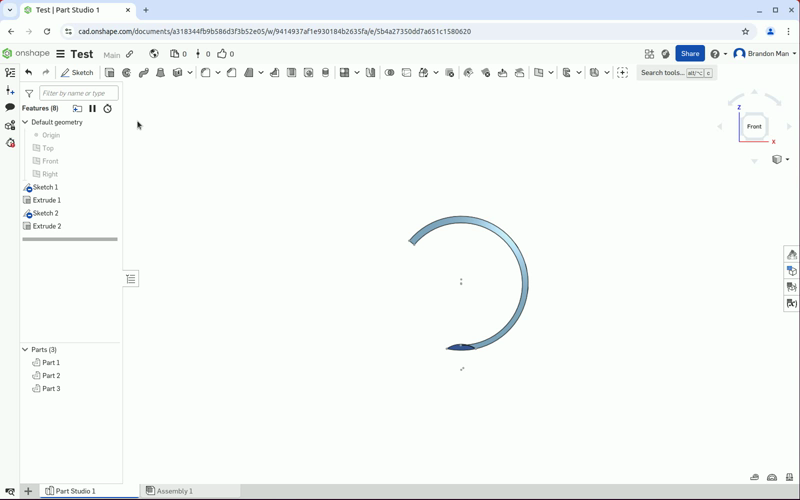
key(shift+h)
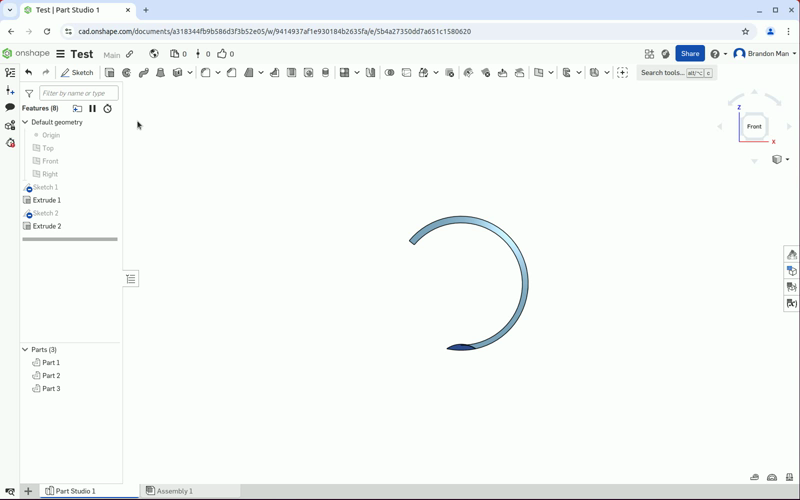
mouse_move(73, 189)
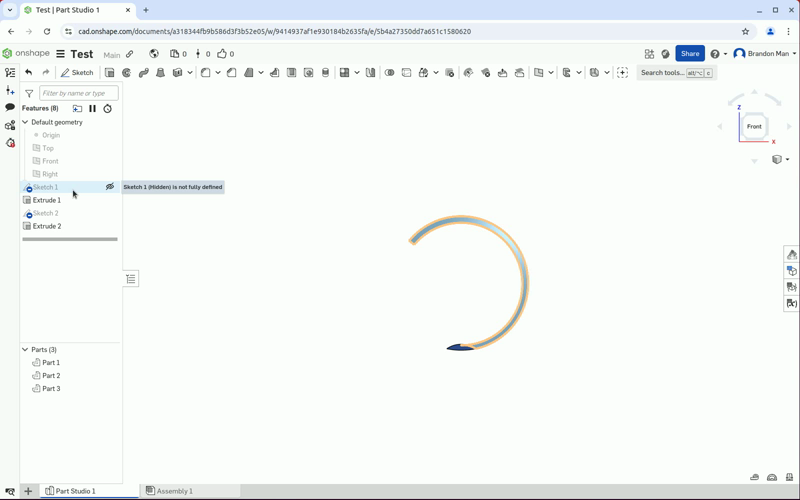
click(73, 189)
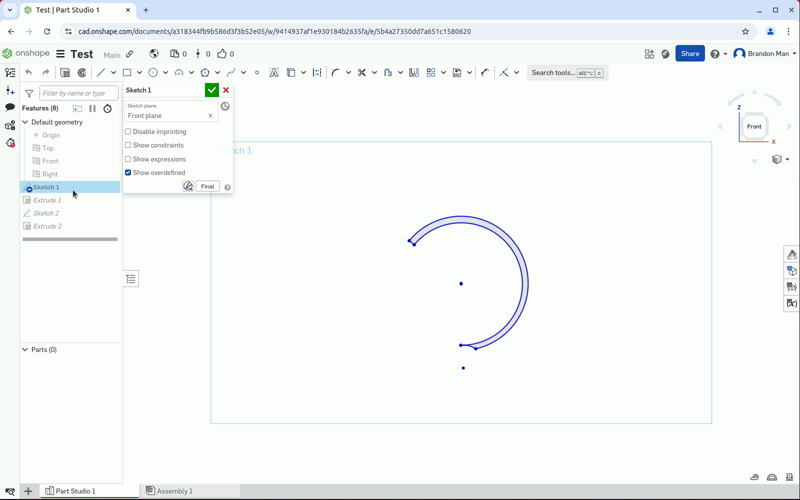
mouse_move(229, 92)
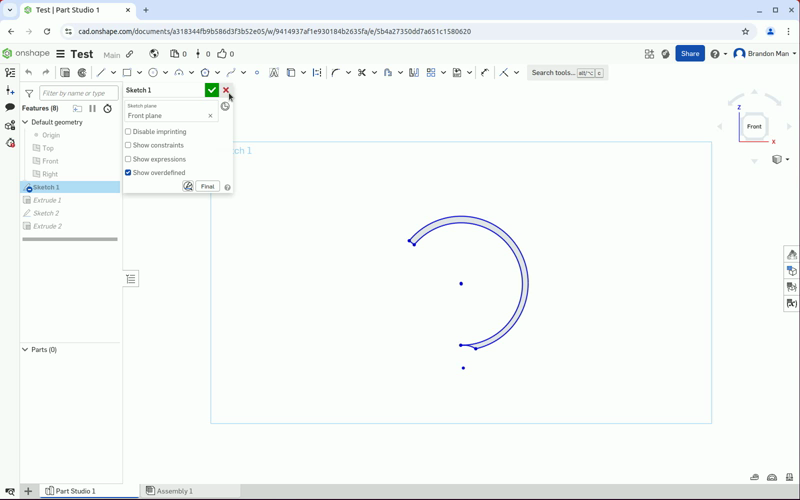
click(229, 92)
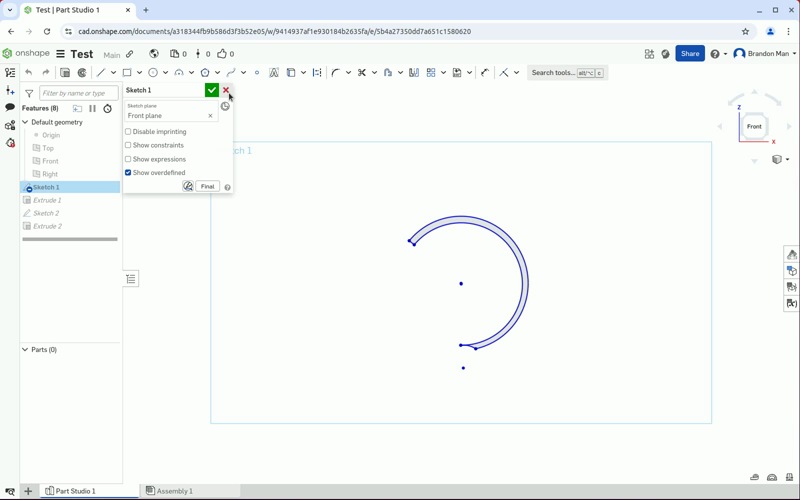
key(shift+s)
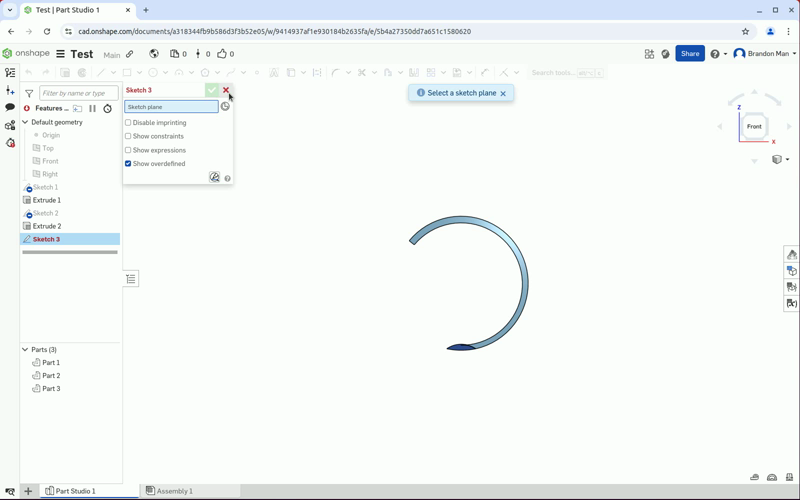
mouse_move(73, 163)
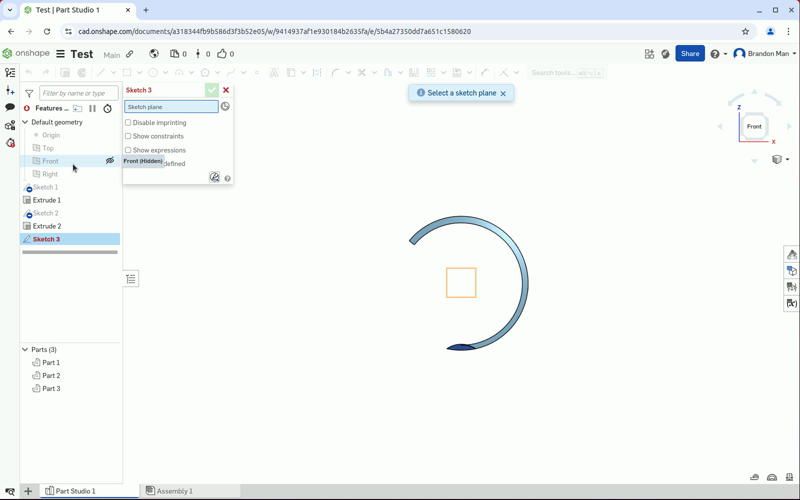
click(73, 163)
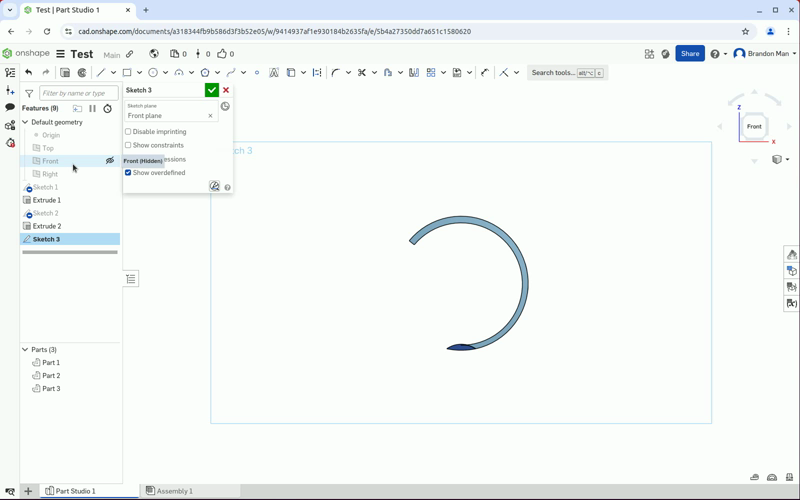
mouse_move(73, 352)
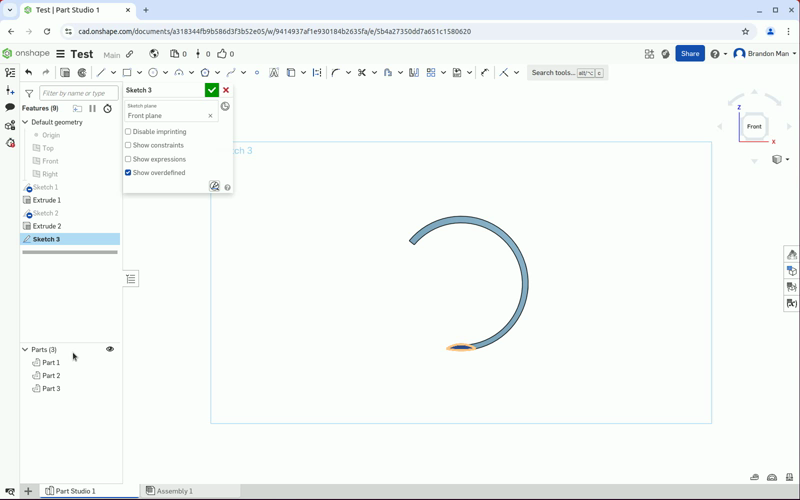
key(y)
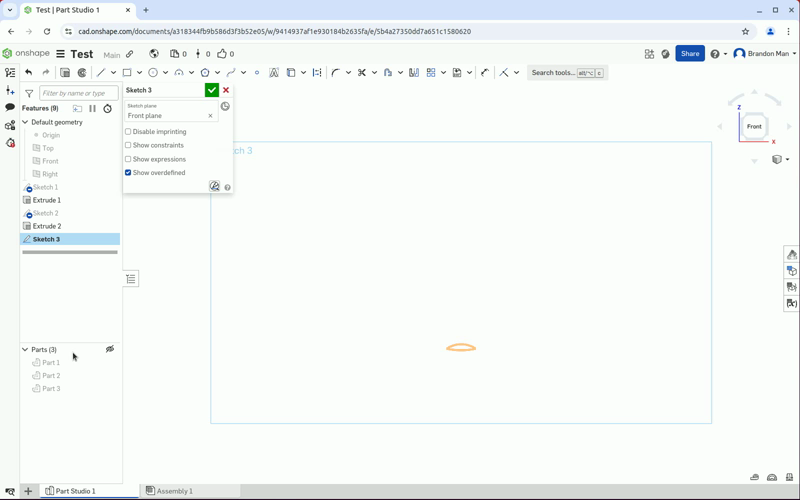
key(a)
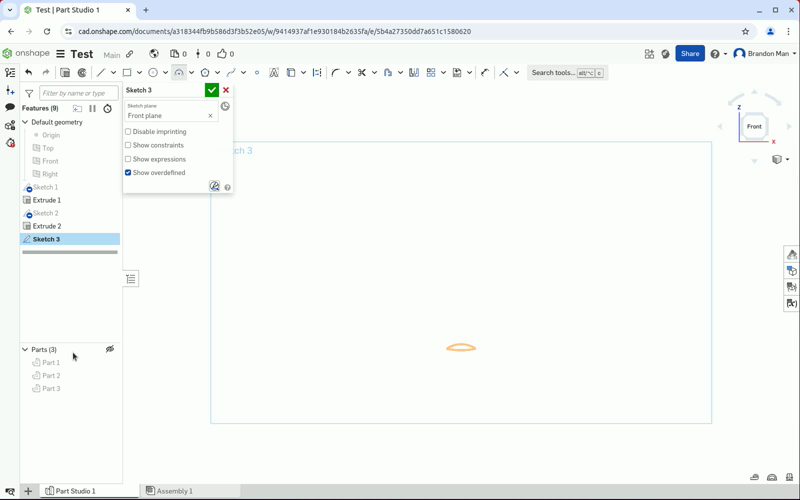
key_down(shift)
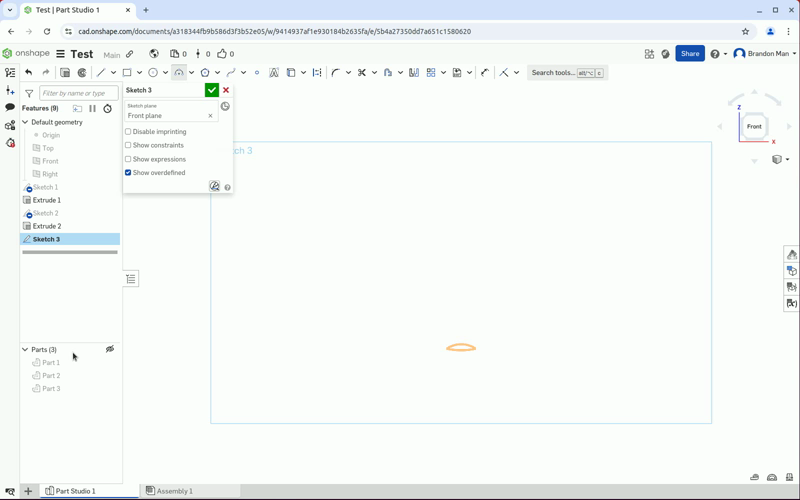
mouse_move(446, 348)
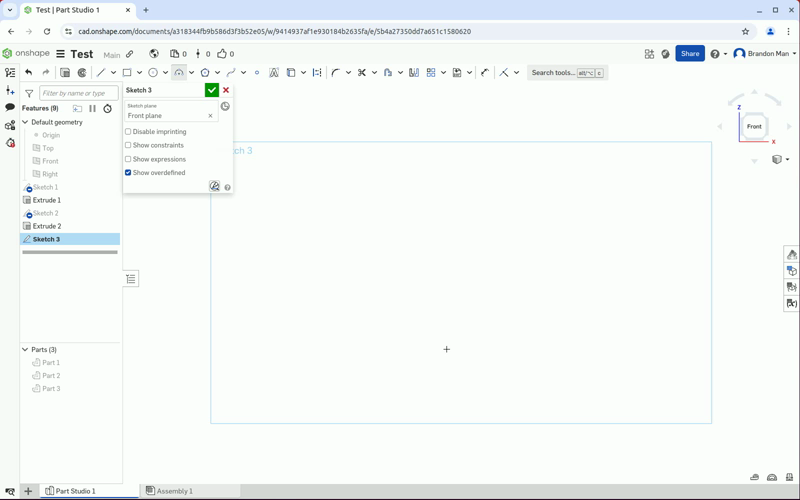
click(446, 348)
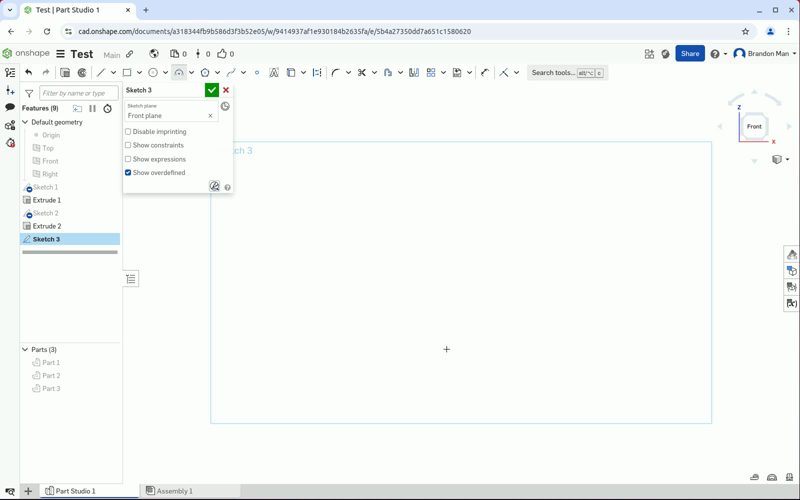
key_up(shift)
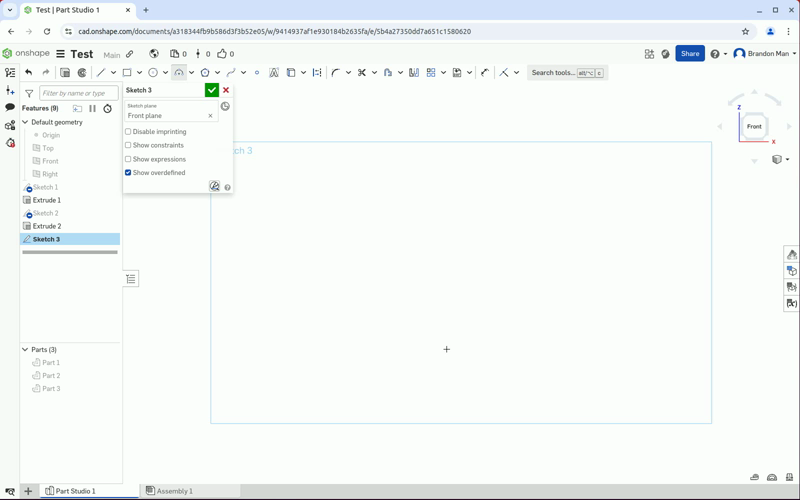
key_down(shift)
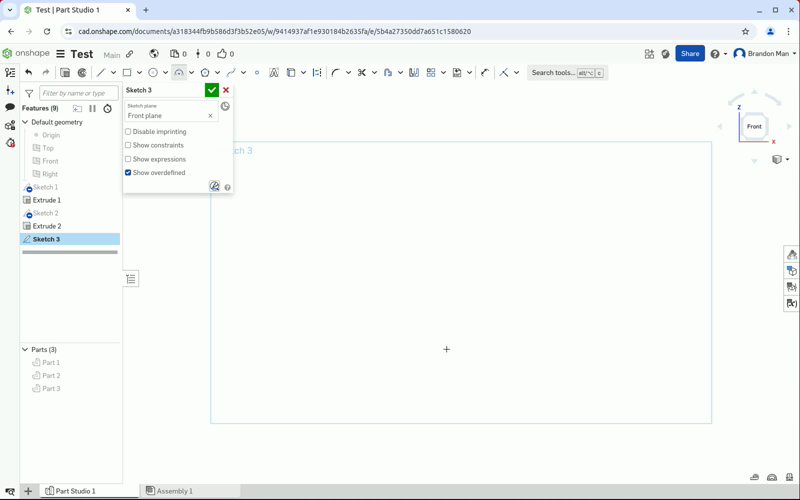
mouse_move(487, 370)
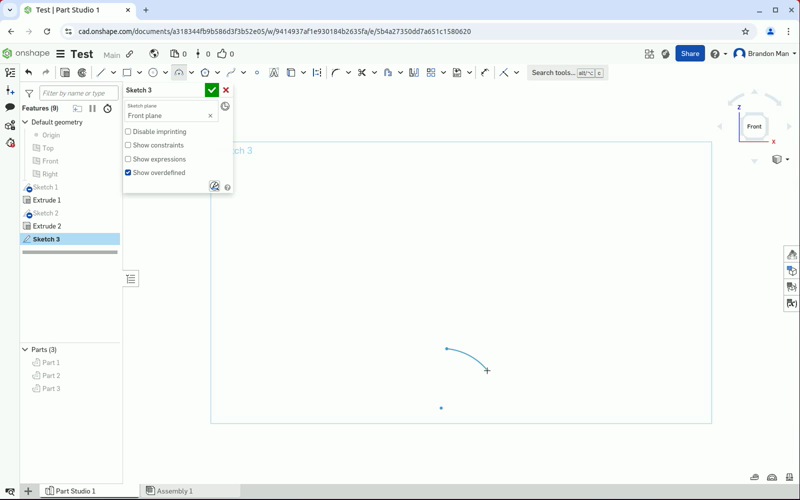
click(487, 370)
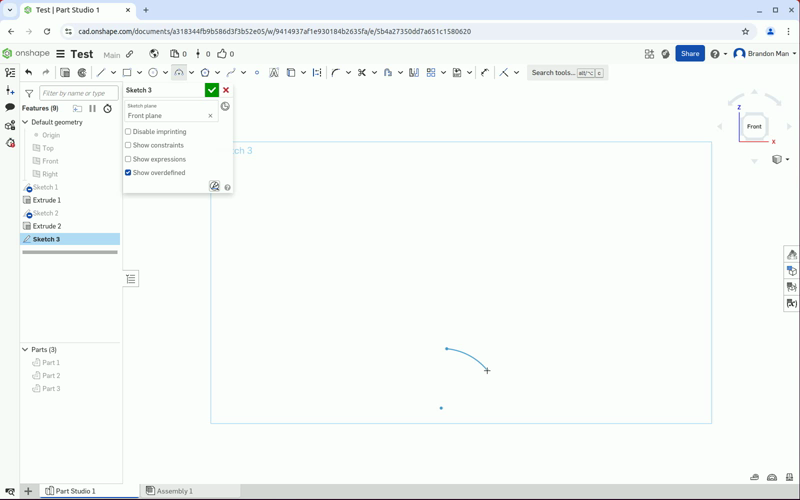
mouse_move(449, 393)
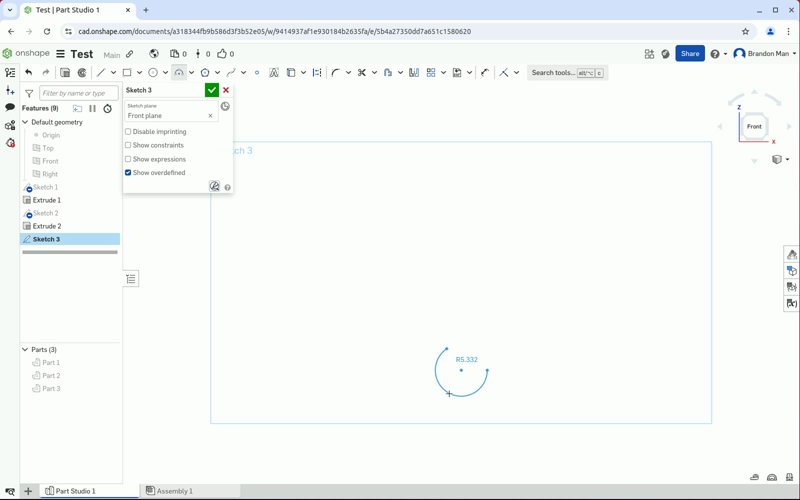
click(449, 393)
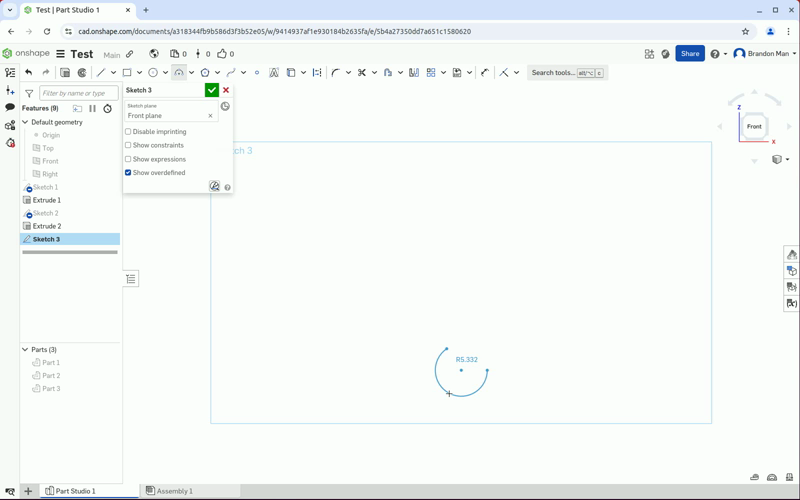
key_up(shift)
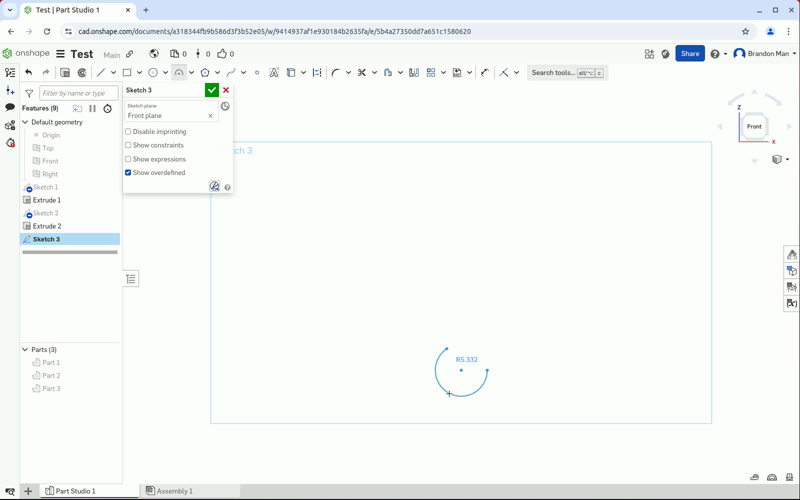
key(esc)
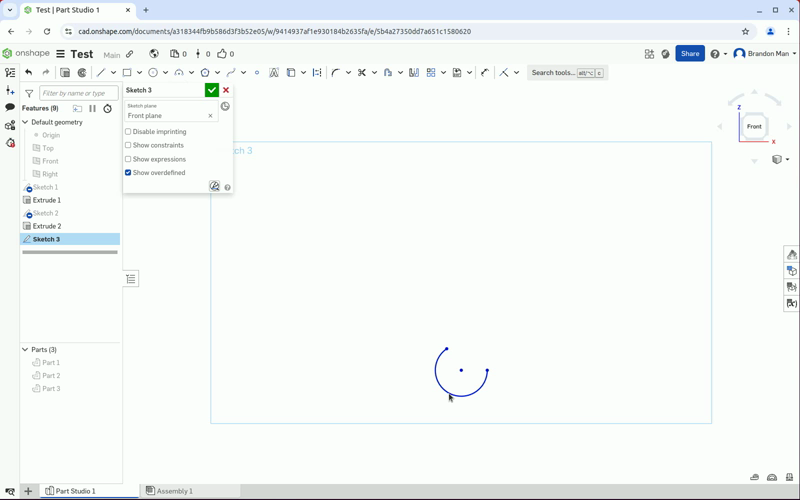
key(l)
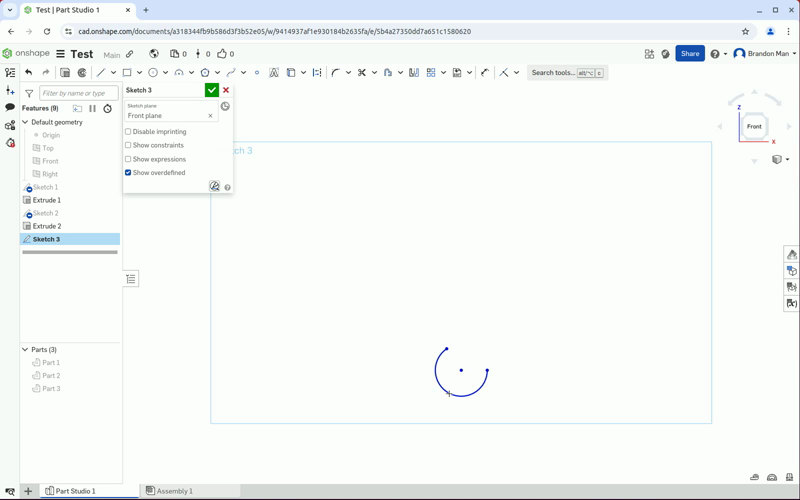
mouse_move(487, 370)
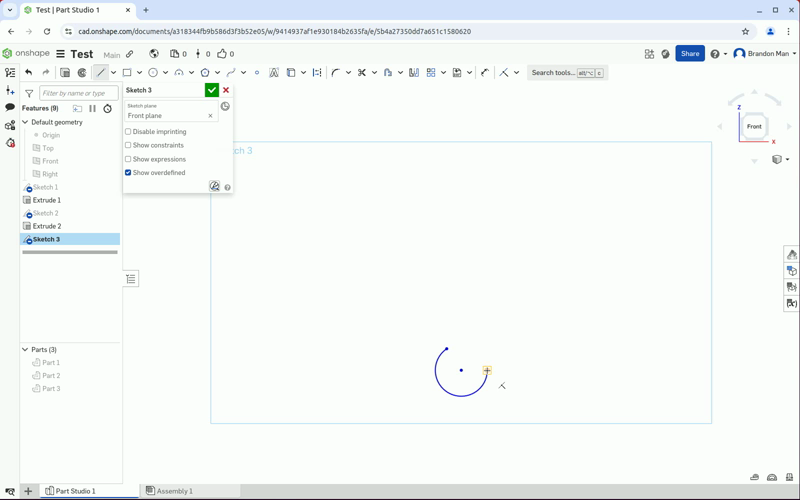
click(487, 370)
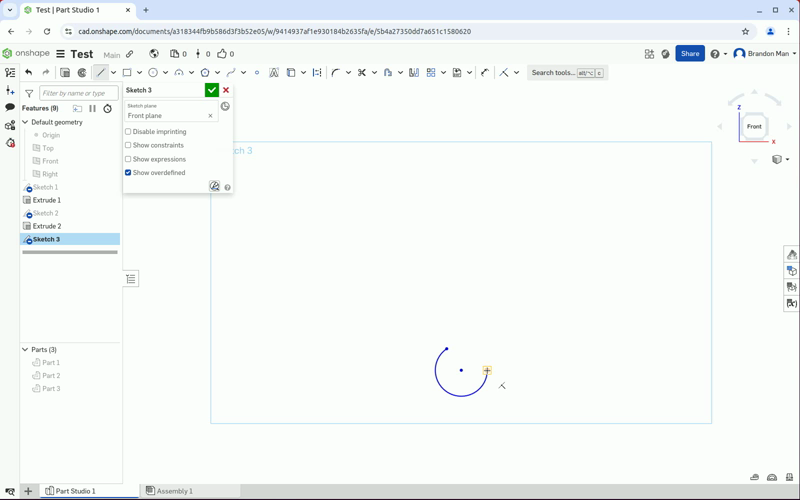
key_down(shift)
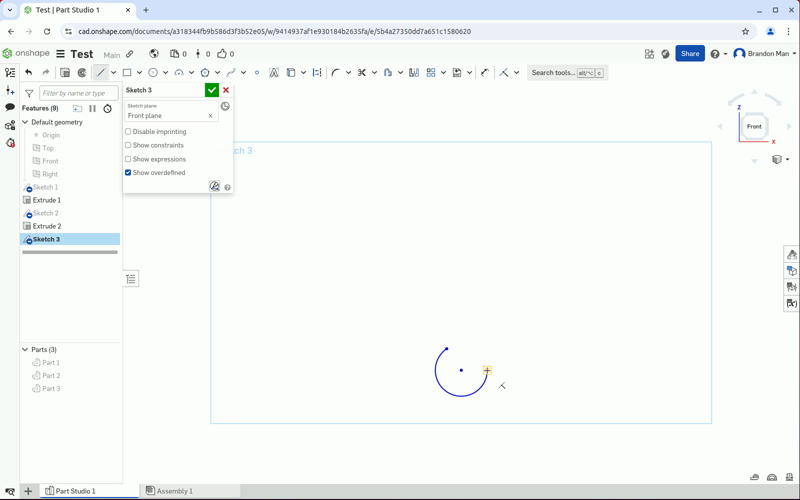
mouse_move(517, 370)
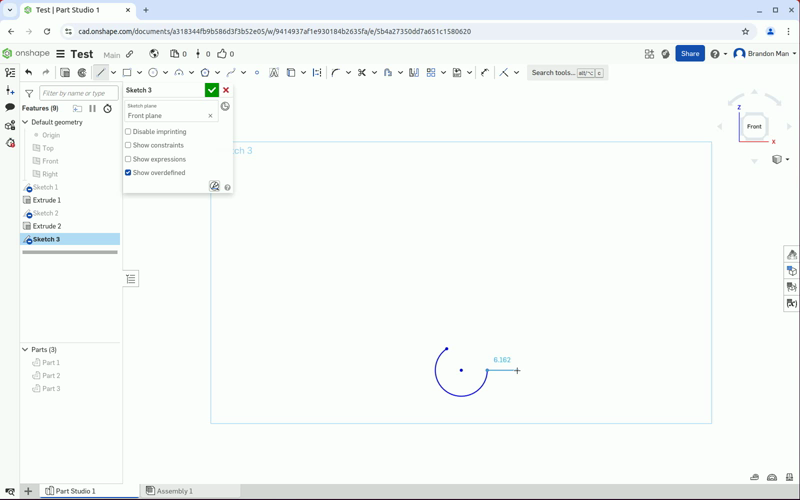
mouse_move(481, 370)
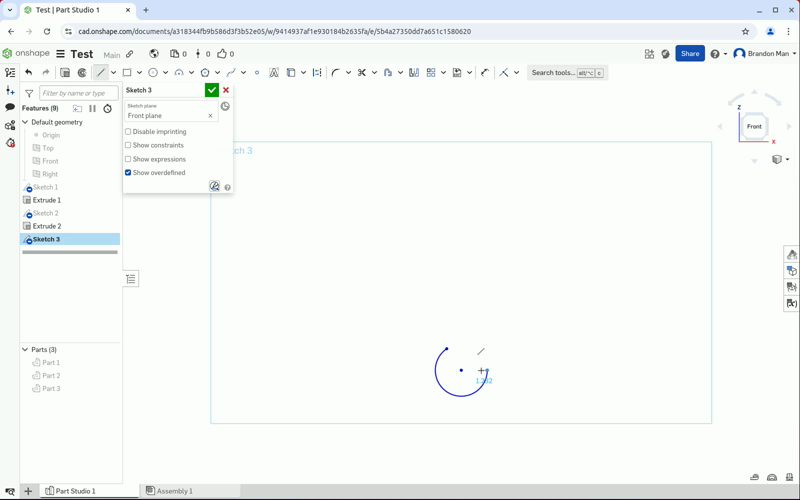
scroll(6)
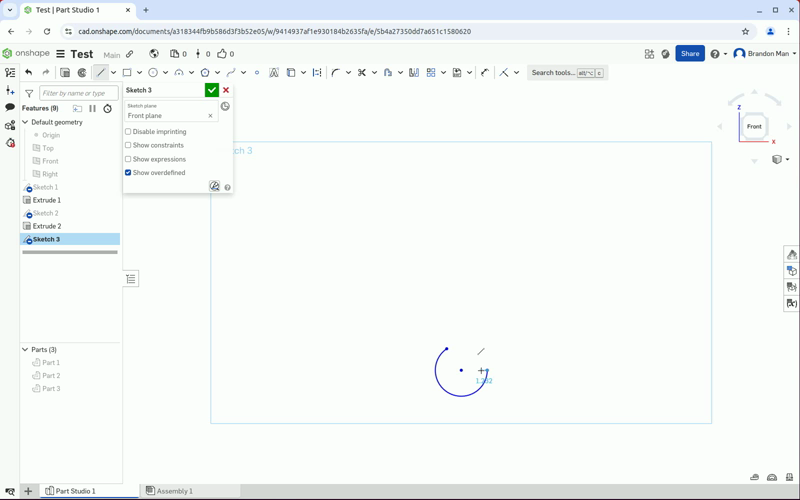
scroll(6)
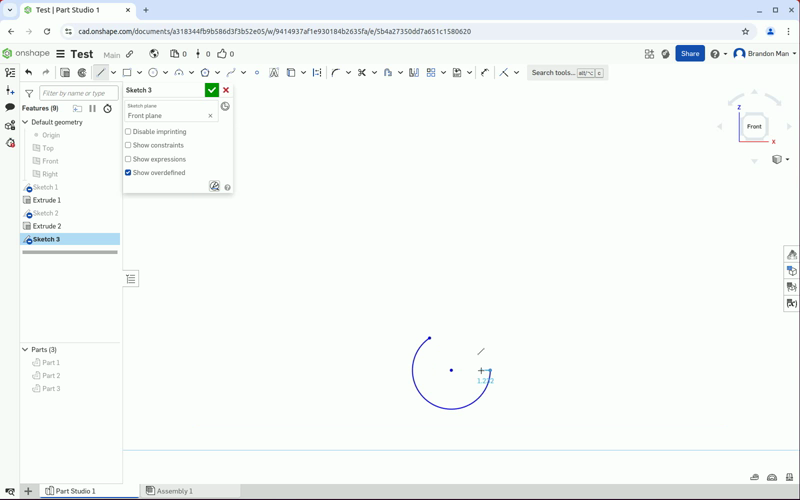
scroll(6)
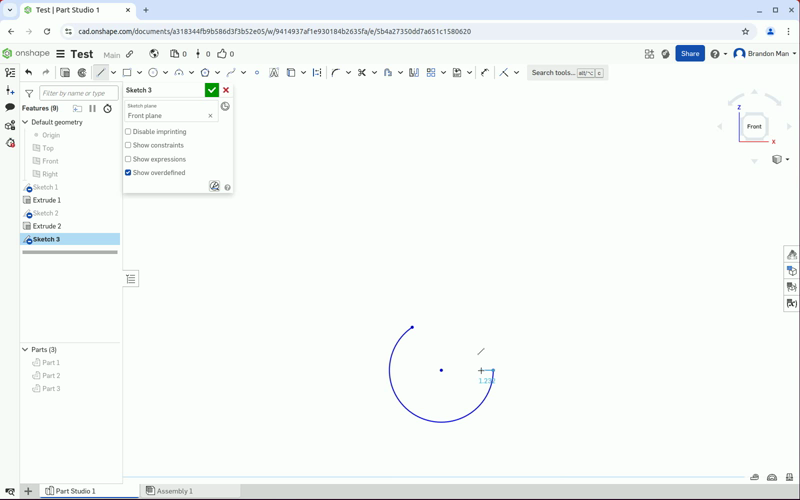
scroll(6)
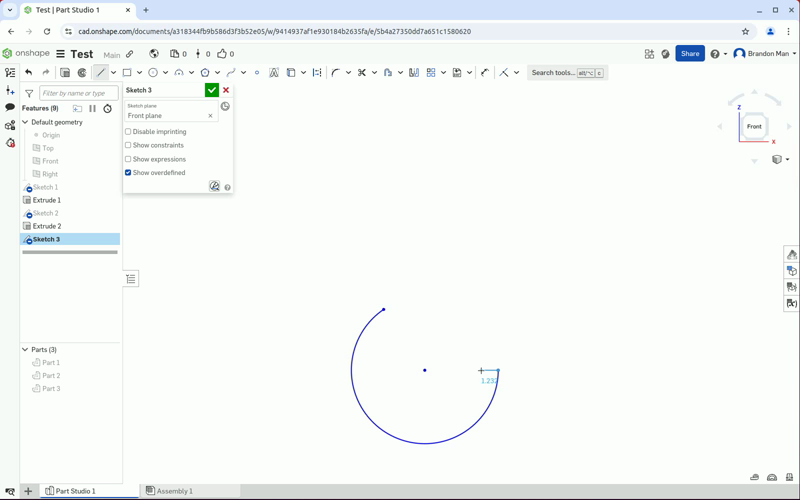
scroll(6)
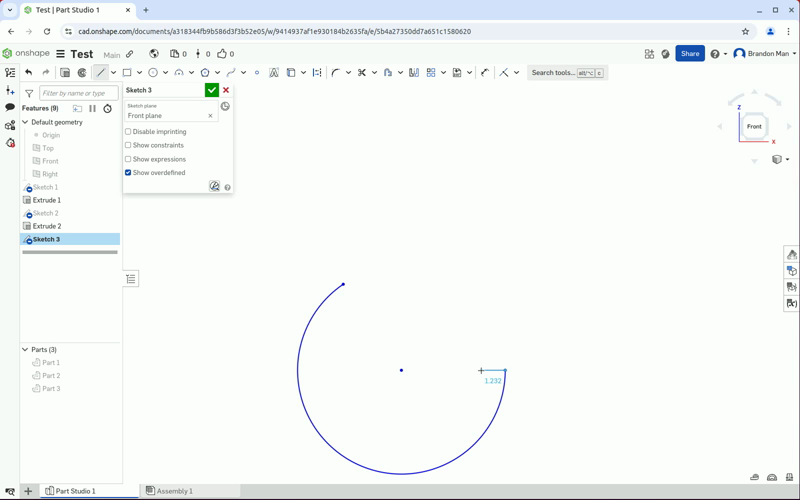
scroll(6)
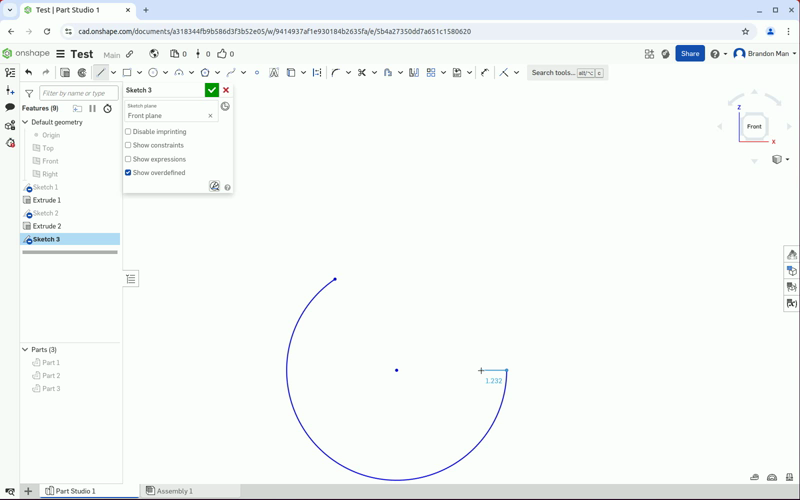
scroll(6)
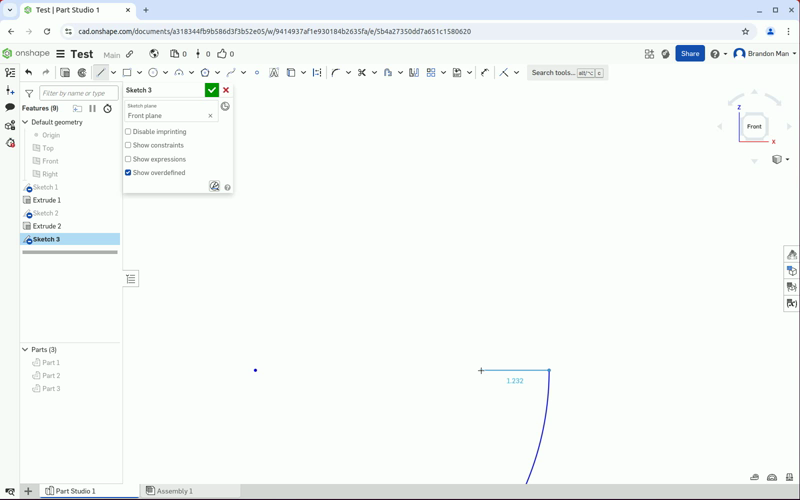
click(481, 370)
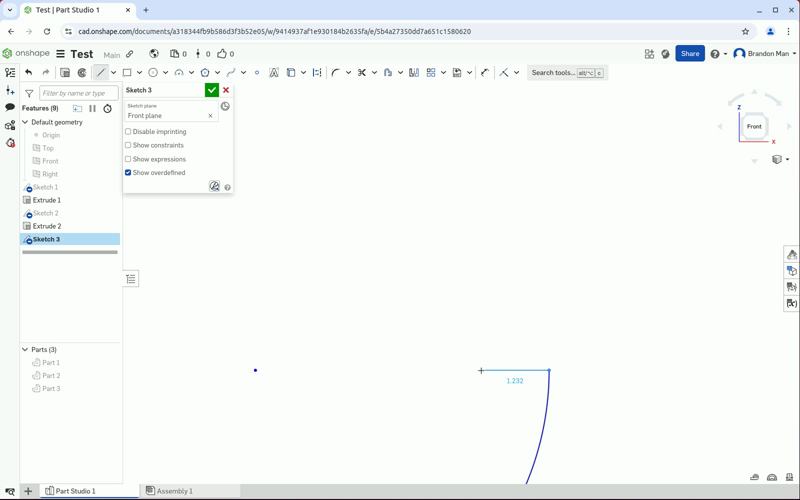
scroll(-6)
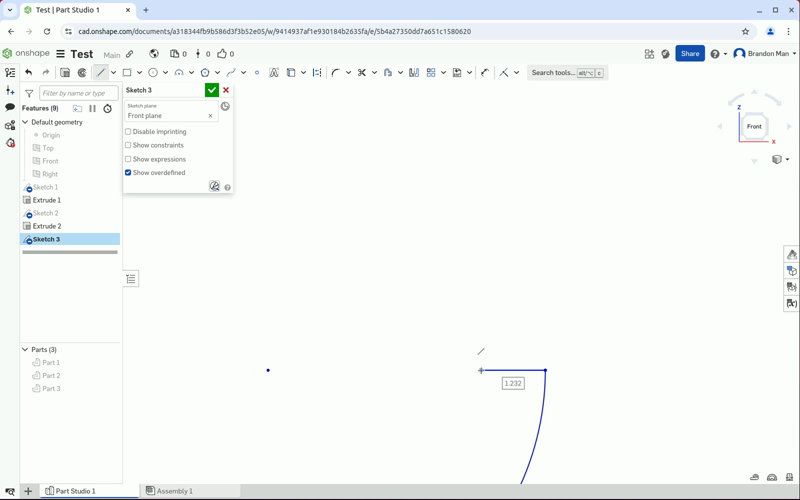
scroll(-6)
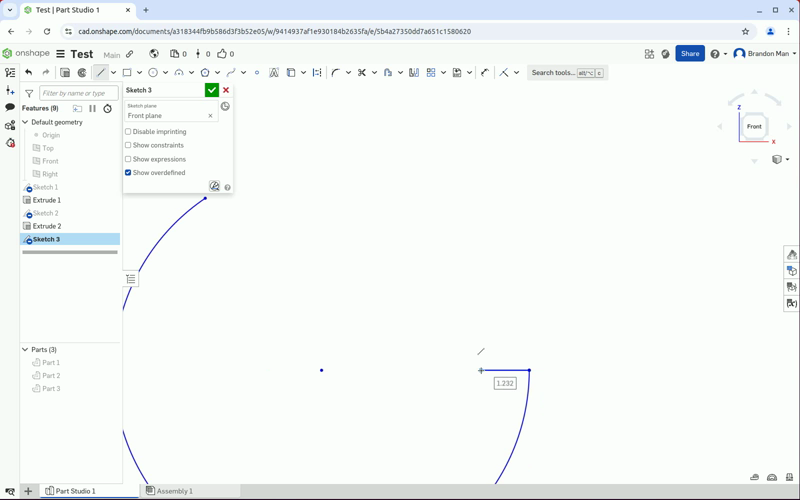
scroll(-6)
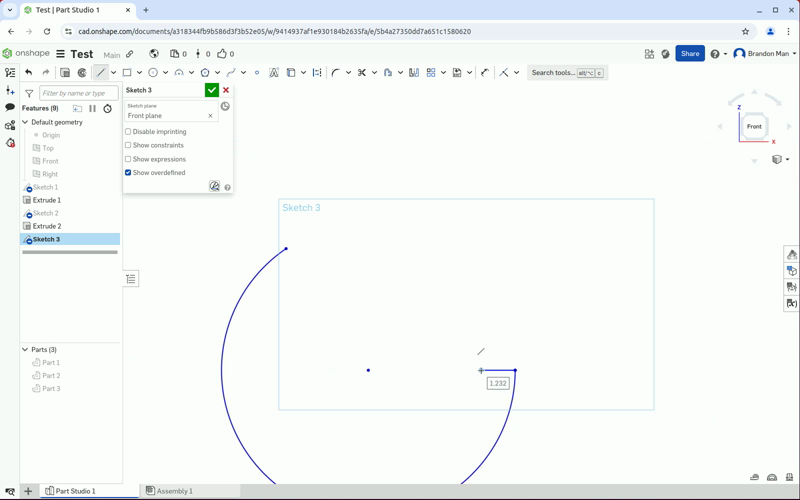
scroll(-6)
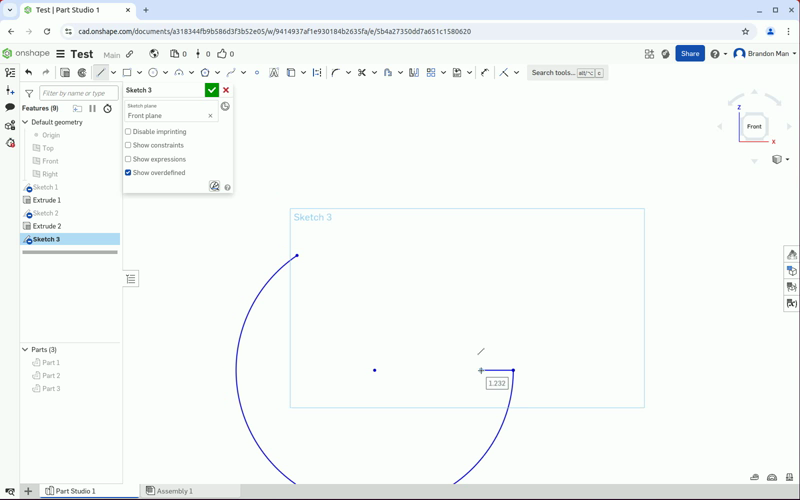
scroll(-6)
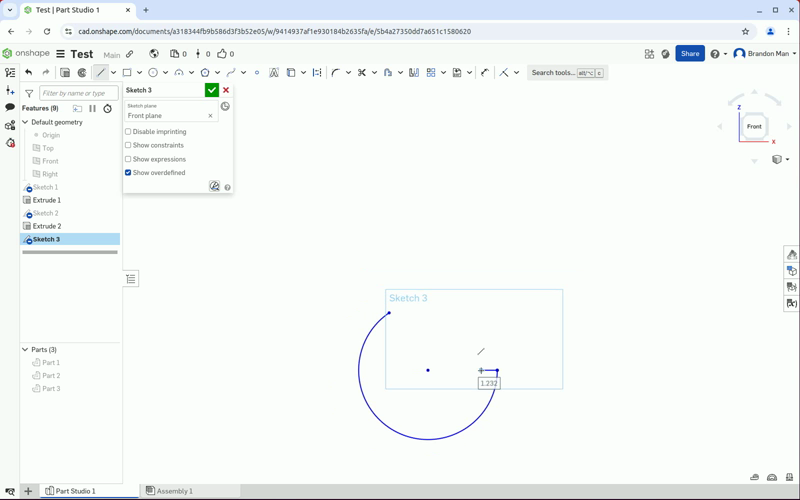
scroll(-6)
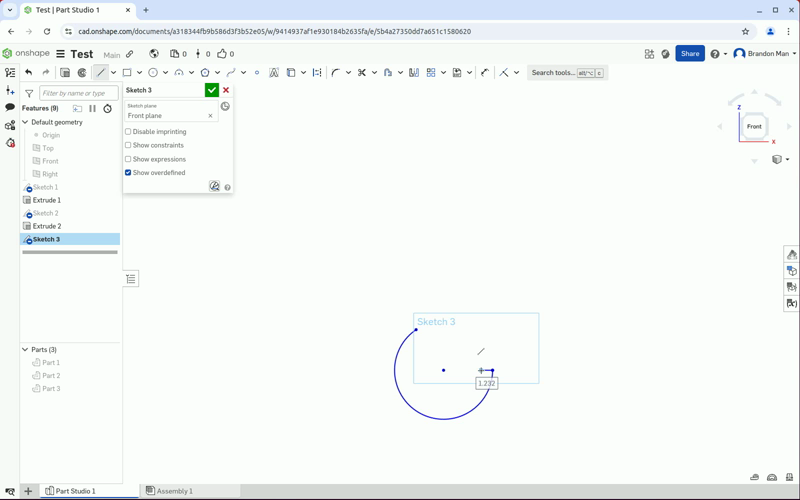
scroll(-6)
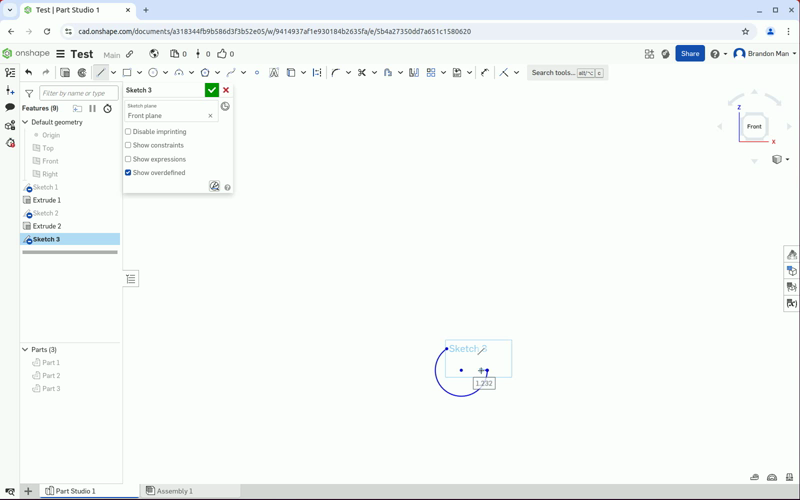
key_up(shift)
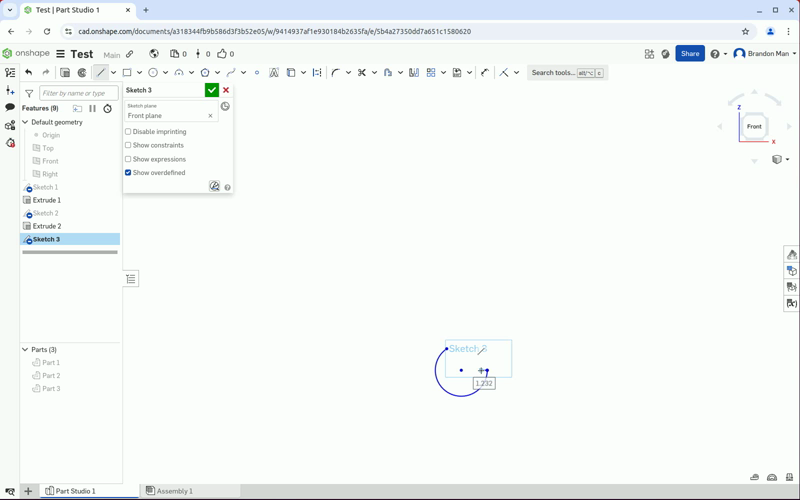
key(esc)
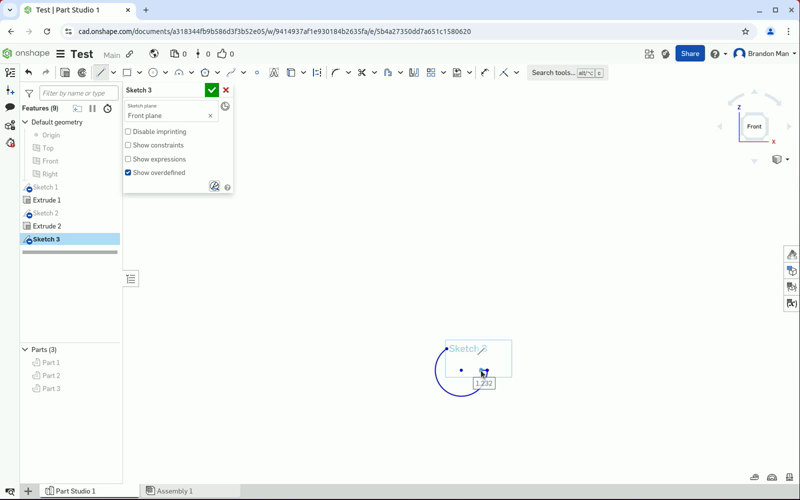
key(a)
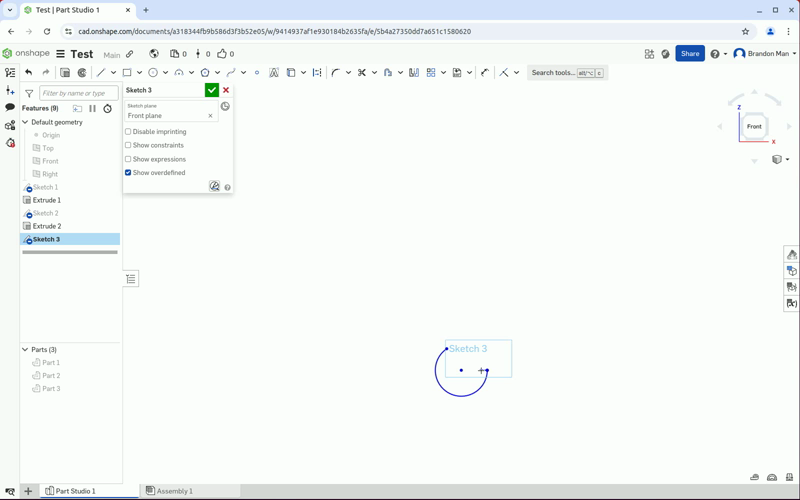
mouse_move(481, 370)
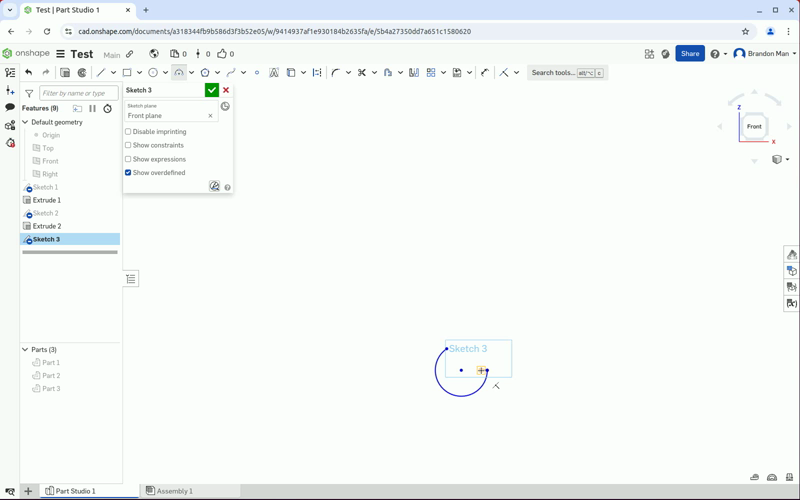
click(481, 370)
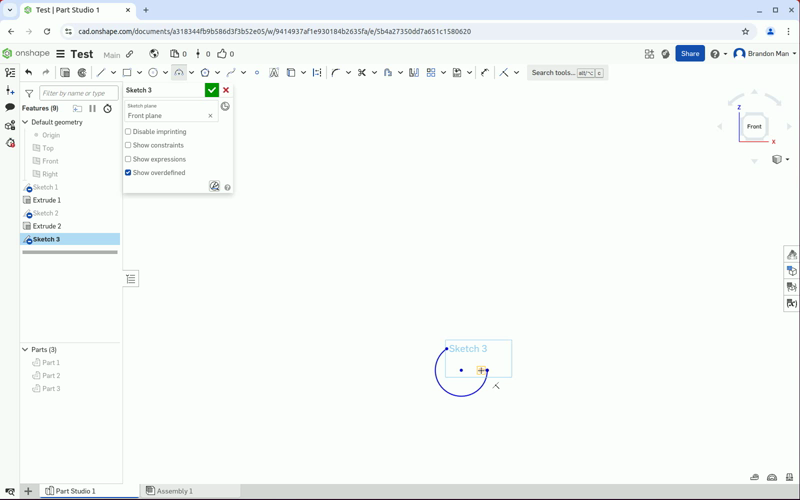
key_down(shift)
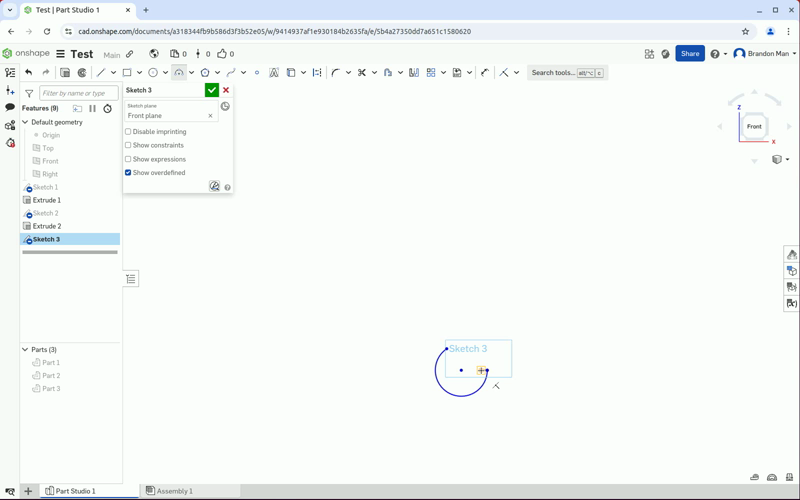
mouse_move(461, 350)
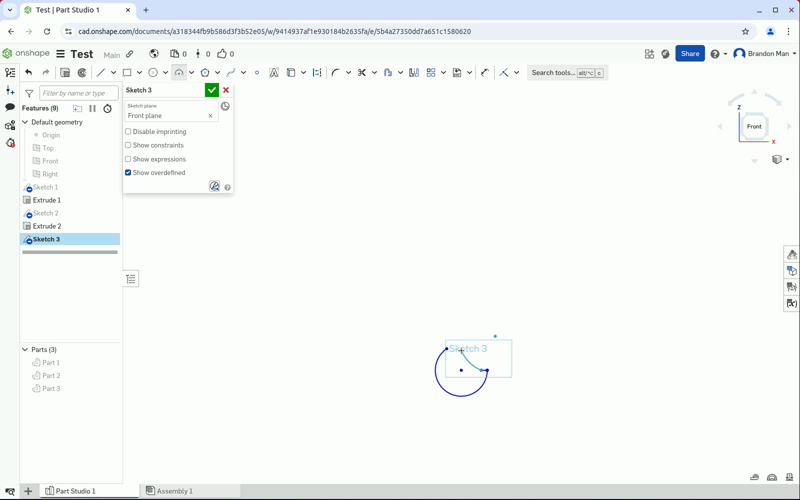
click(461, 350)
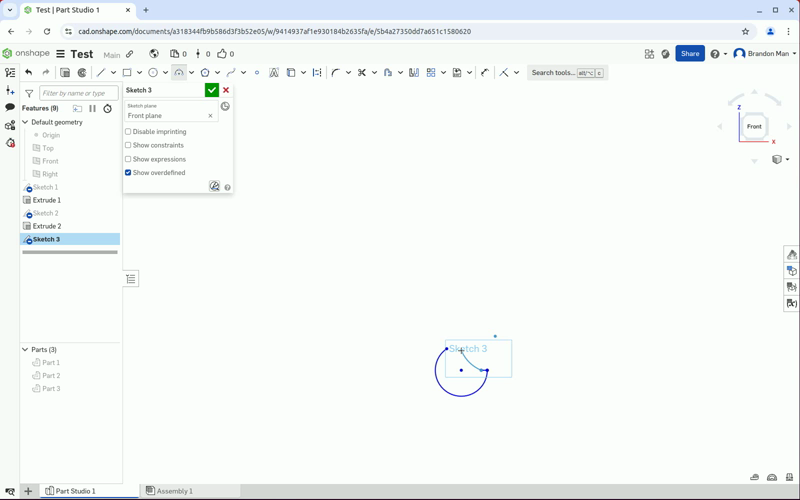
mouse_move(447, 384)
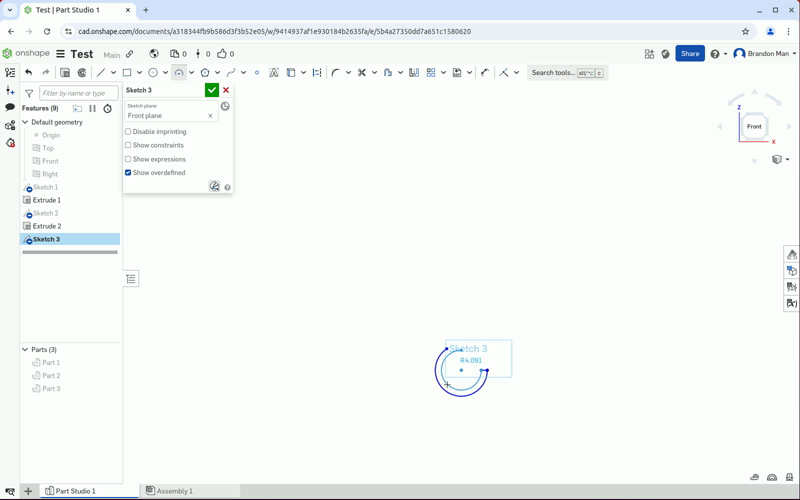
click(447, 384)
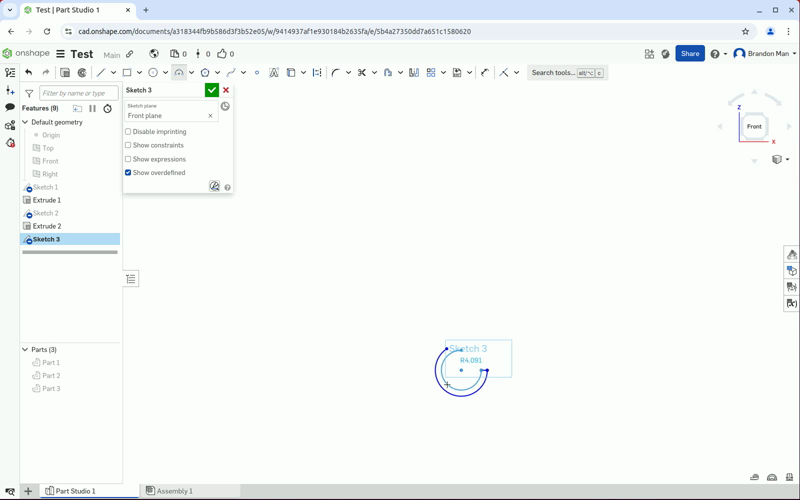
key_up(shift)
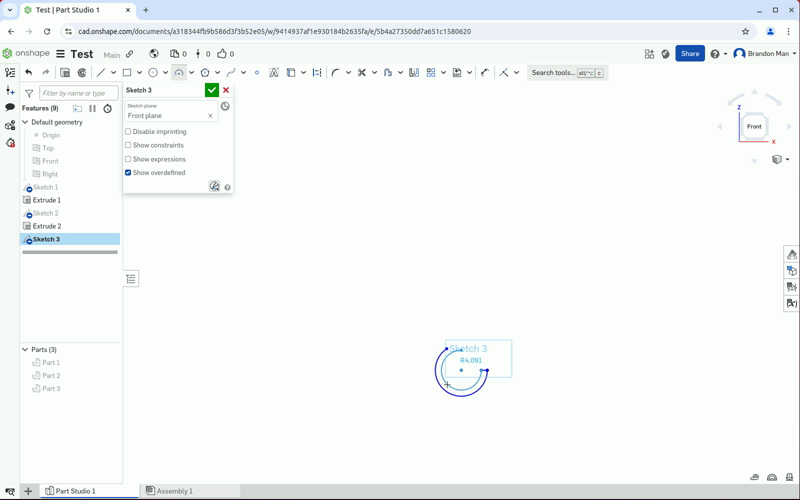
mouse_move(461, 350)
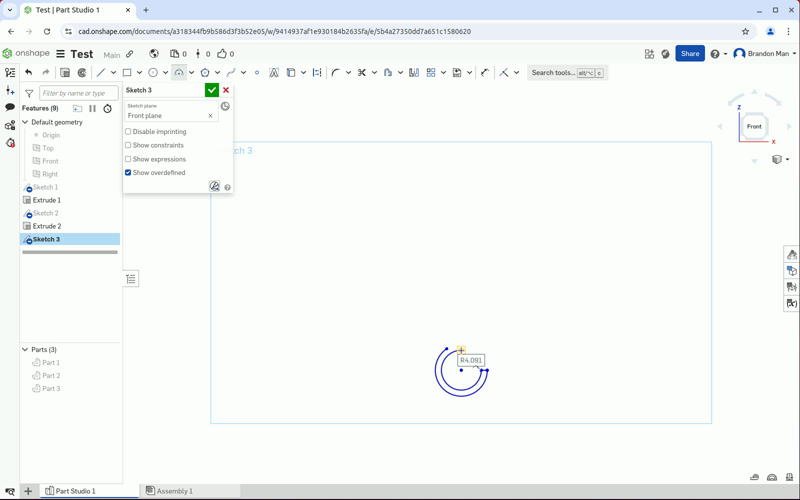
click(461, 350)
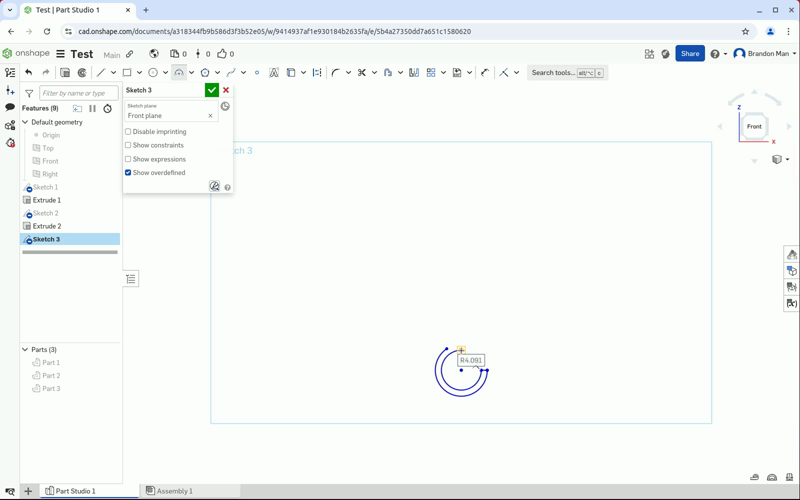
mouse_move(446, 348)
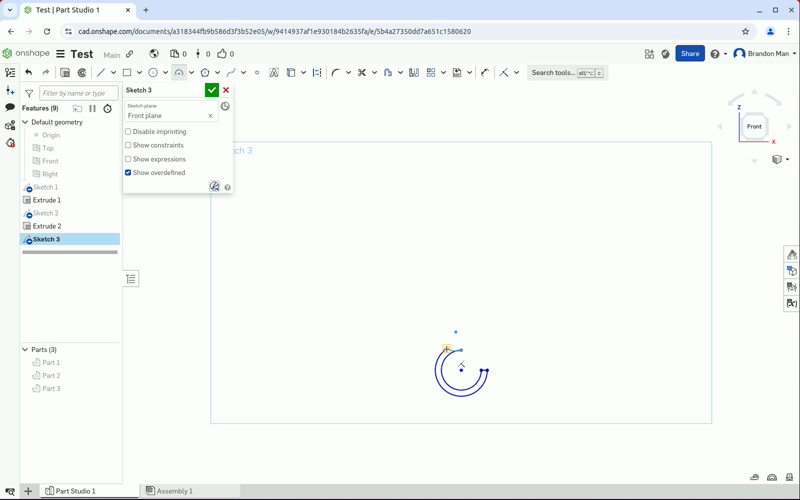
click(446, 348)
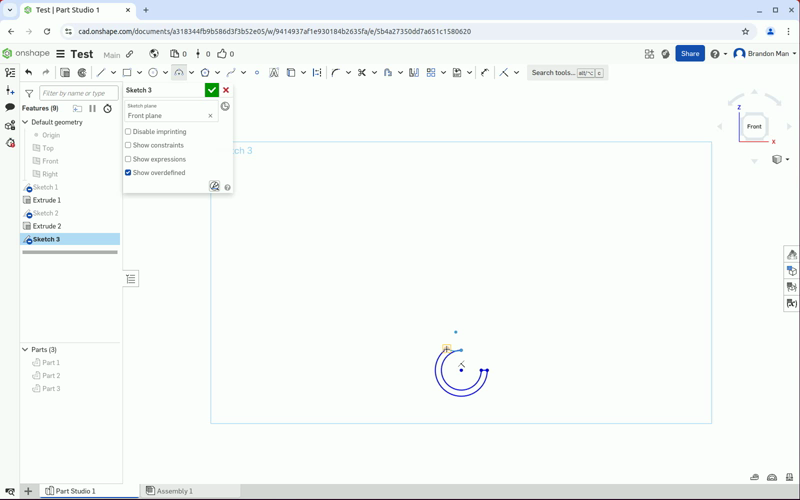
key_down(shift)
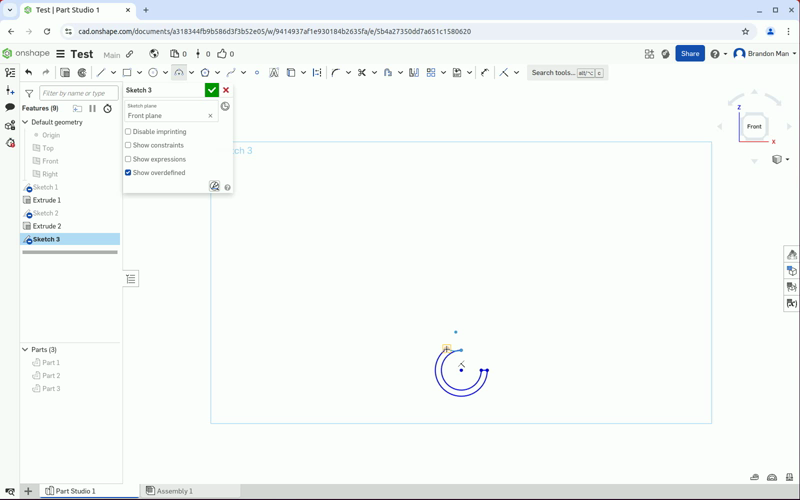
mouse_move(453, 350)
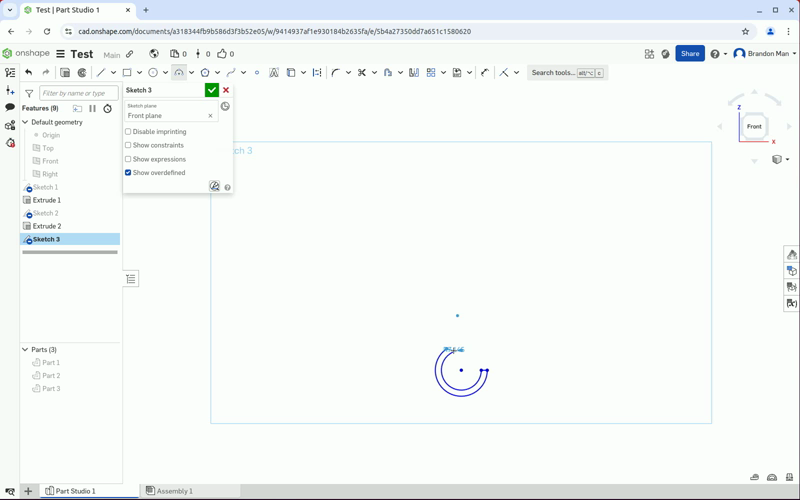
click(453, 350)
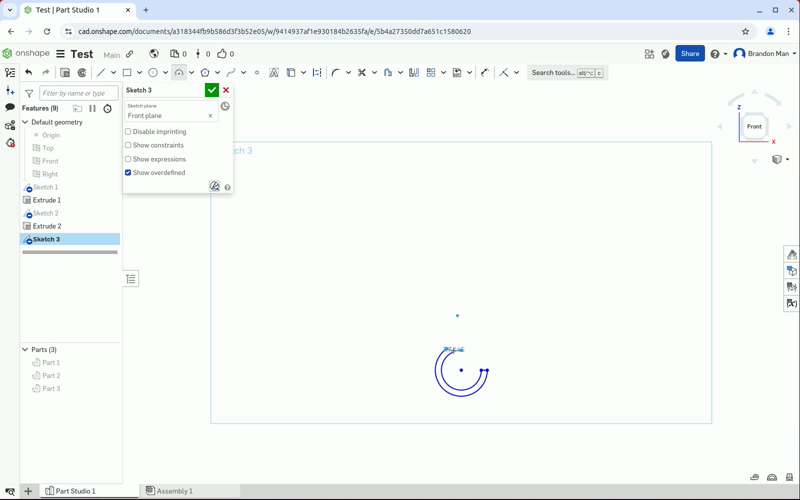
key_up(shift)
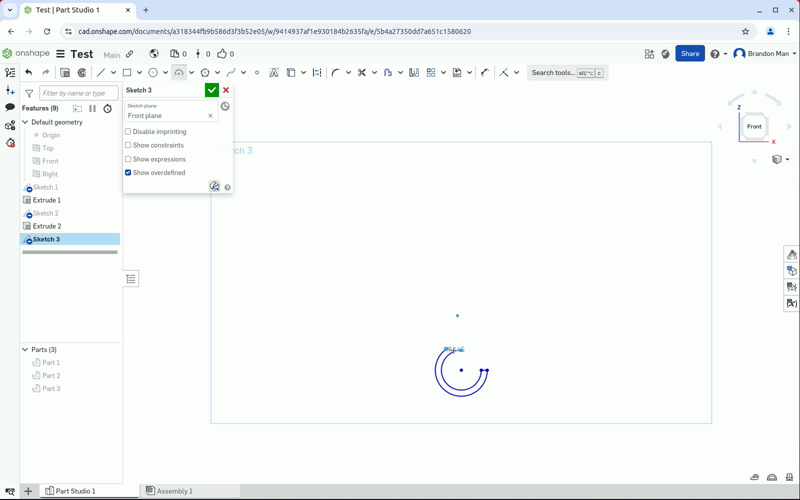
key(esc)
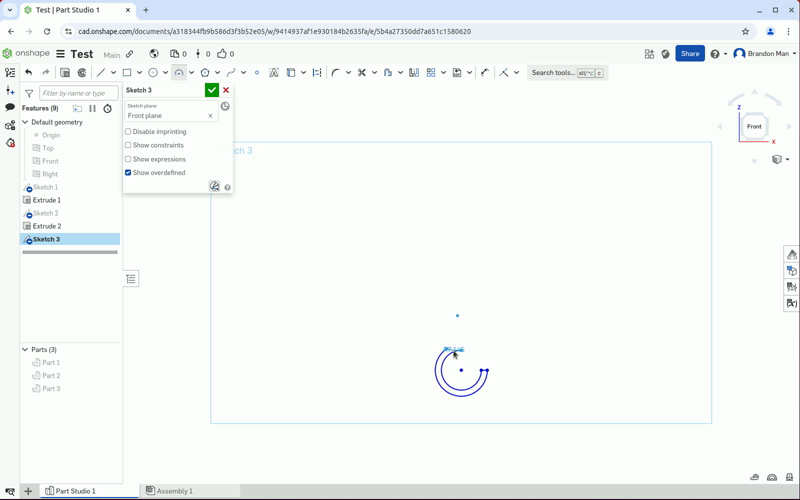
mouse_move(453, 393)
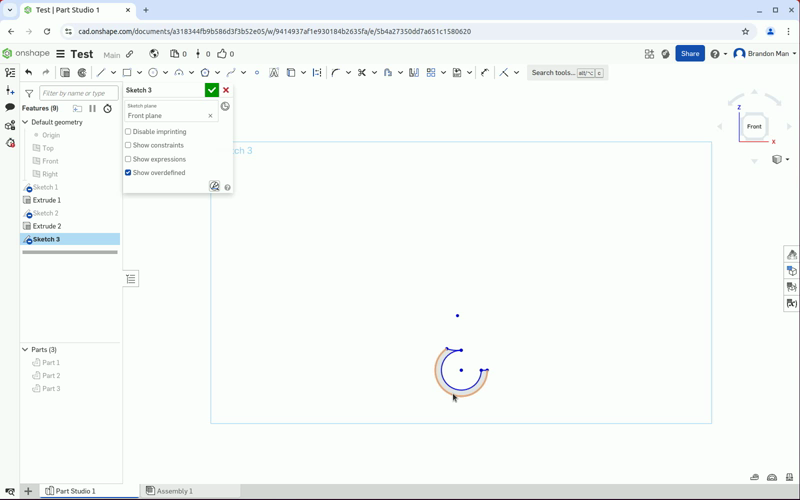
scroll(6)
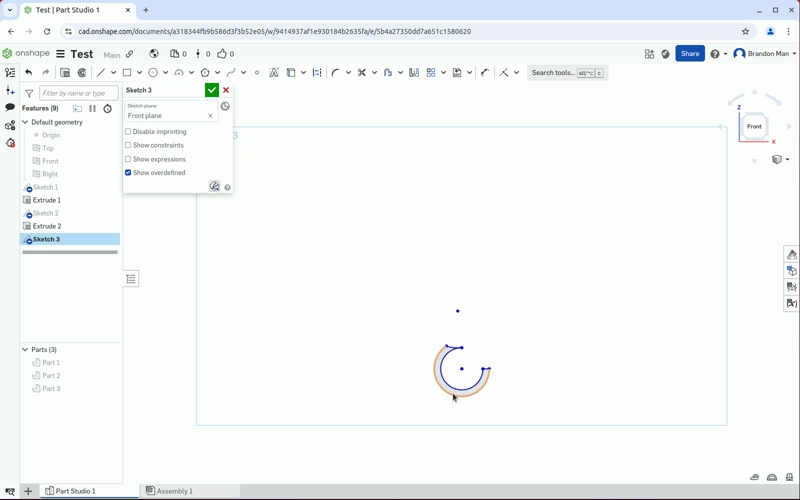
scroll(6)
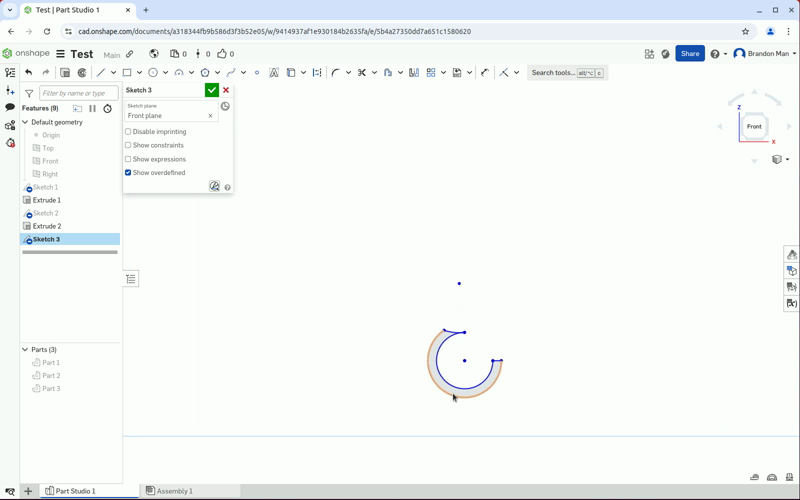
scroll(6)
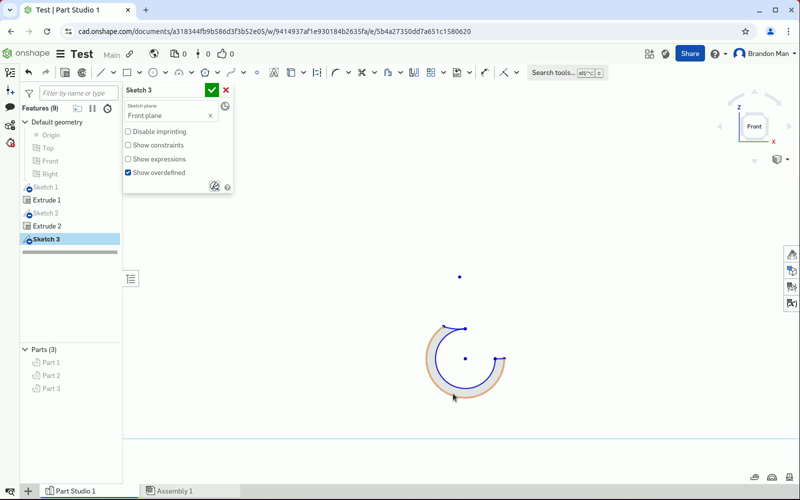
scroll(6)
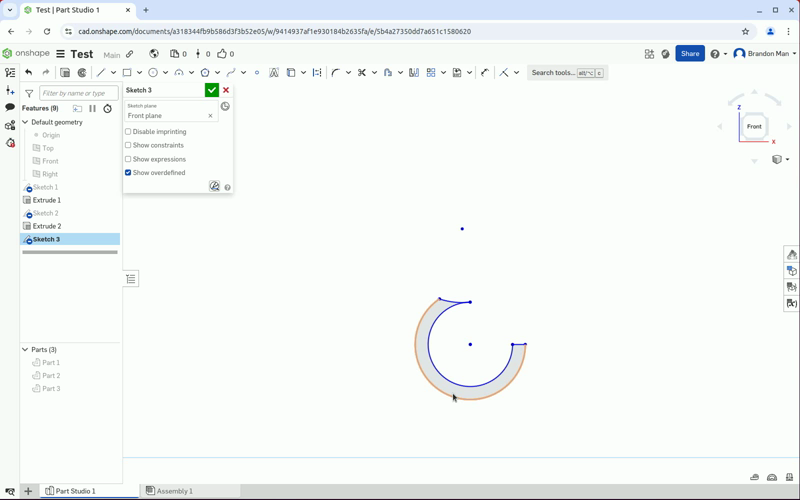
scroll(6)
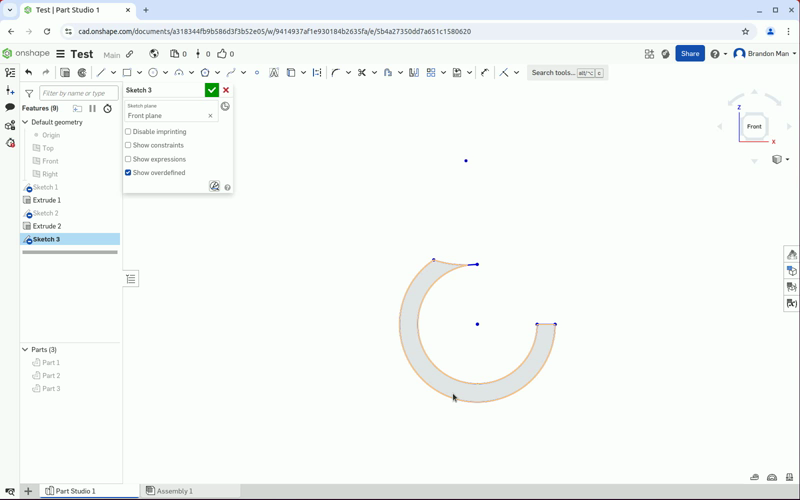
scroll(6)
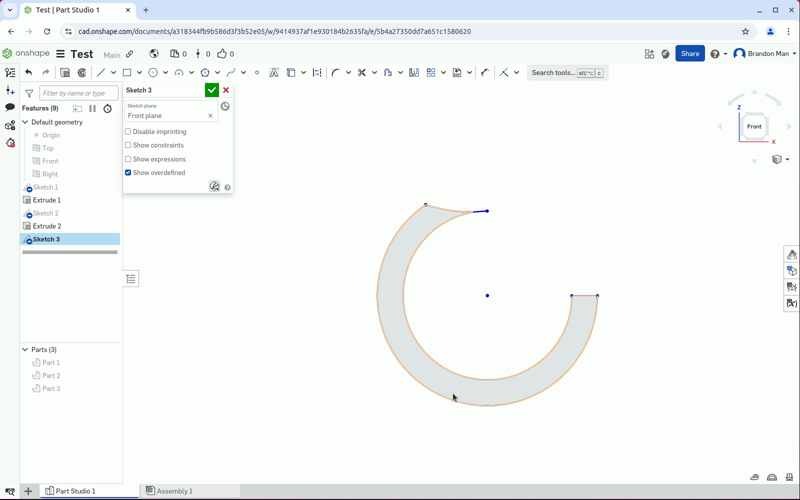
scroll(6)
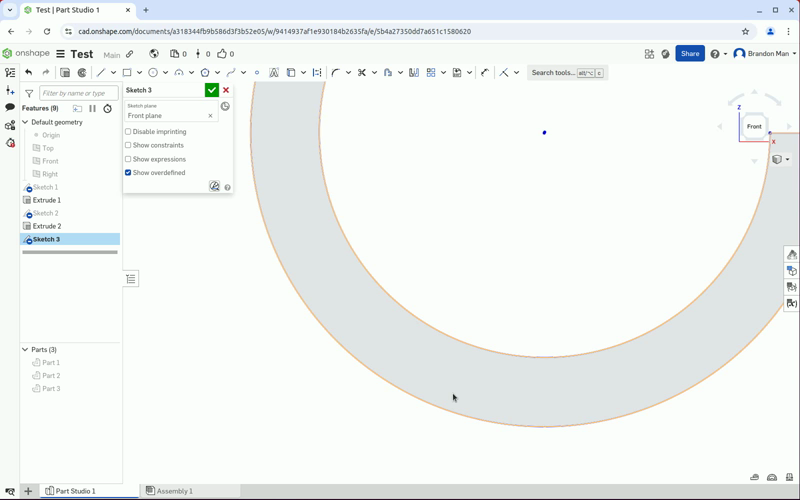
click(453, 393)
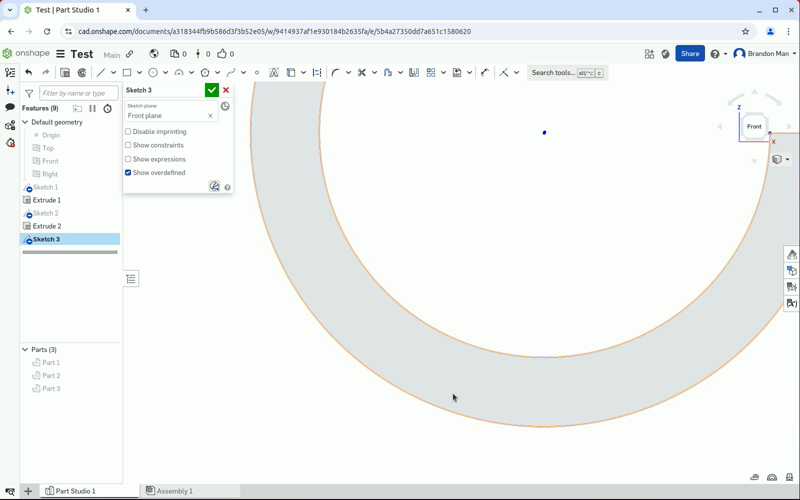
scroll(-6)
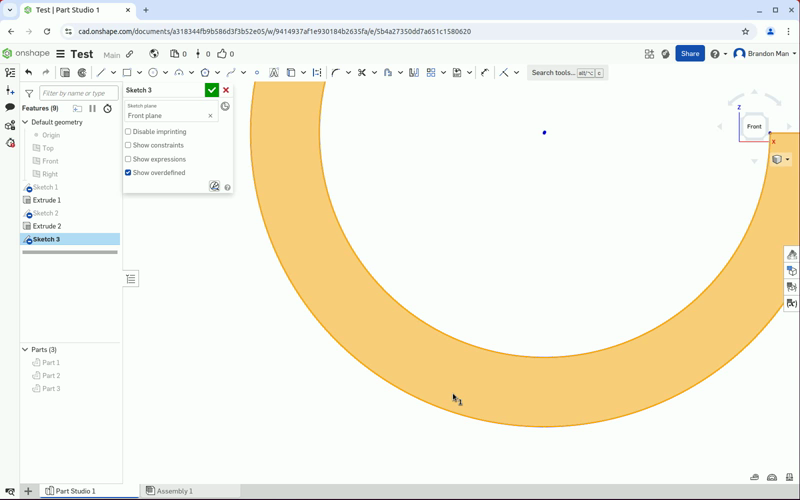
scroll(-6)
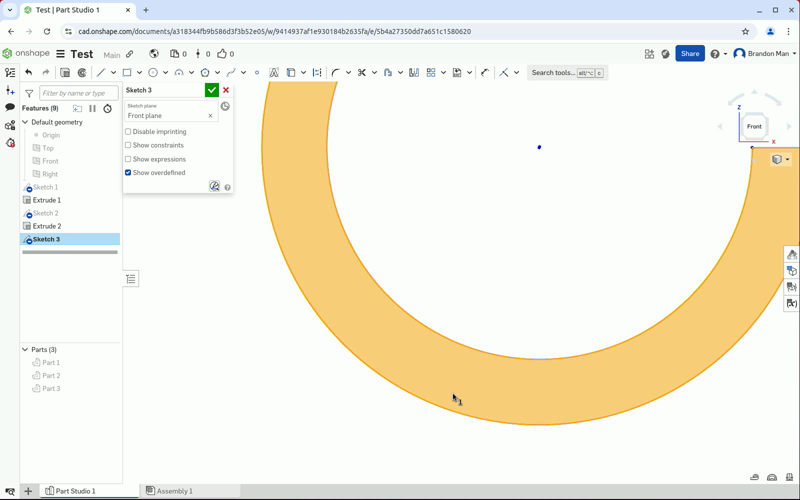
scroll(-6)
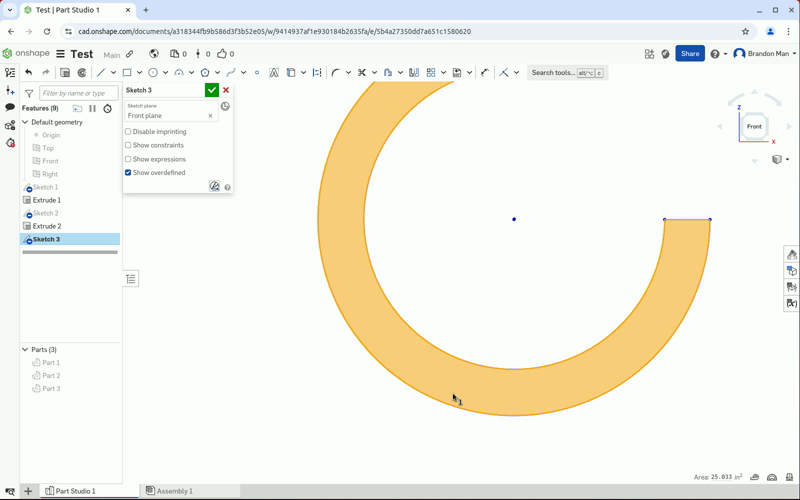
scroll(-6)
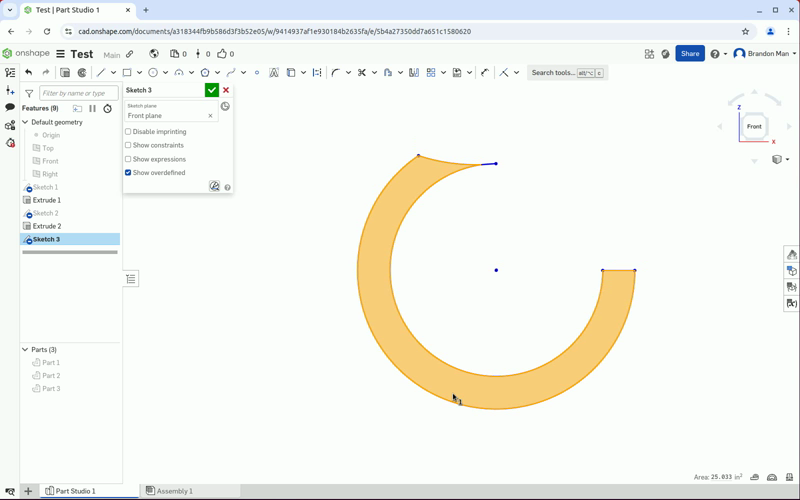
scroll(-6)
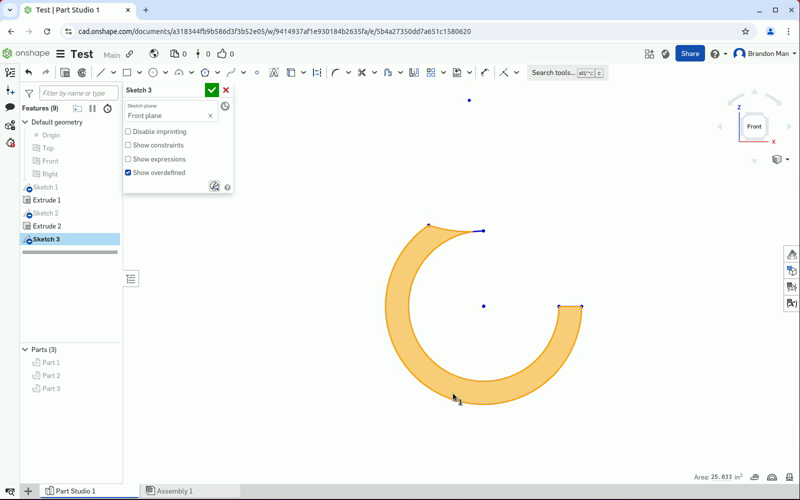
scroll(-6)
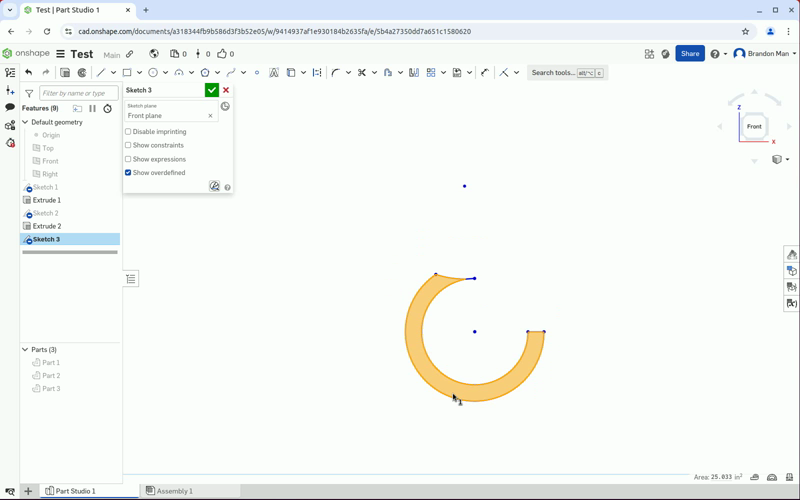
scroll(-6)
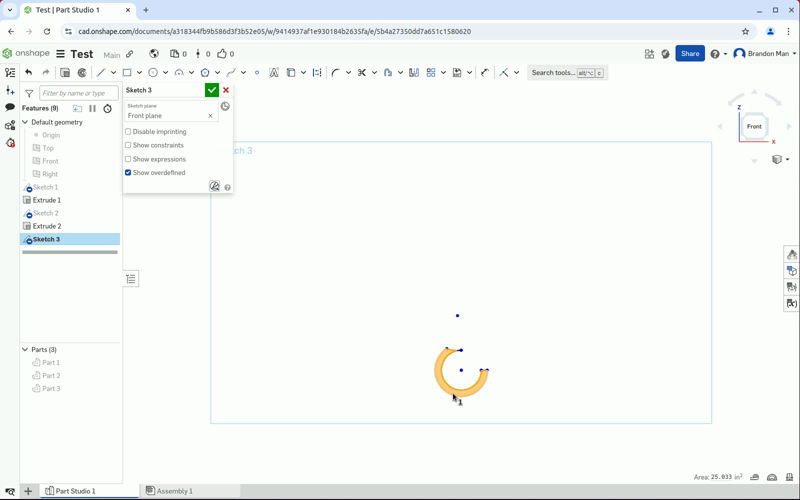
mouse_move(73, 352)
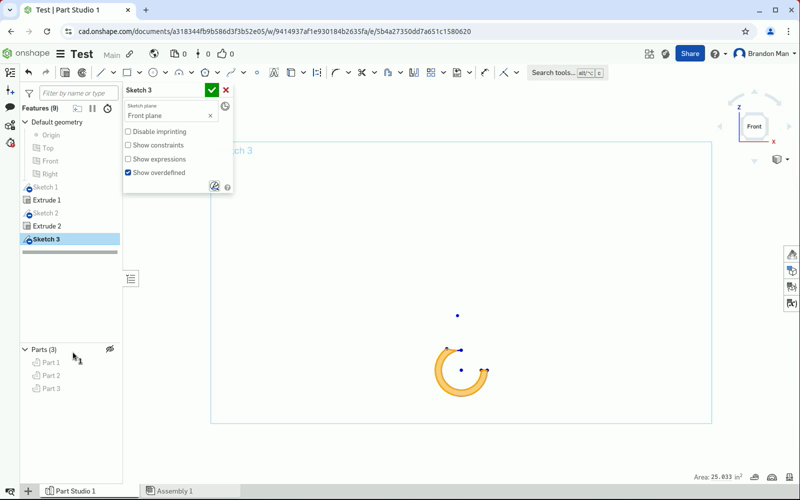
key(shift+y)
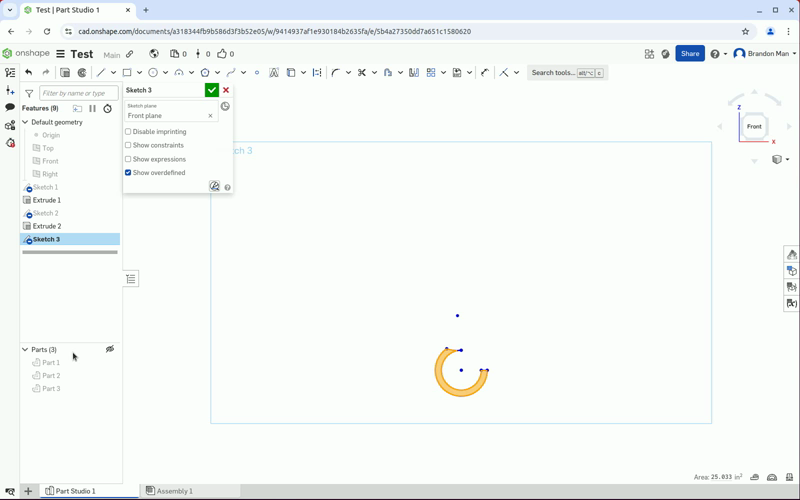
key(shift+e)
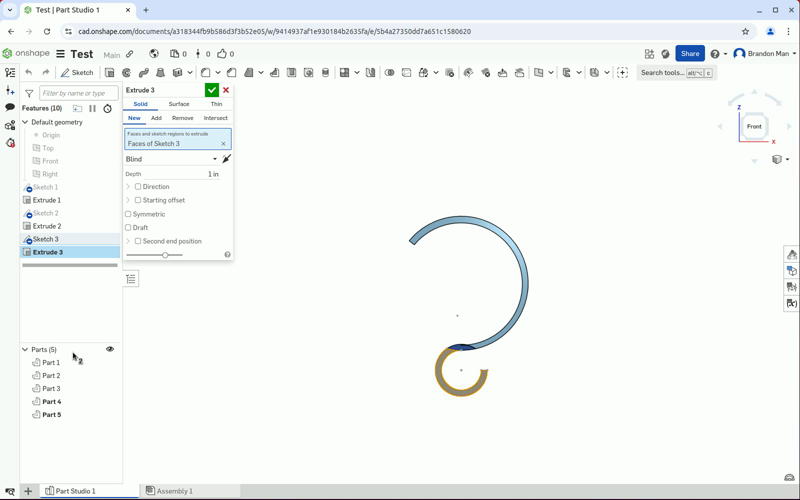
mouse_move(143, 106)
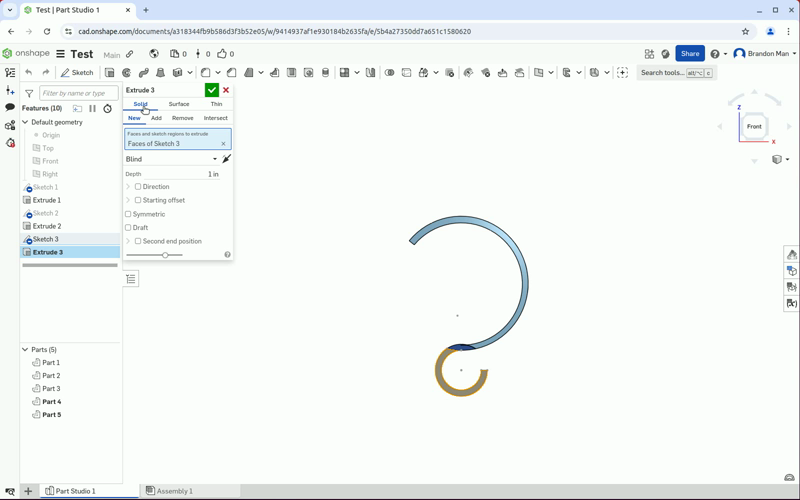
click(143, 106)
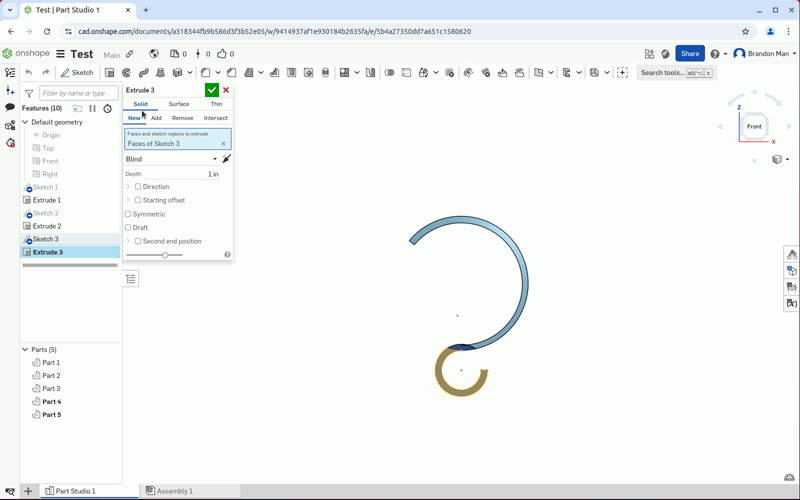
mouse_move(137, 120)
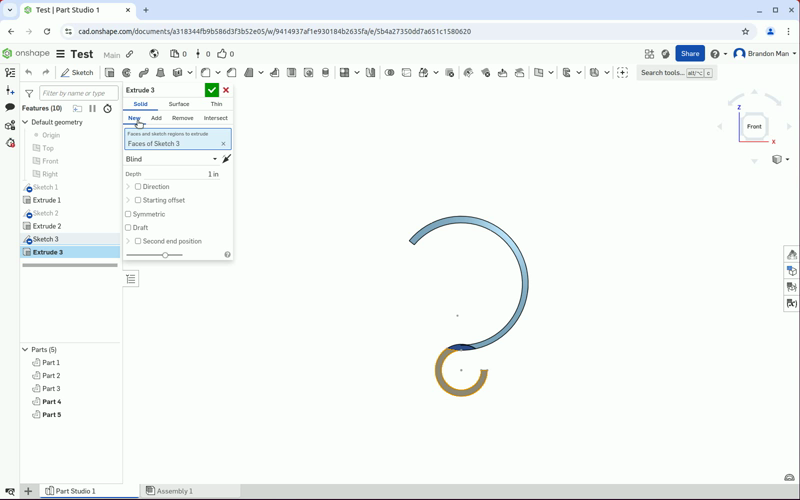
click(137, 120)
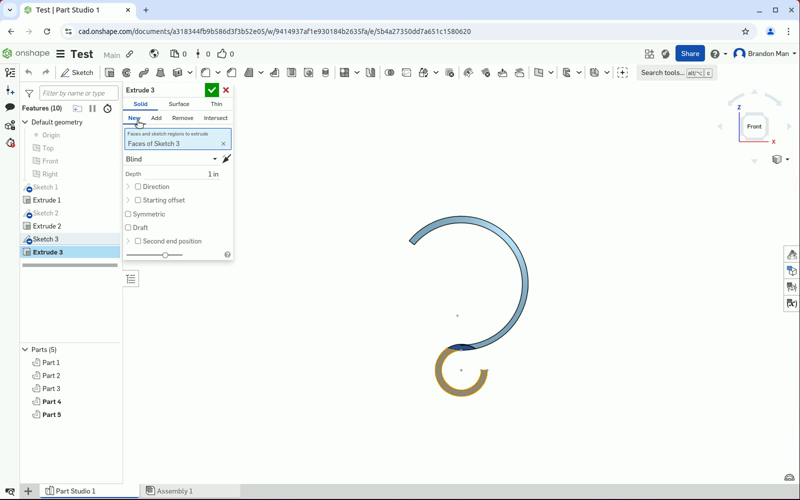
key(tab, 4)
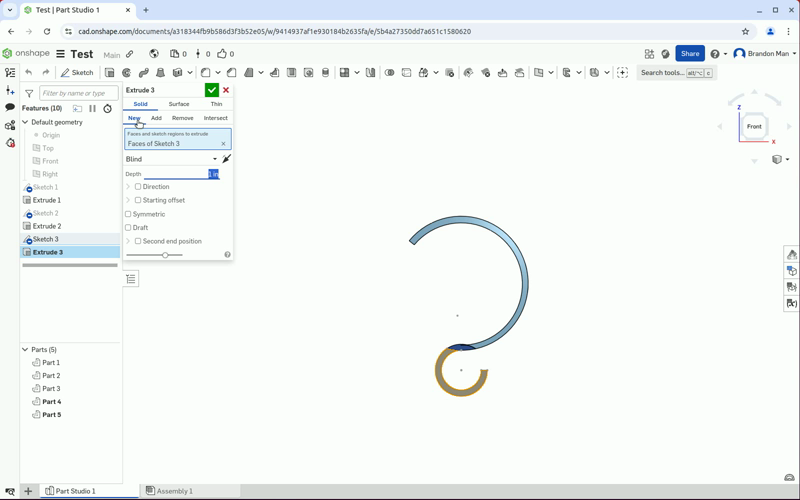
text(1.204)
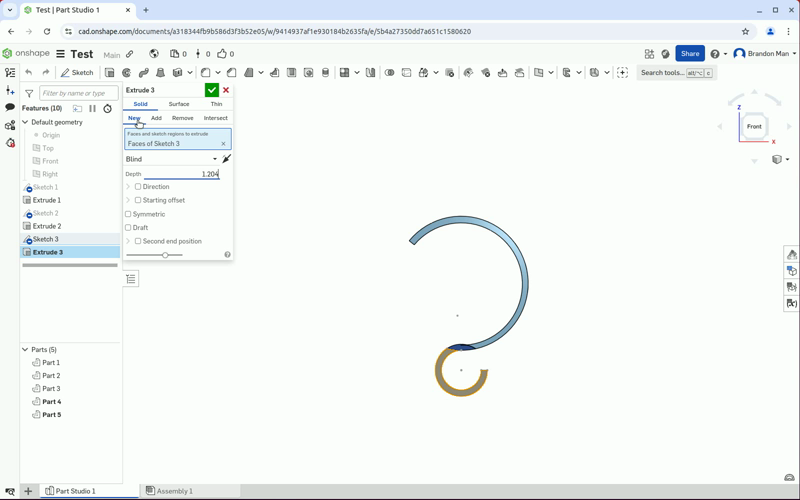
key(enter)
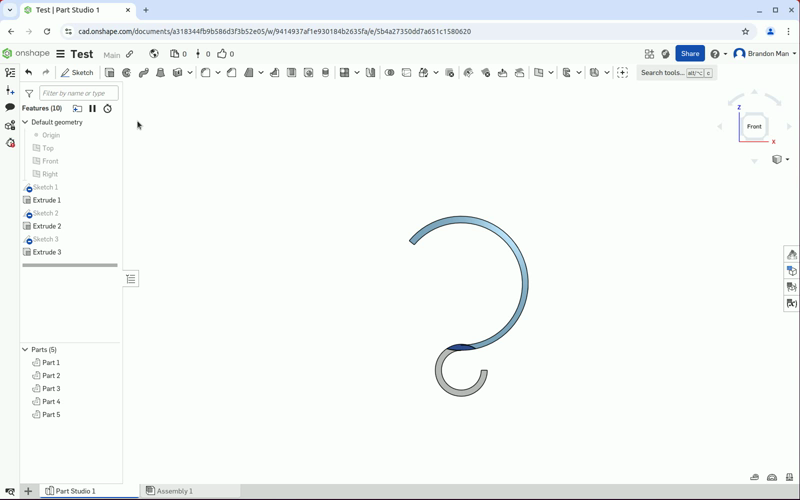
key(shift+h)
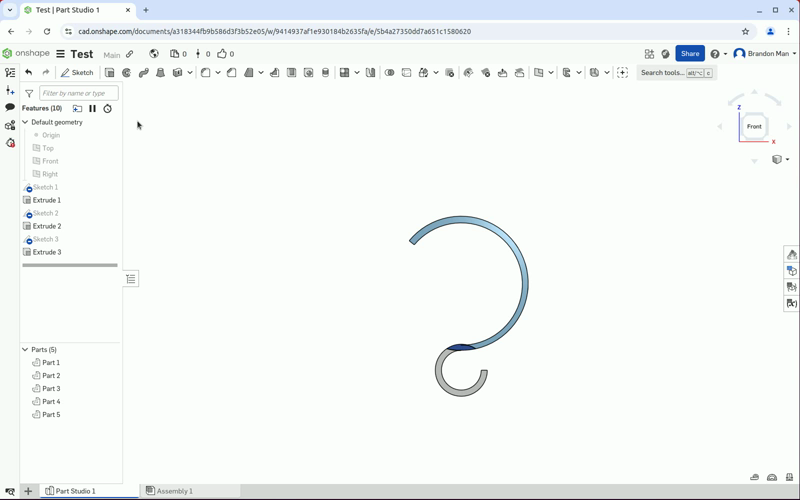
key(shift+h)
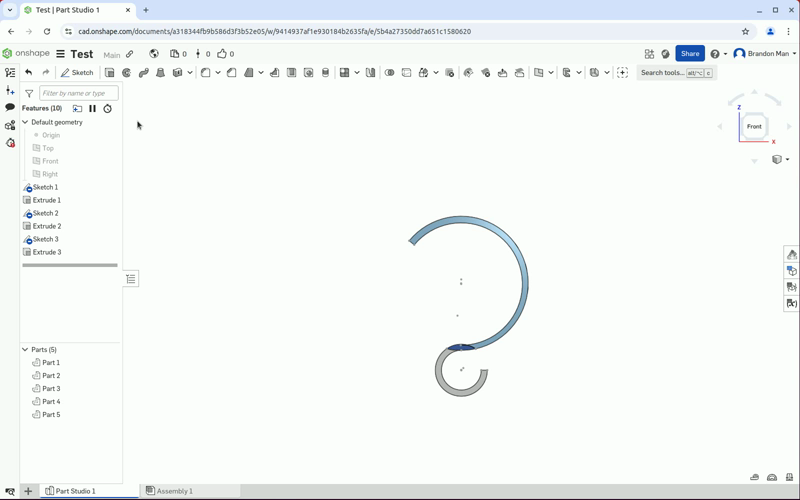
key(shift+7)
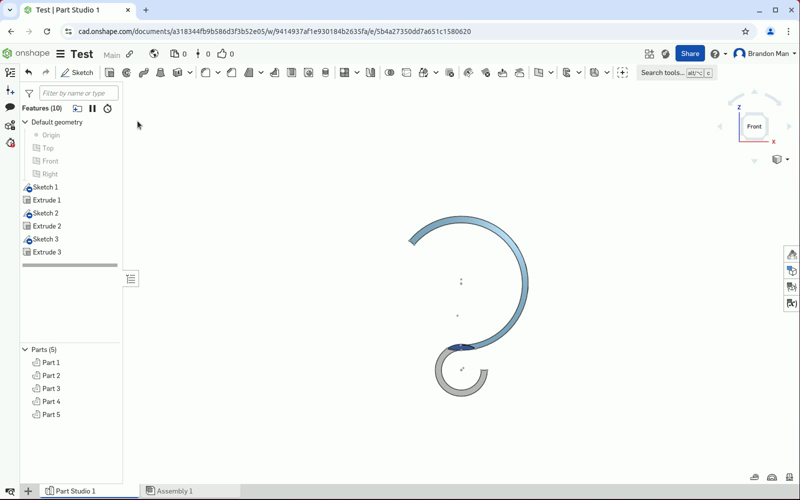
key(left, 2)
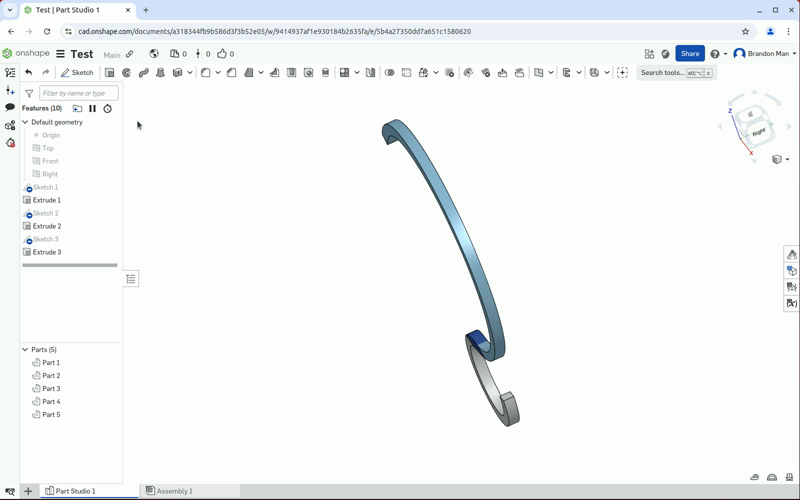
key(down, 2)
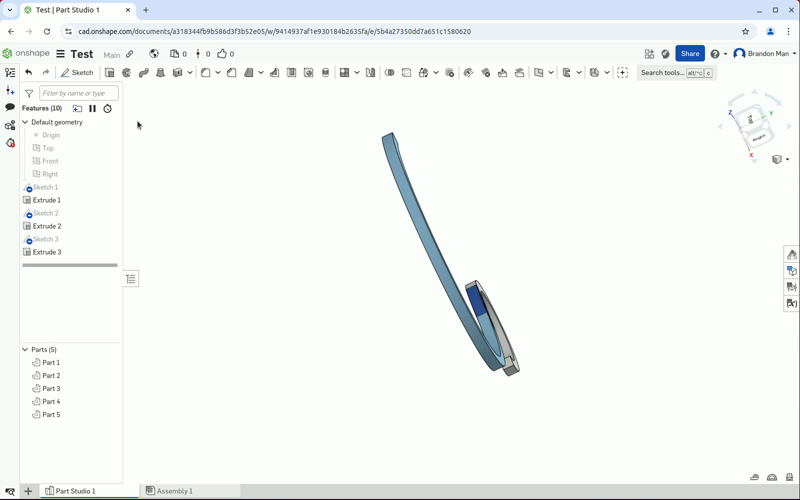
key(up, 2)
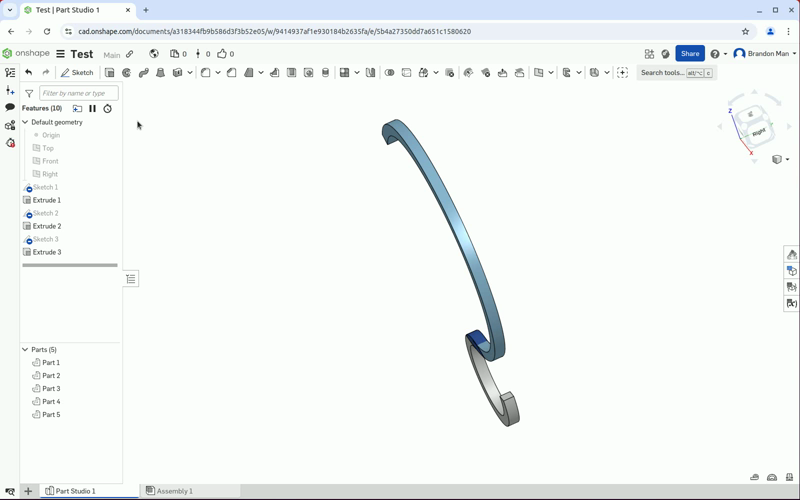
key(right, 2)
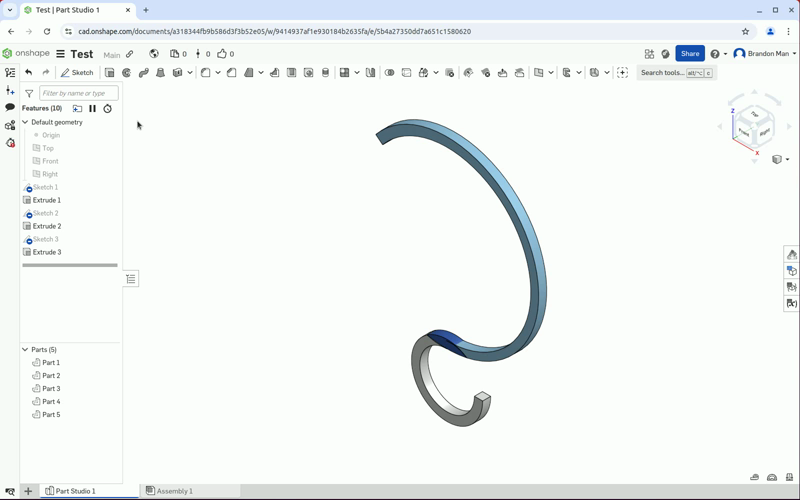
mouse_move(73, 189)
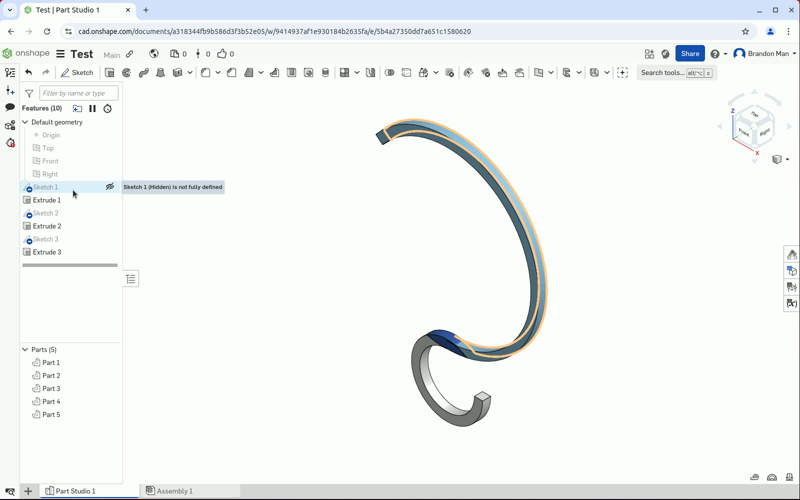
click(73, 189)